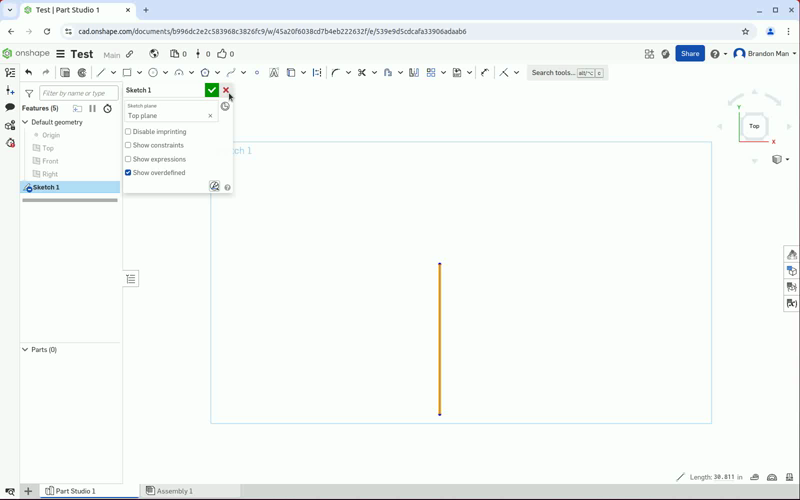
key(shift+h)
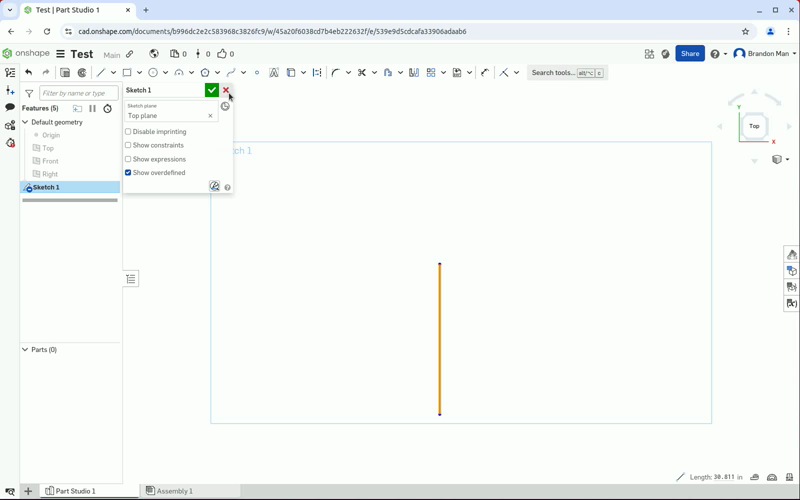
key(shift+s)
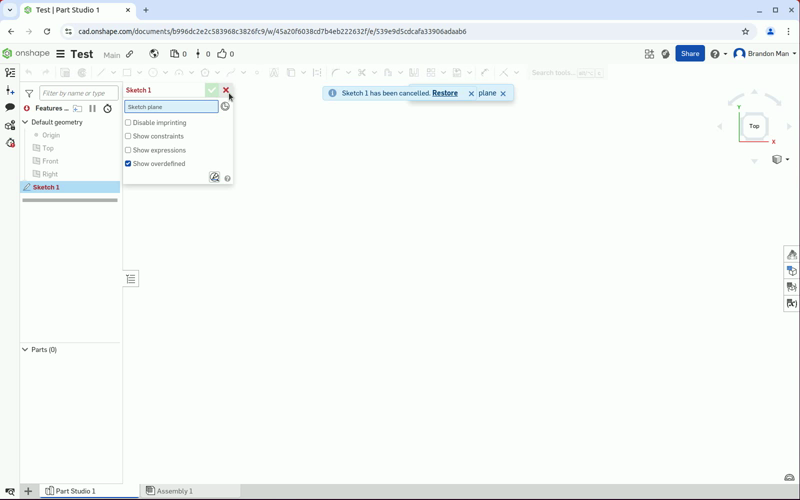
mouse_move(73, 150)
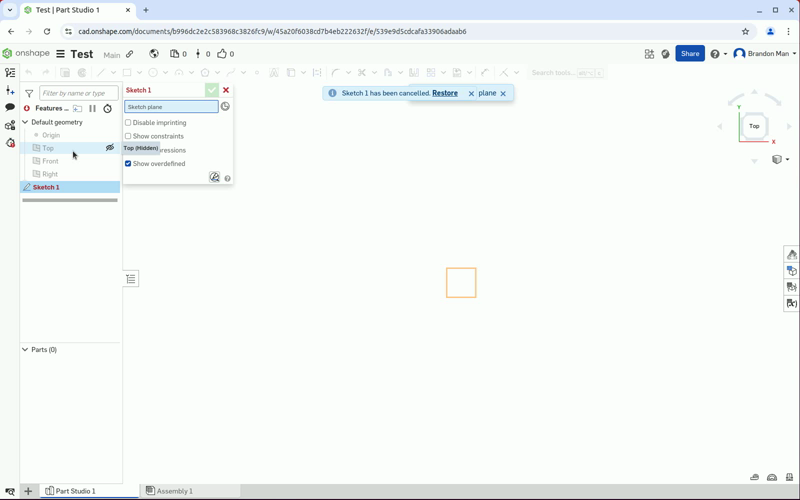
click(73, 150)
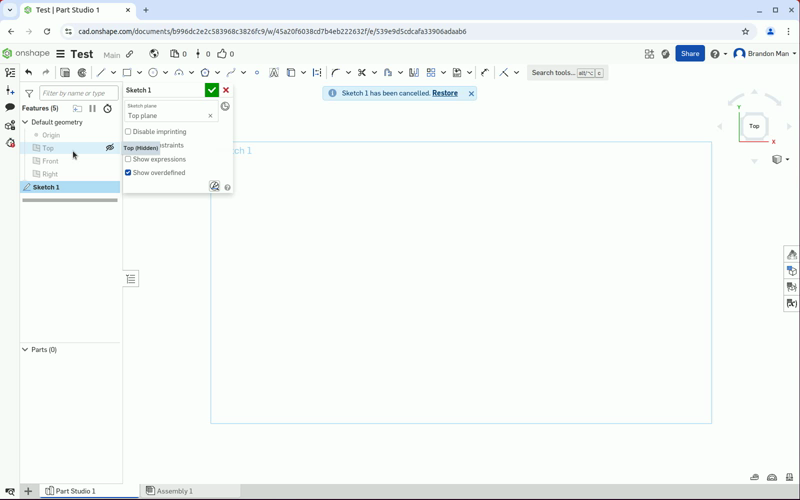
mouse_move(73, 352)
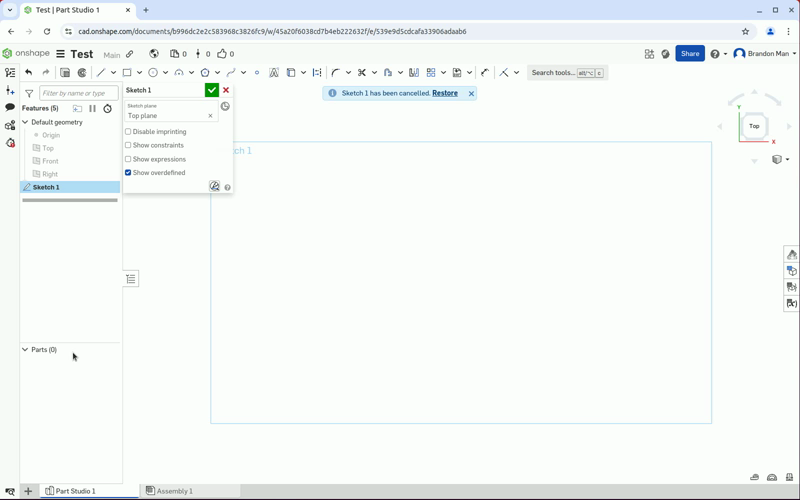
key(y)
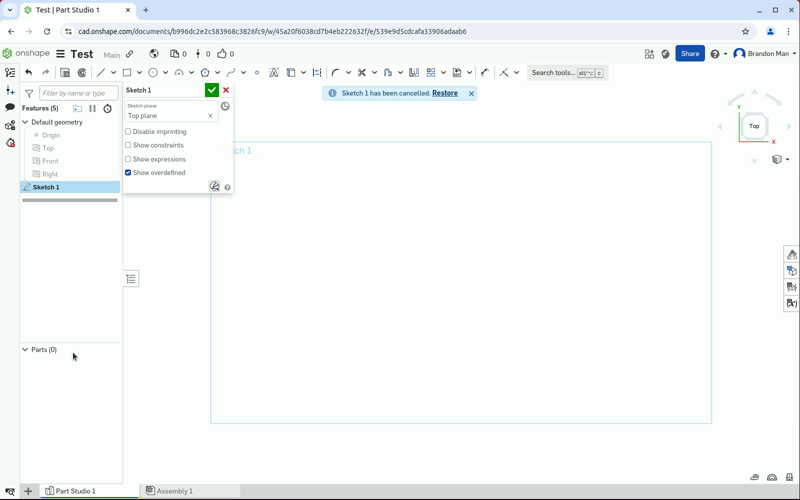
key(l)
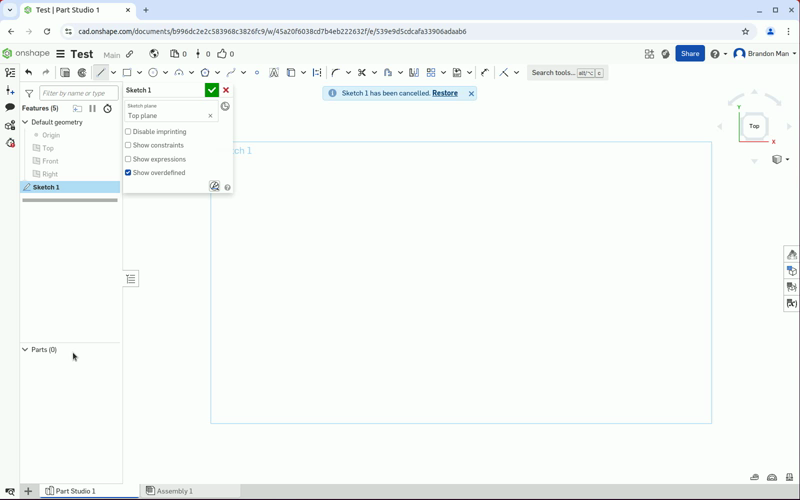
key_down(shift)
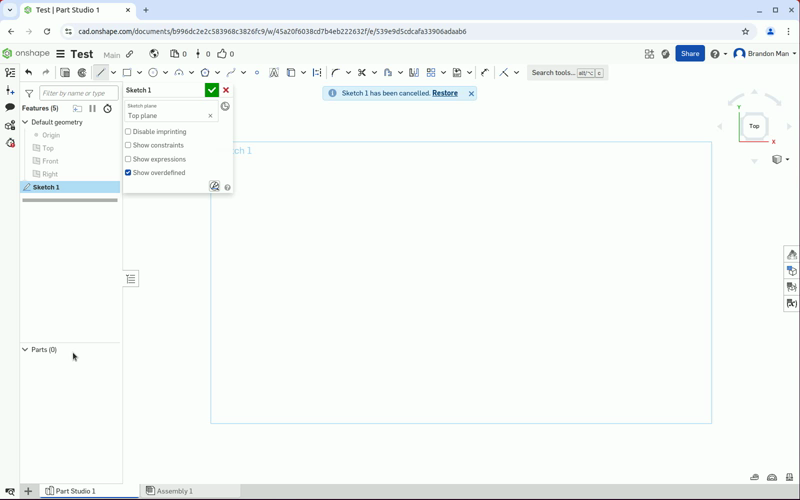
mouse_move(466, 322)
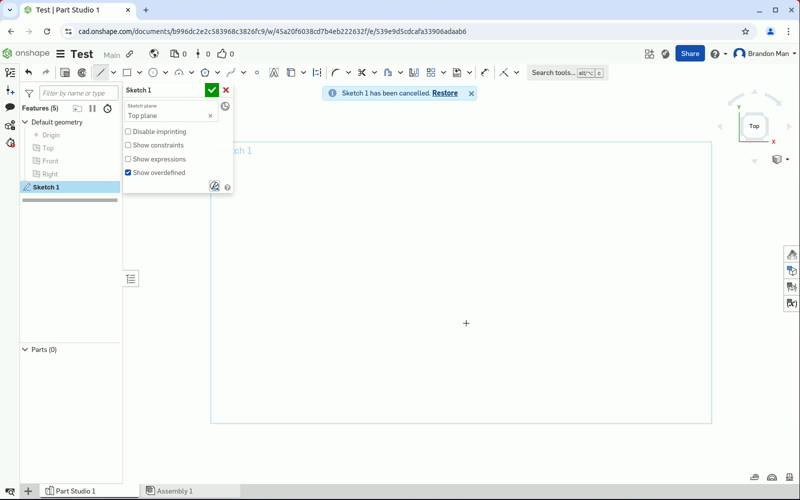
click(466, 322)
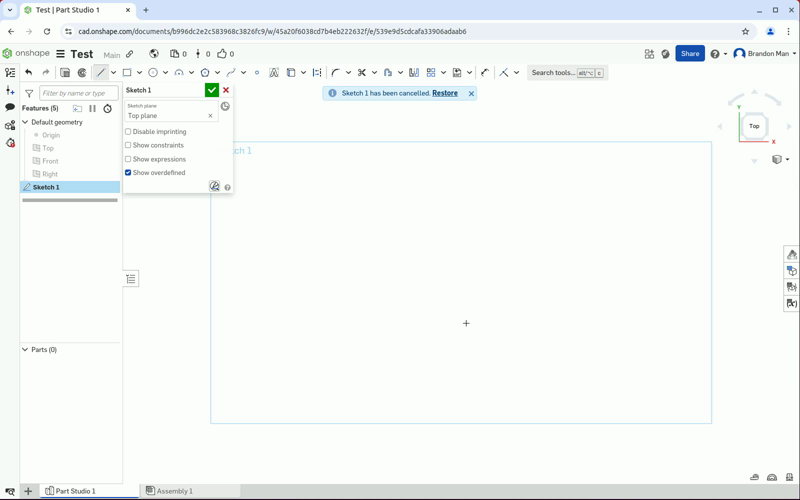
key_up(shift)
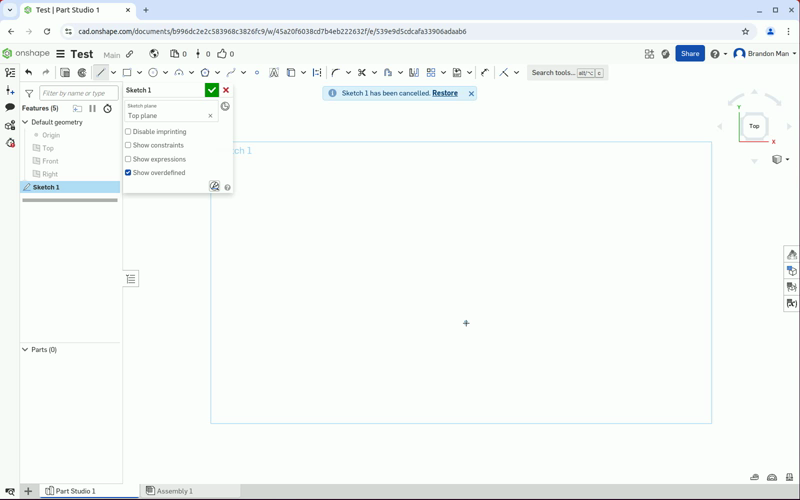
key_down(shift)
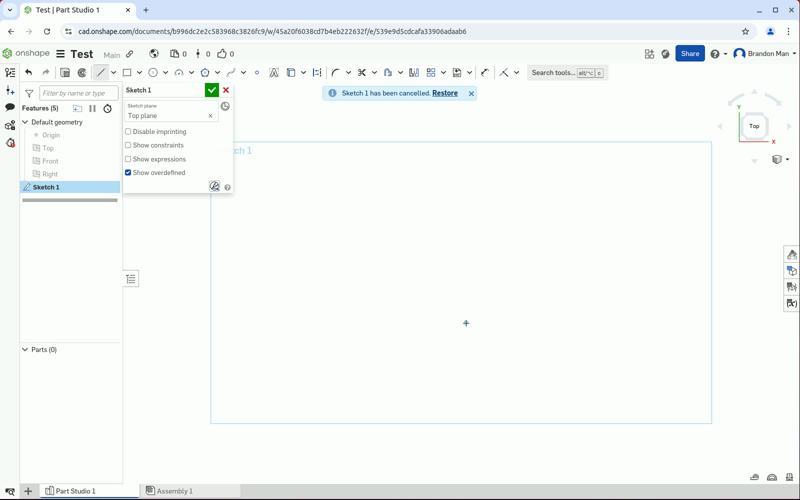
mouse_move(561, 307)
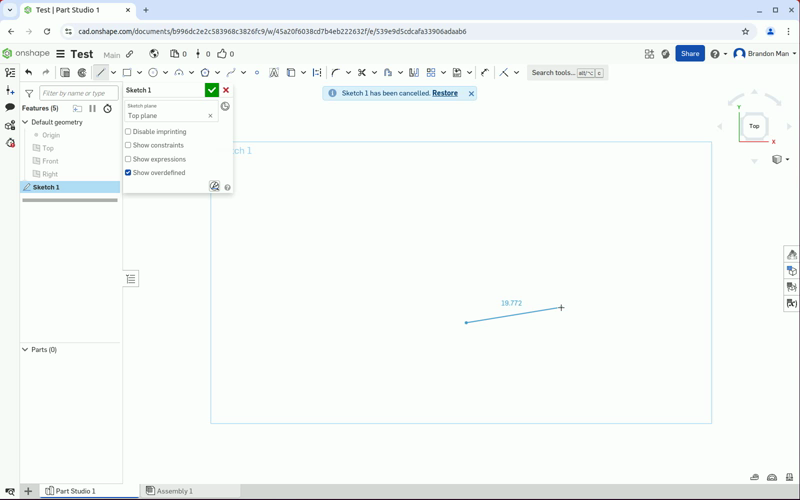
click(561, 307)
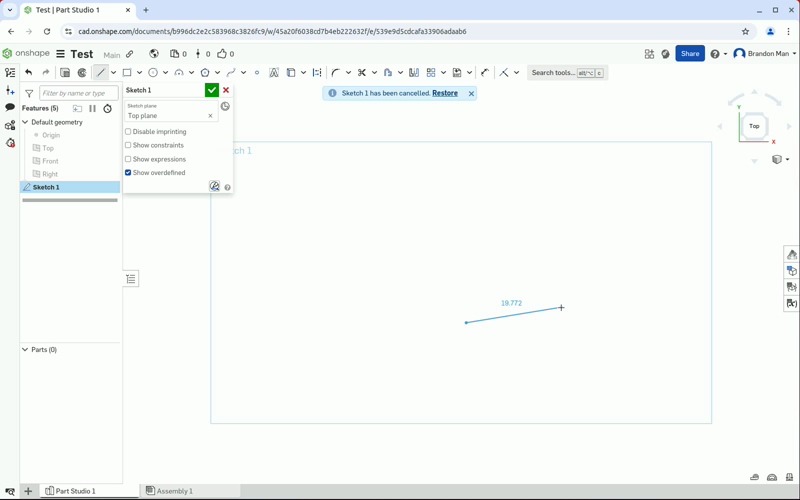
key_up(shift)
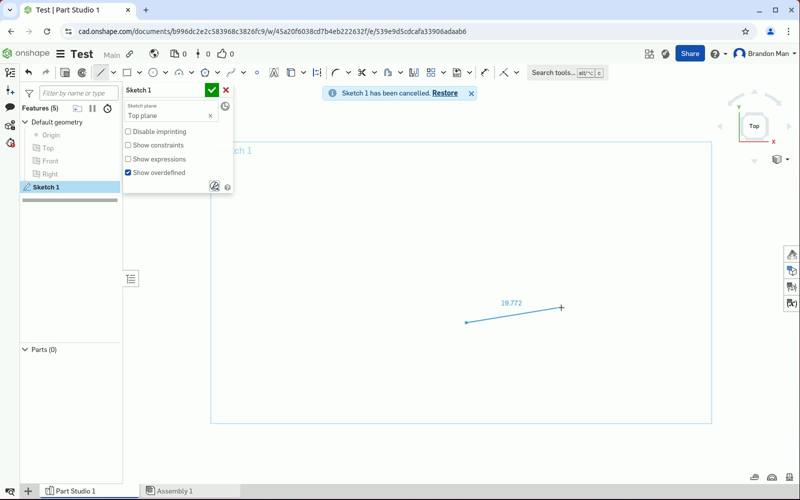
key(esc)
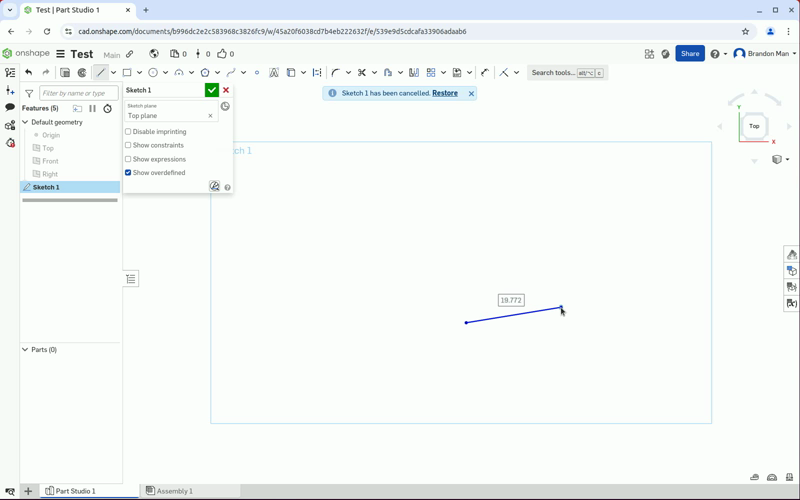
key(a)
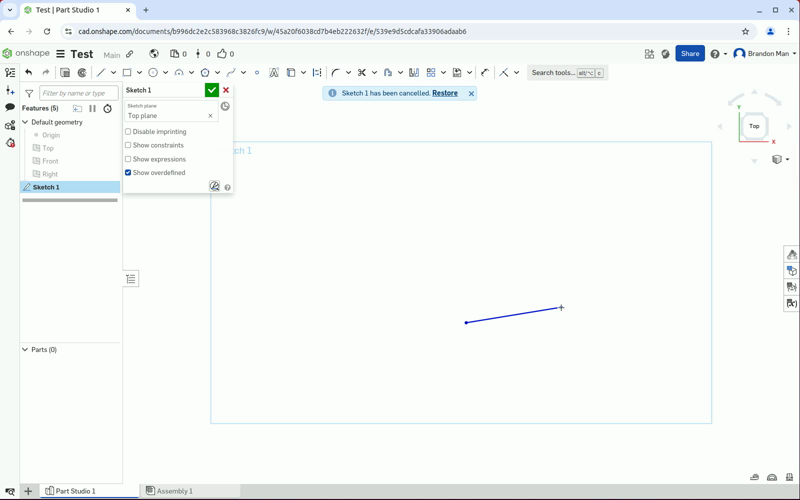
mouse_move(561, 307)
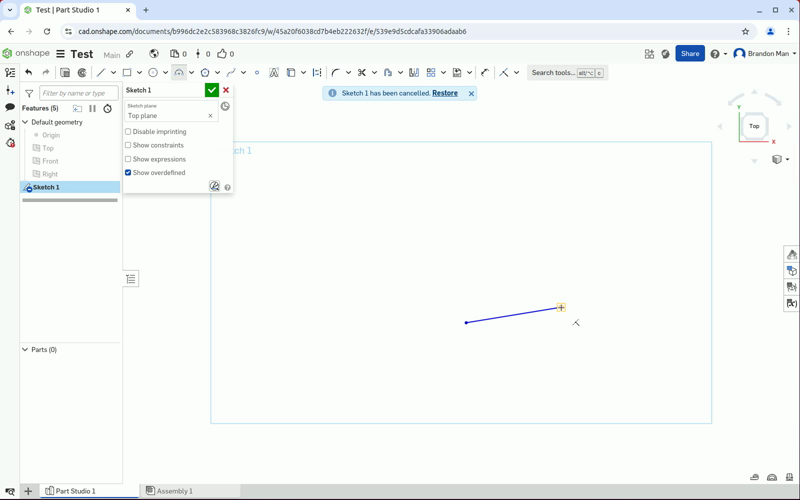
click(561, 307)
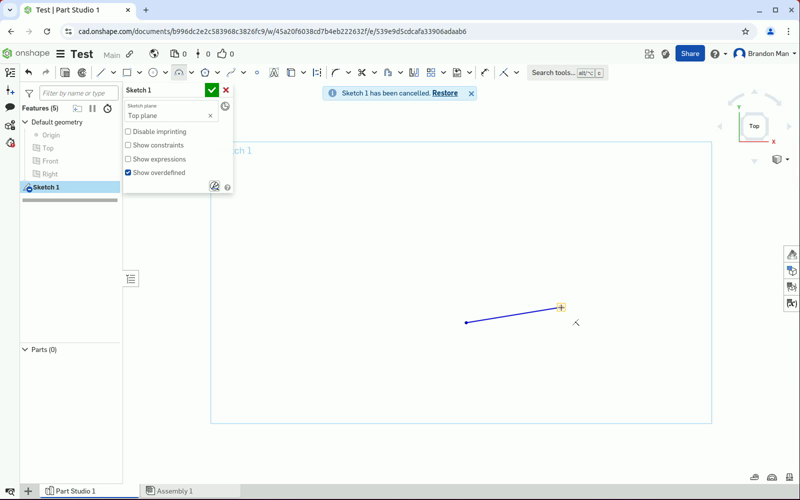
key_down(shift)
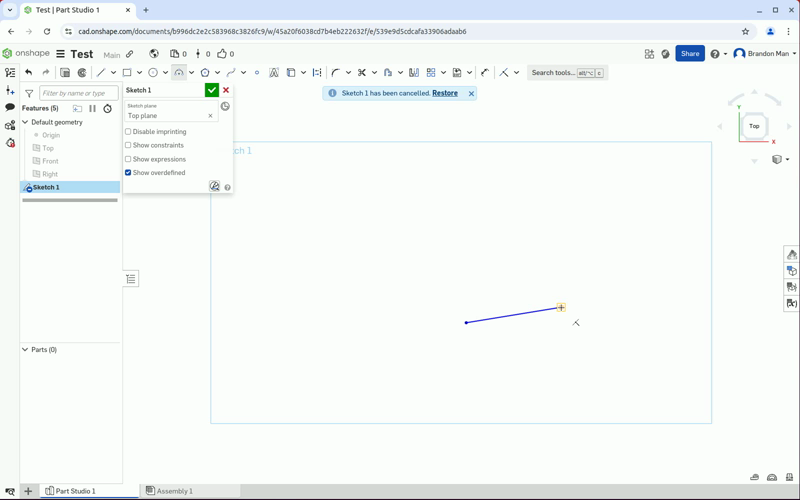
mouse_move(559, 262)
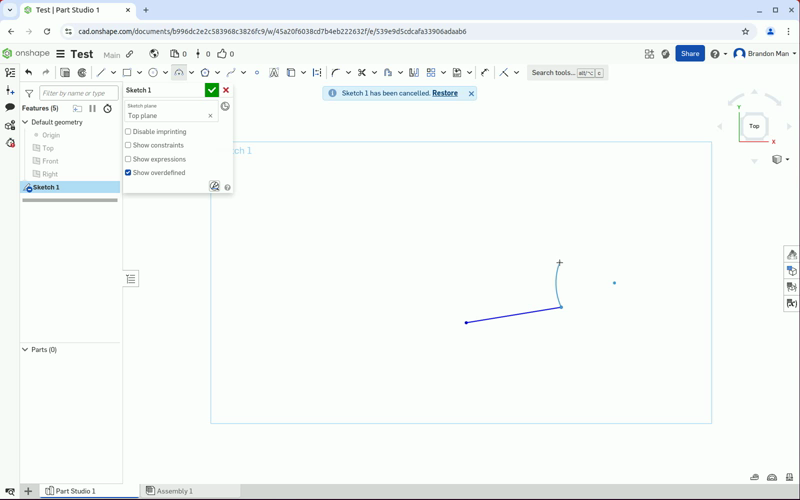
click(559, 262)
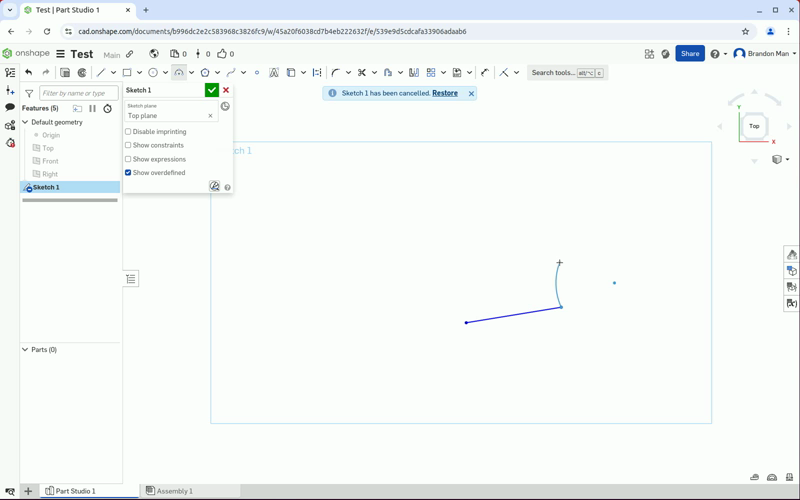
mouse_move(573, 284)
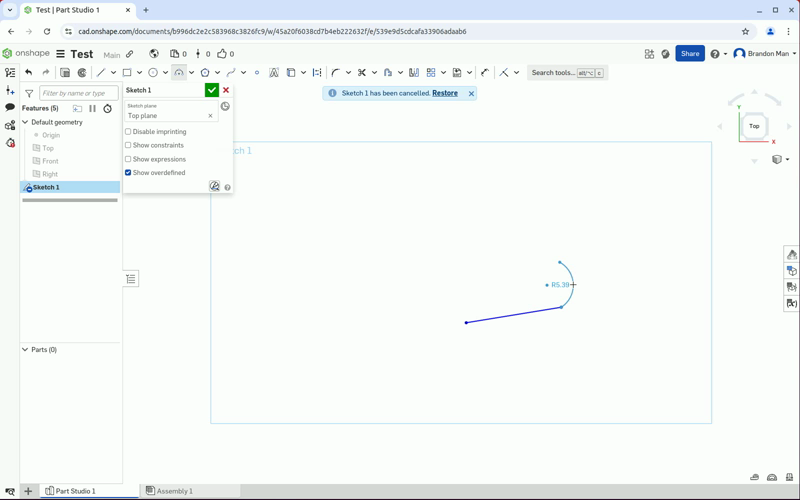
click(573, 284)
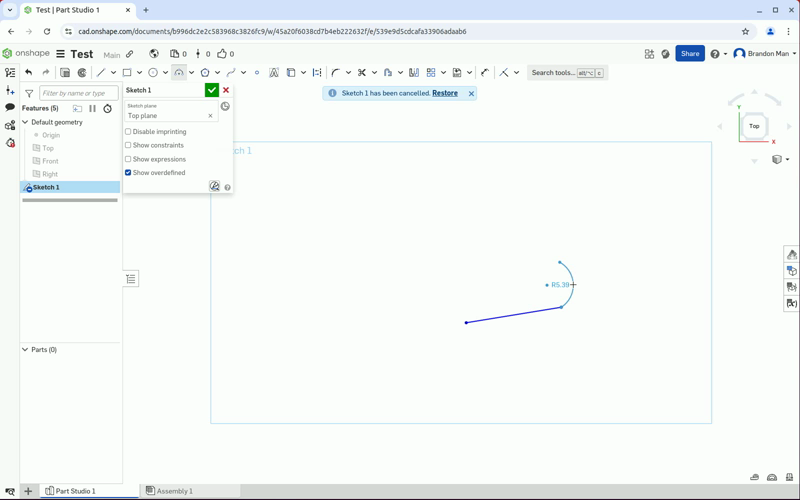
key_up(shift)
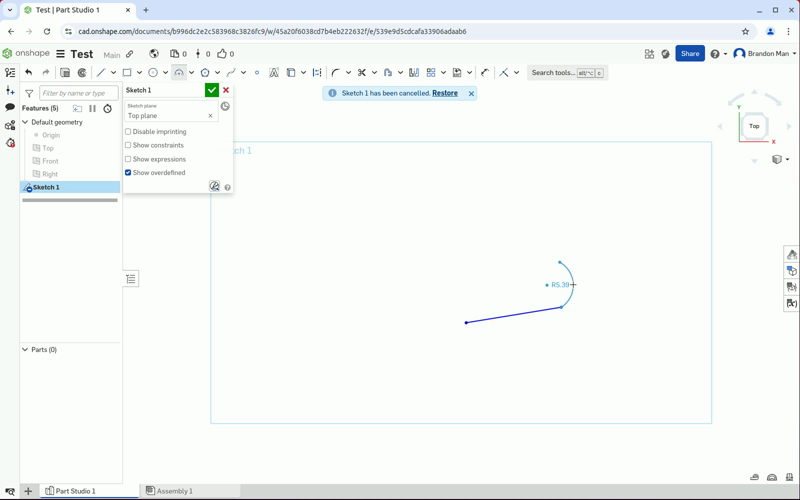
key(esc)
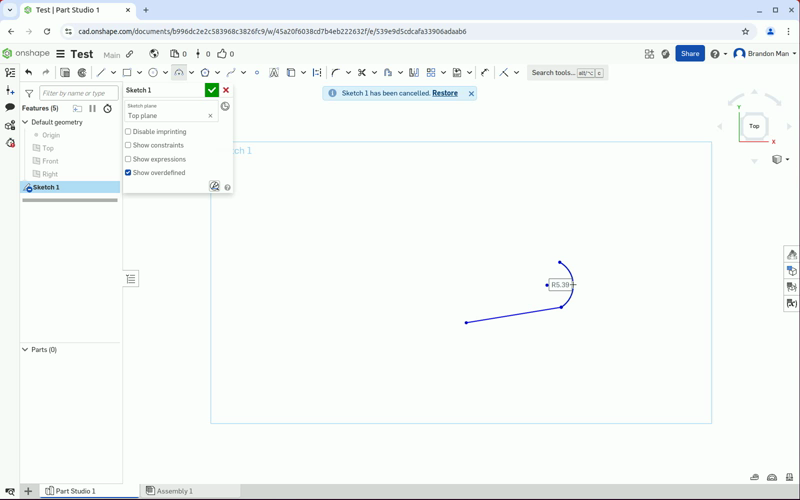
key(l)
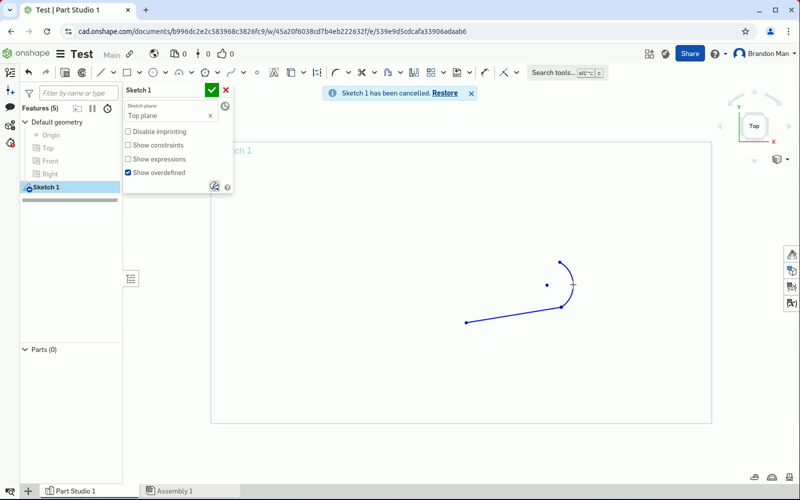
mouse_move(559, 262)
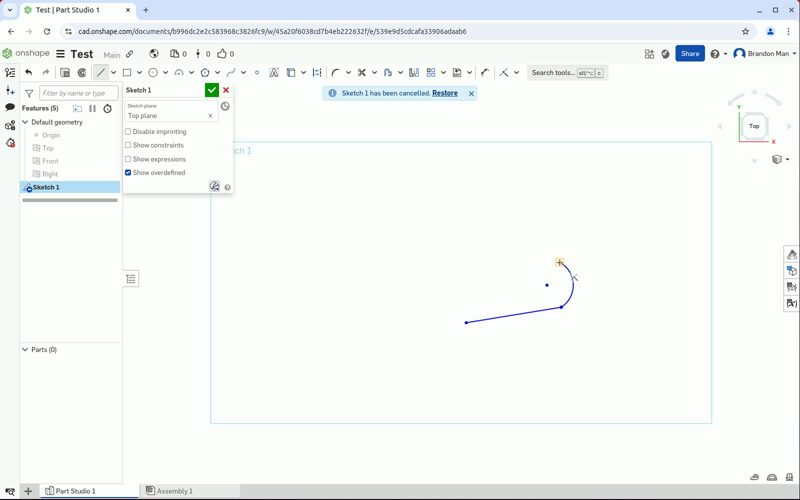
click(559, 262)
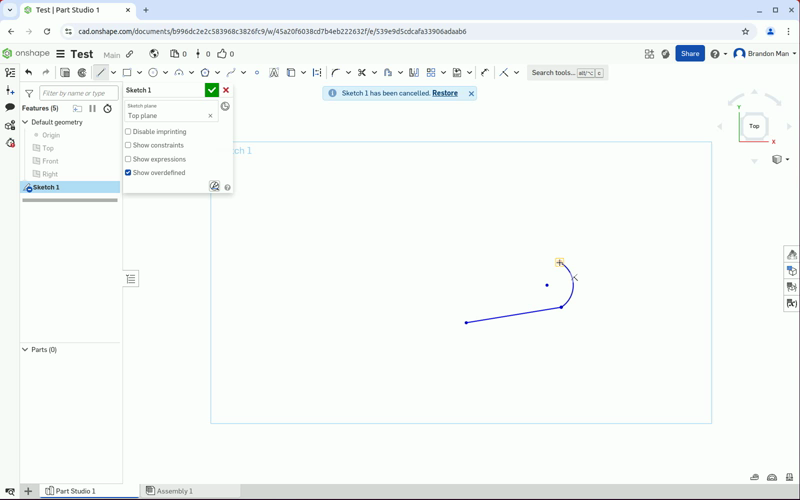
key_down(shift)
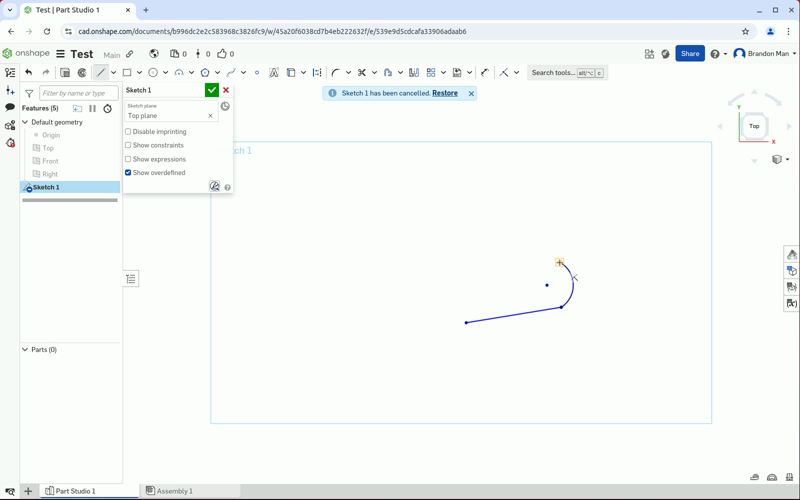
mouse_move(467, 244)
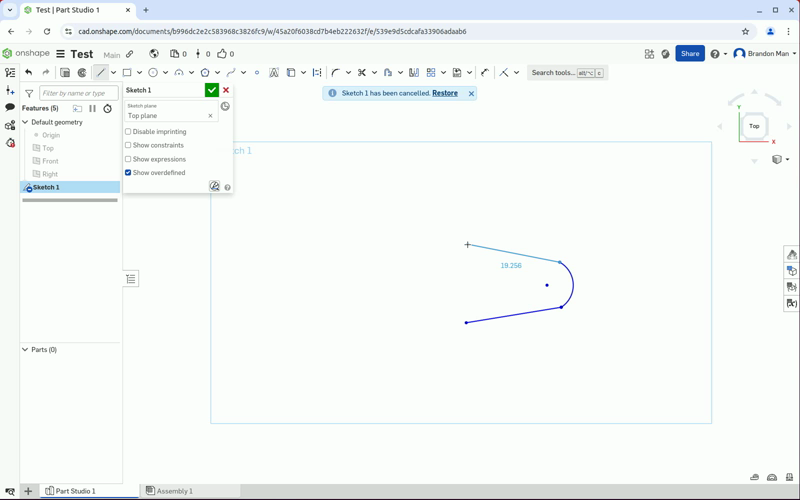
click(467, 244)
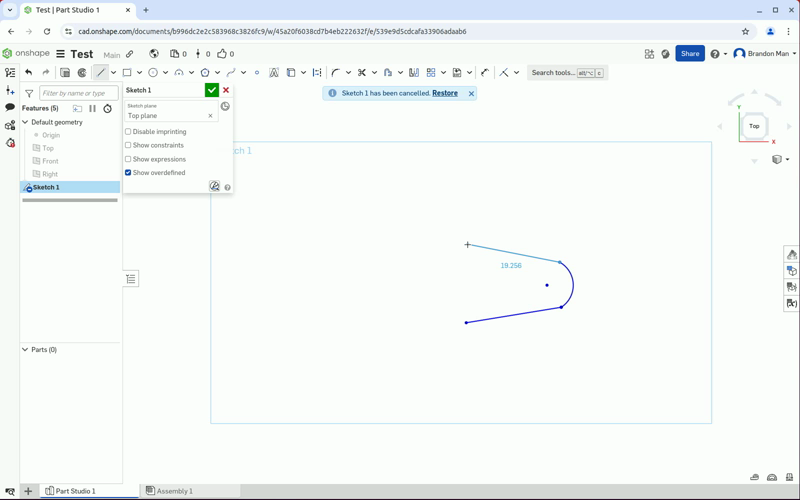
key_up(shift)
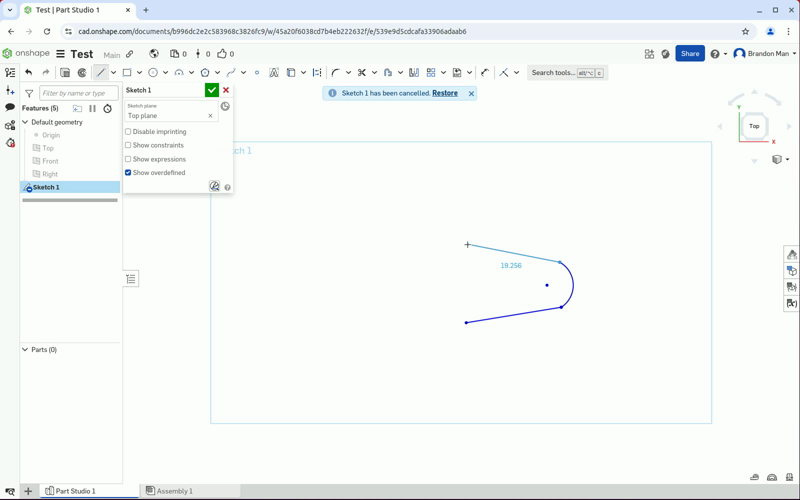
key(esc)
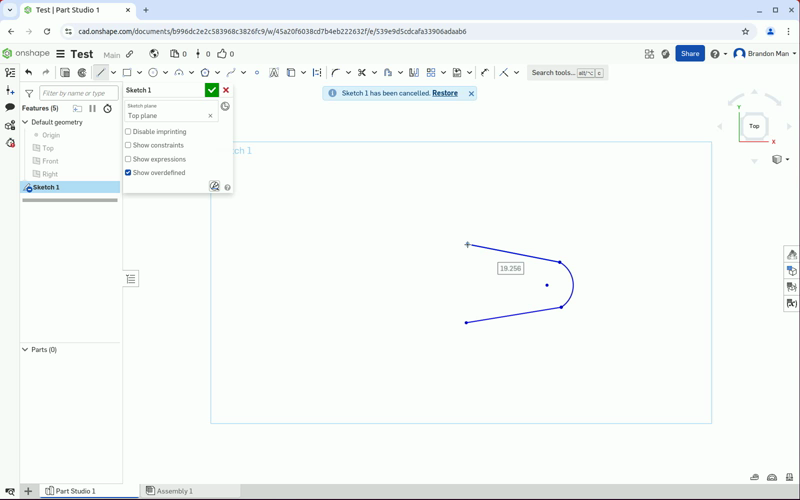
key(a)
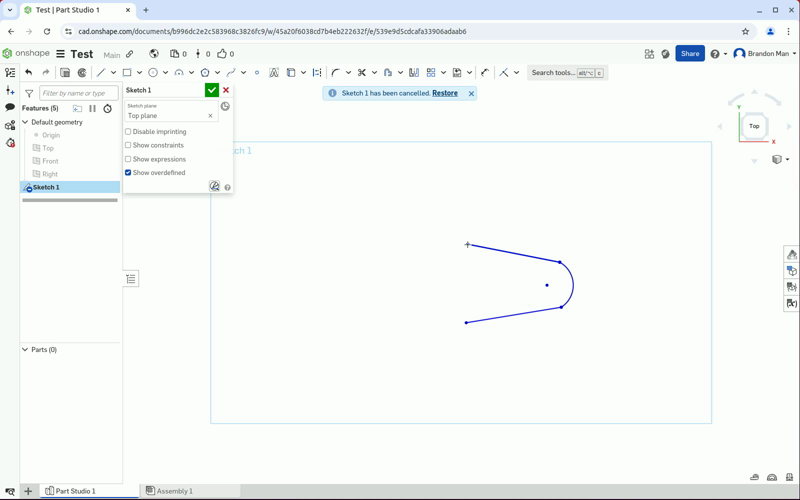
mouse_move(467, 244)
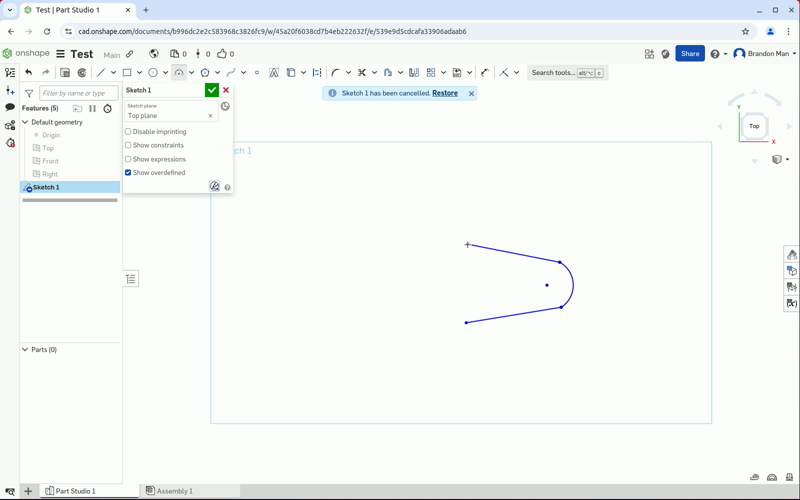
click(467, 244)
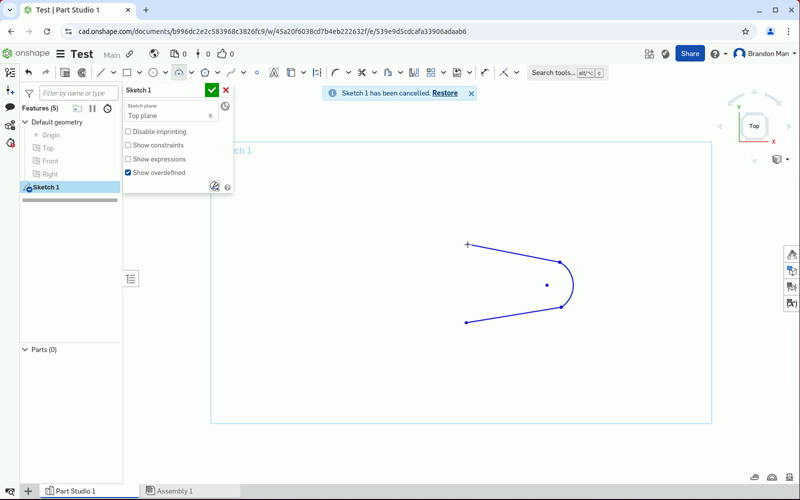
mouse_move(466, 322)
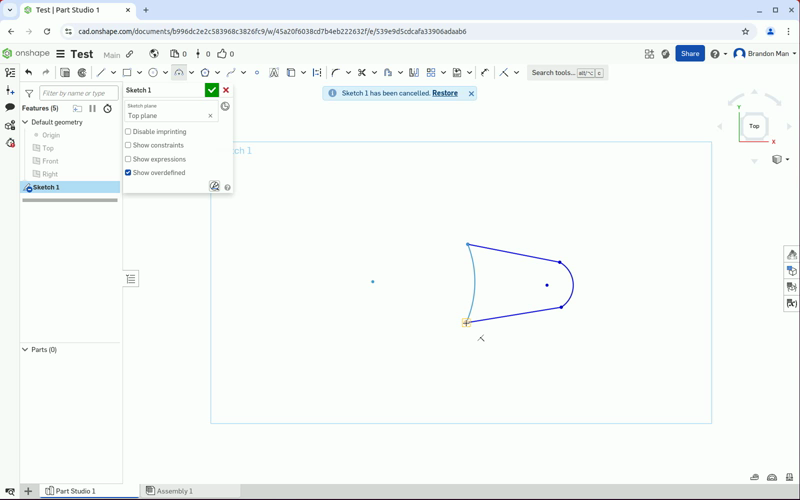
click(466, 322)
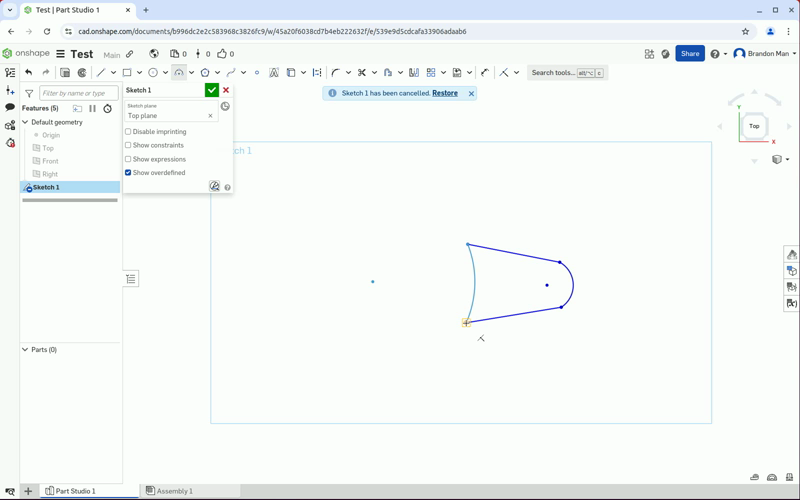
key_down(shift)
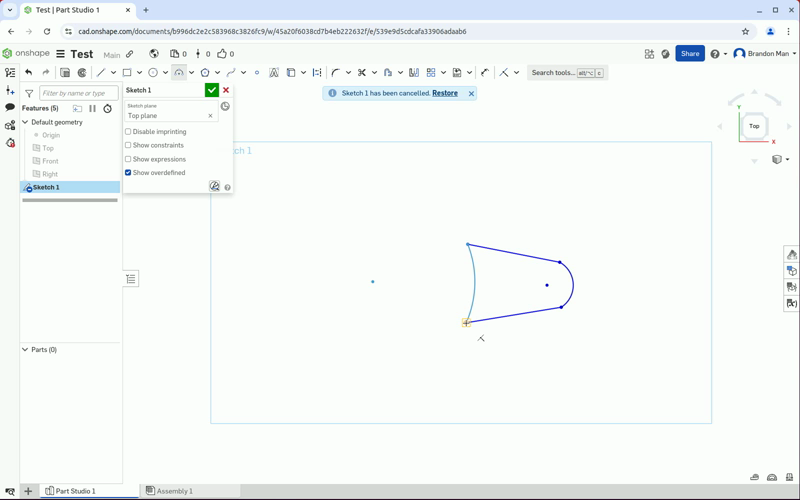
mouse_move(500, 284)
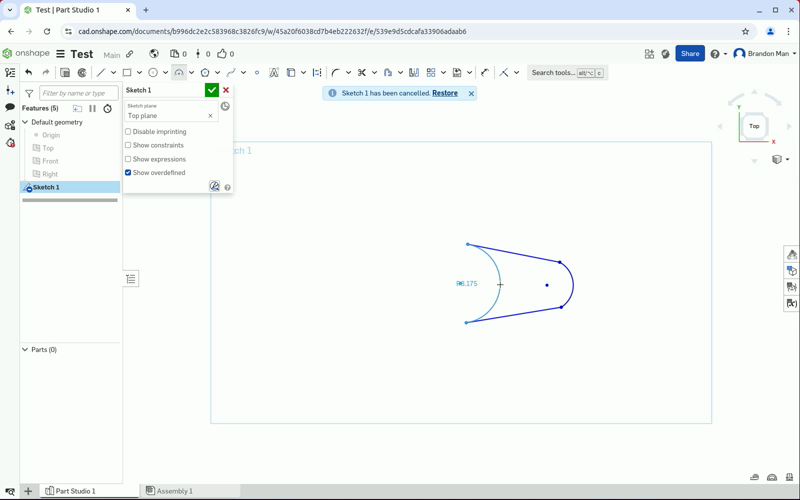
click(500, 284)
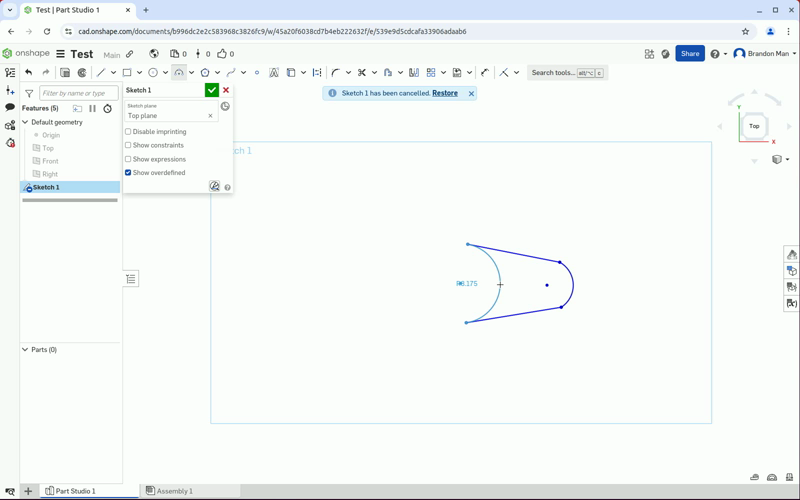
key_up(shift)
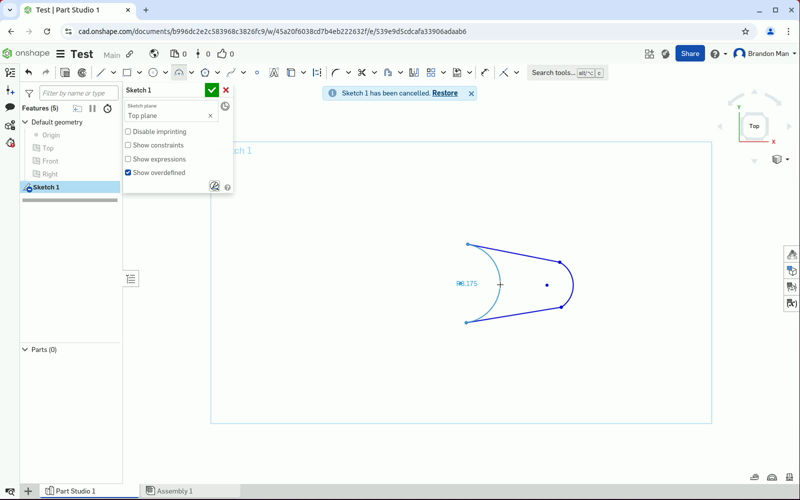
key(esc)
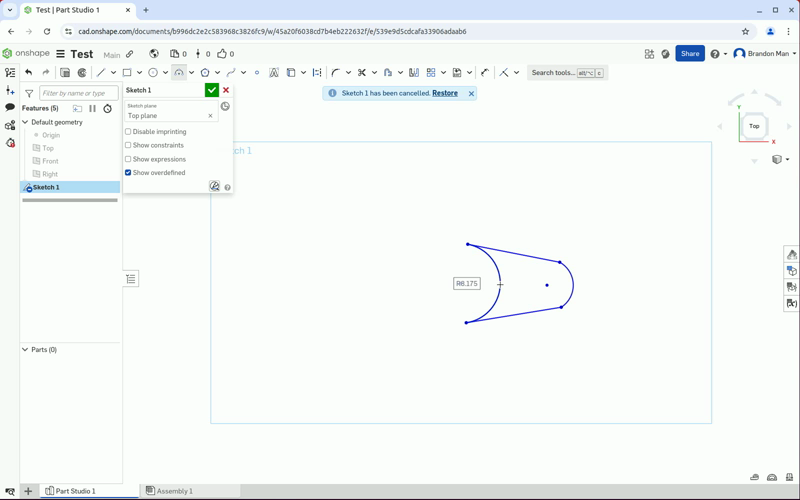
key(c)
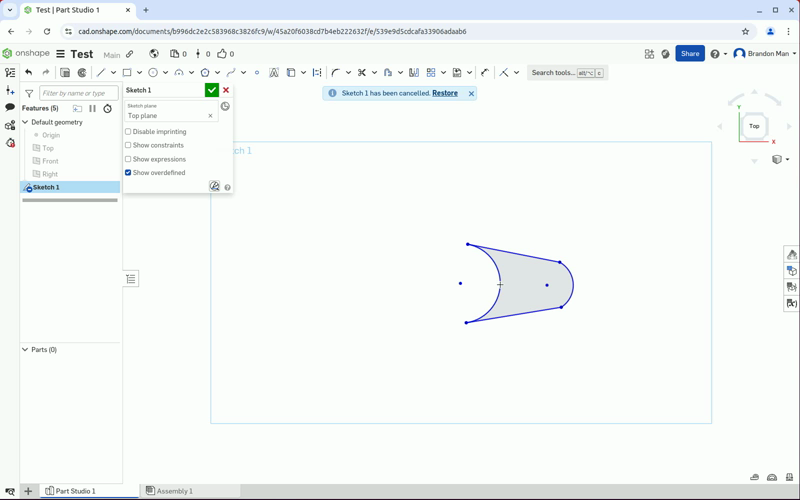
key_down(shift)
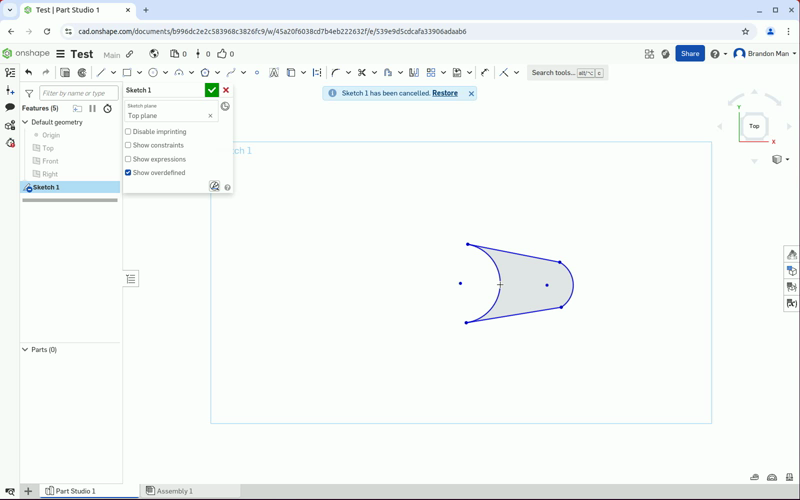
mouse_move(536, 283)
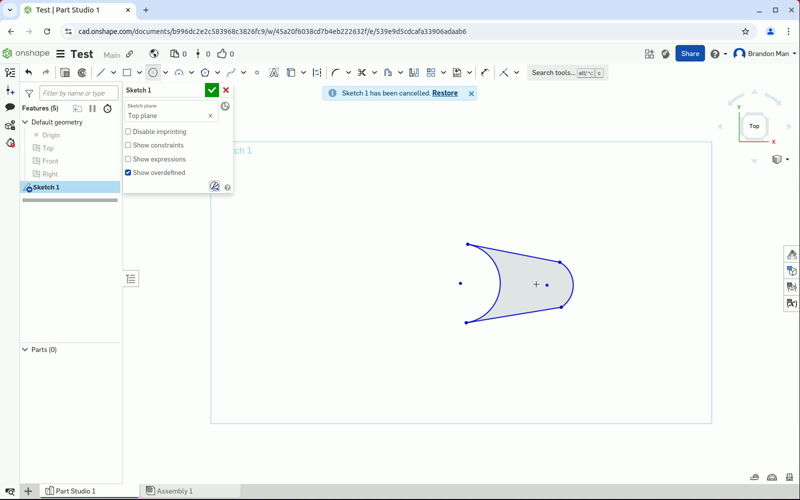
click(536, 283)
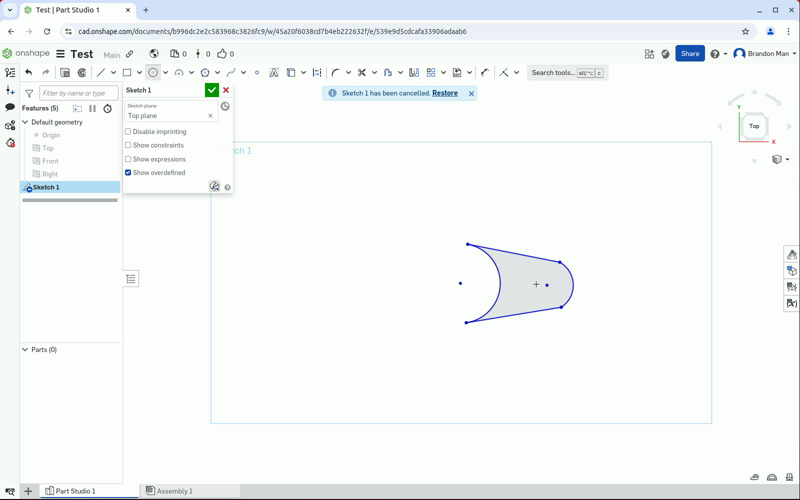
key_up(shift)
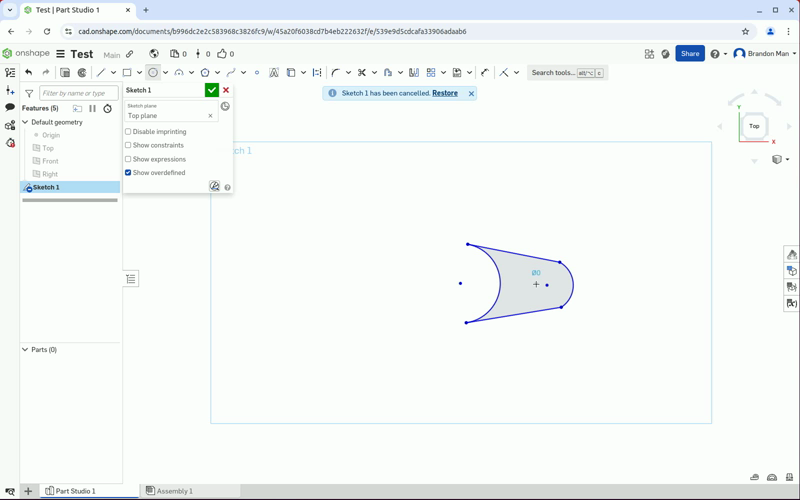
mouse_move(551, 283)
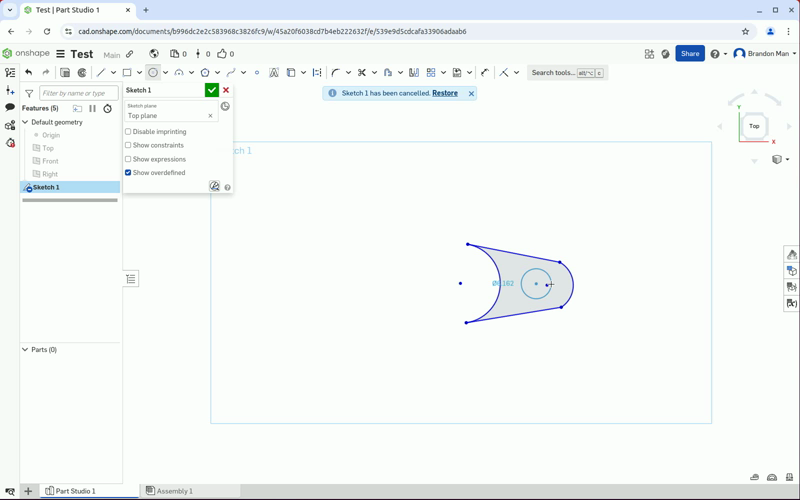
click(551, 283)
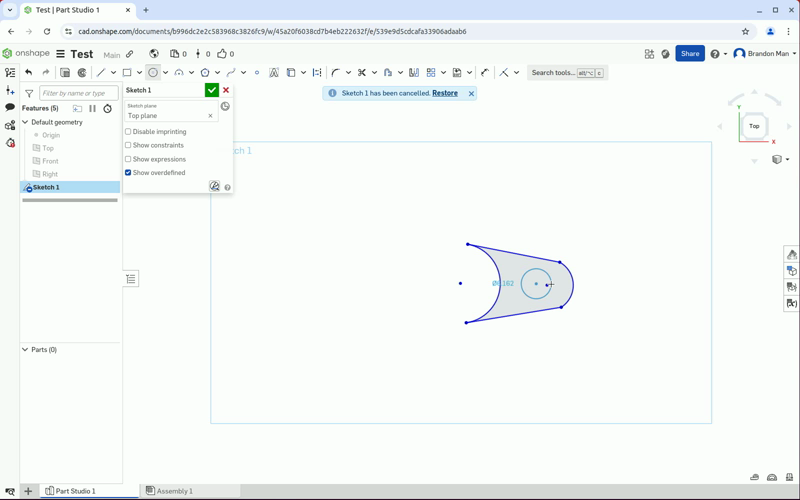
key(esc)
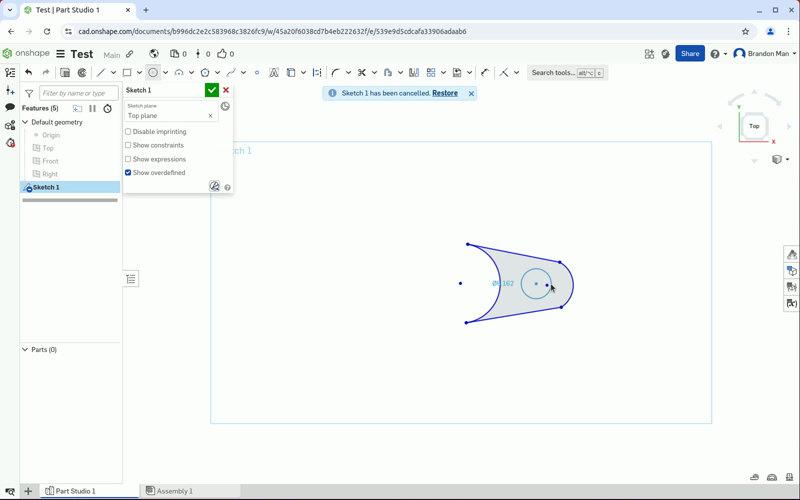
mouse_move(547, 300)
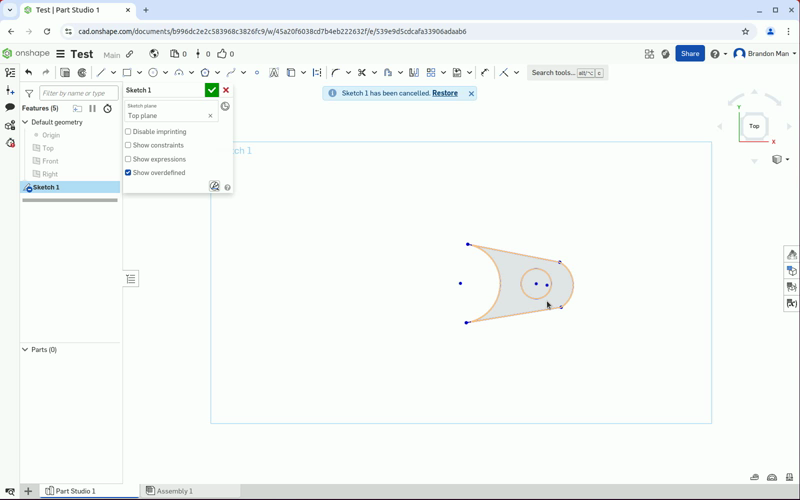
click(547, 300)
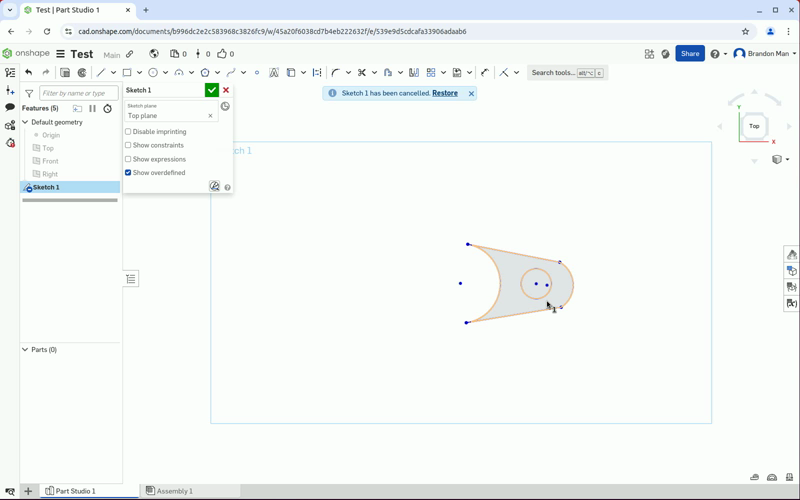
mouse_move(73, 352)
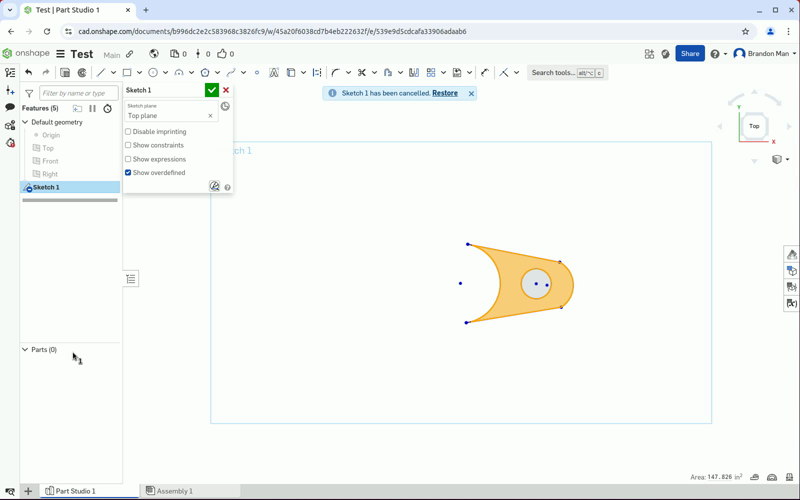
key(shift+y)
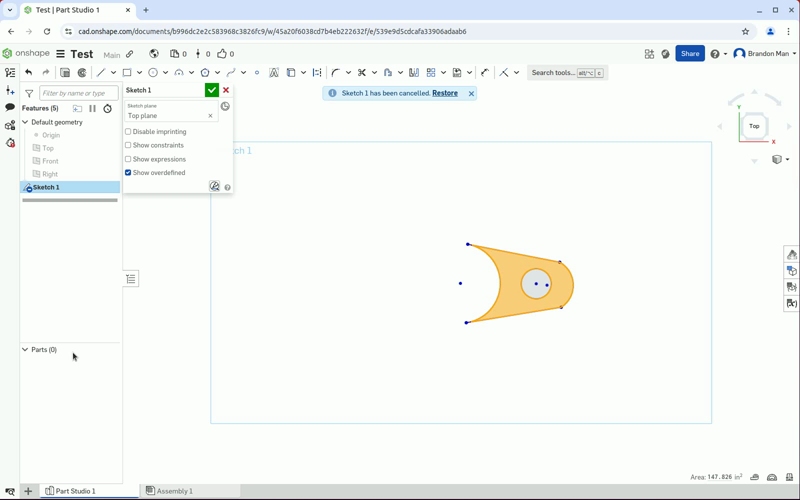
key(shift+e)
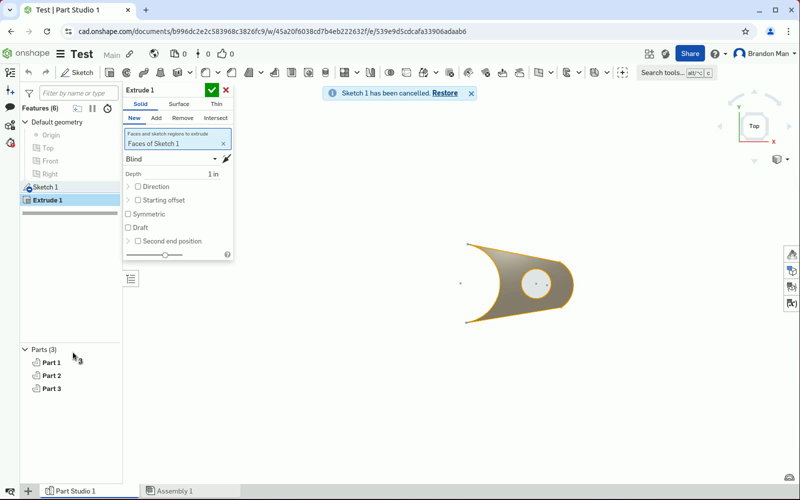
mouse_move(143, 106)
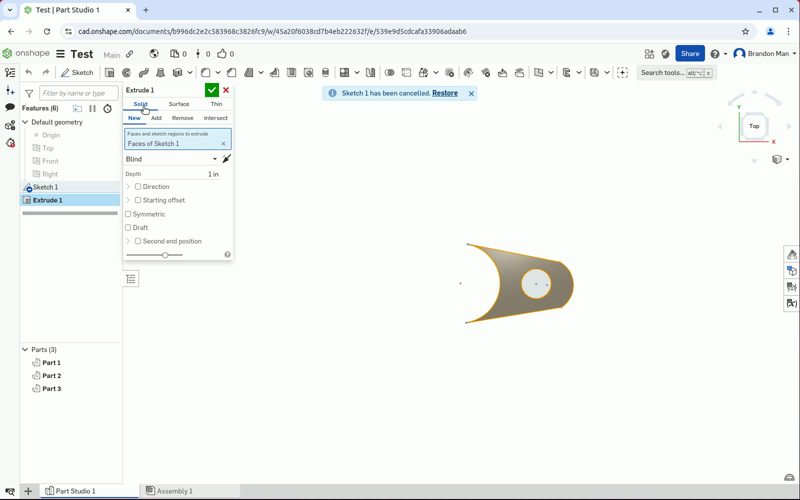
click(143, 106)
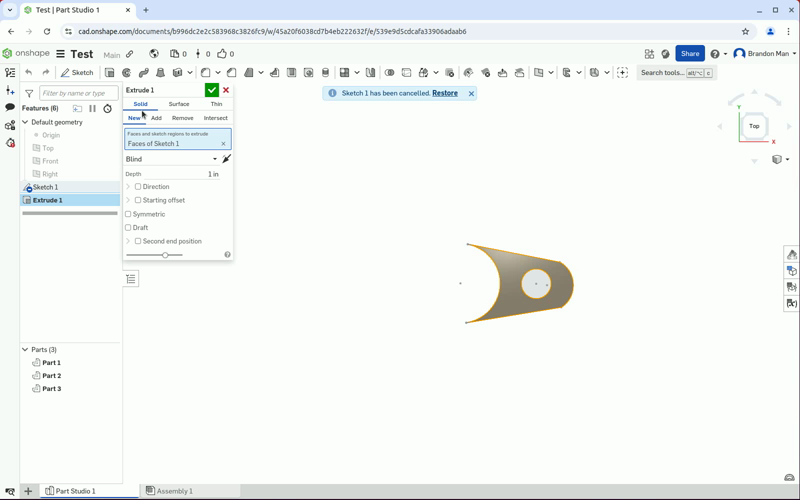
mouse_move(137, 120)
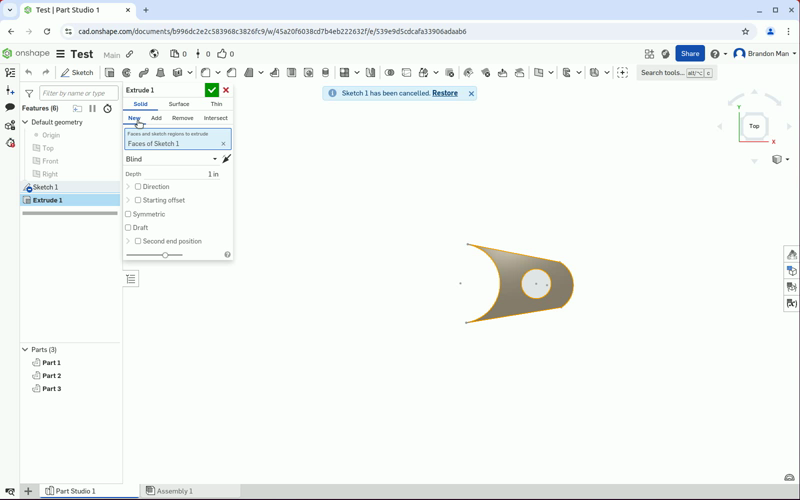
click(137, 120)
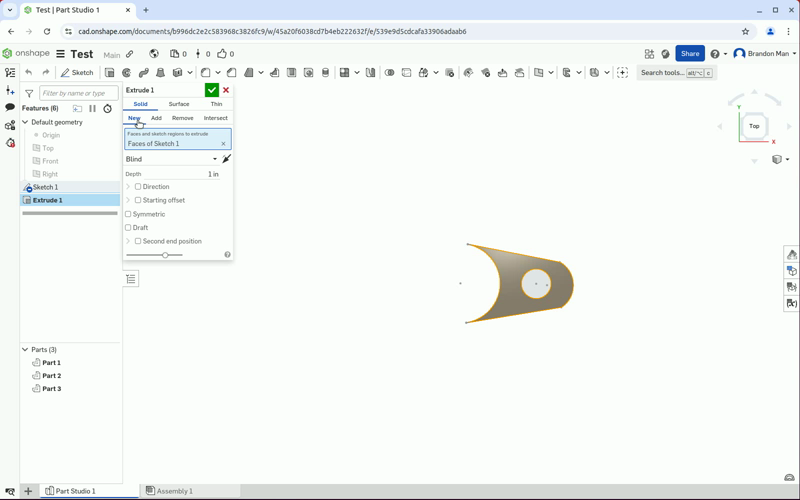
key(tab, 4)
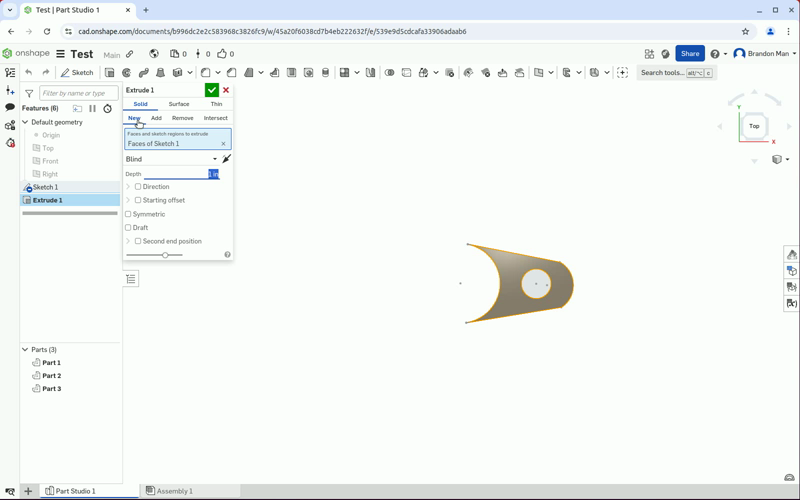
text(4.574)
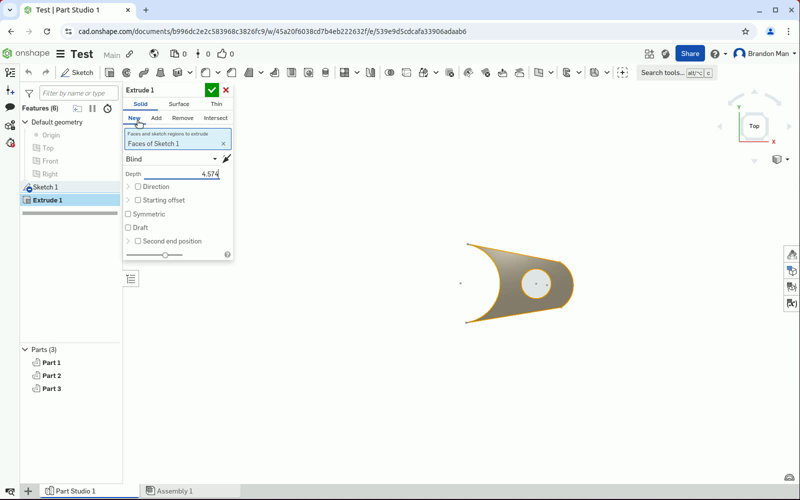
key(enter)
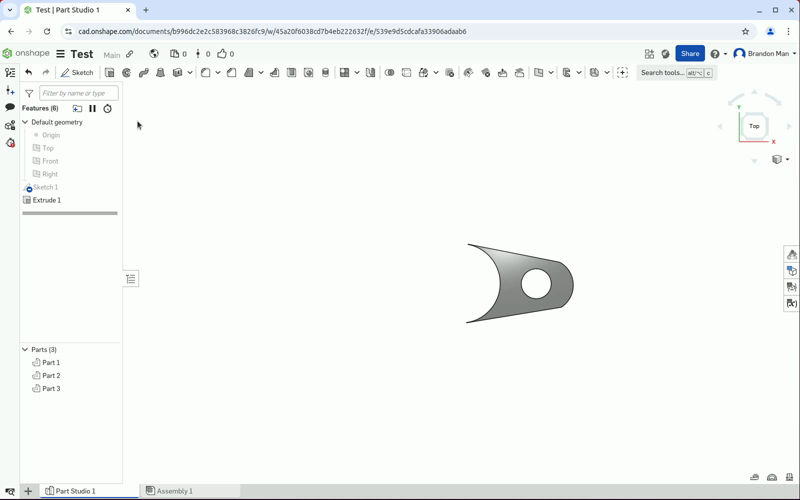
key(shift+h)
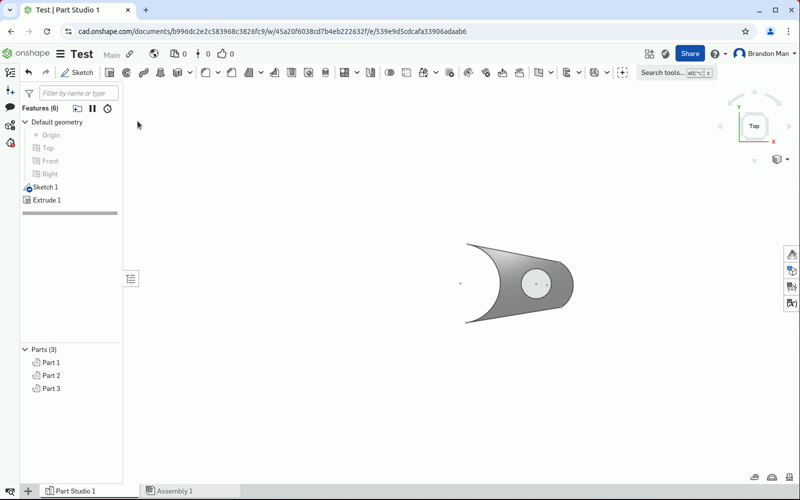
key(shift+h)
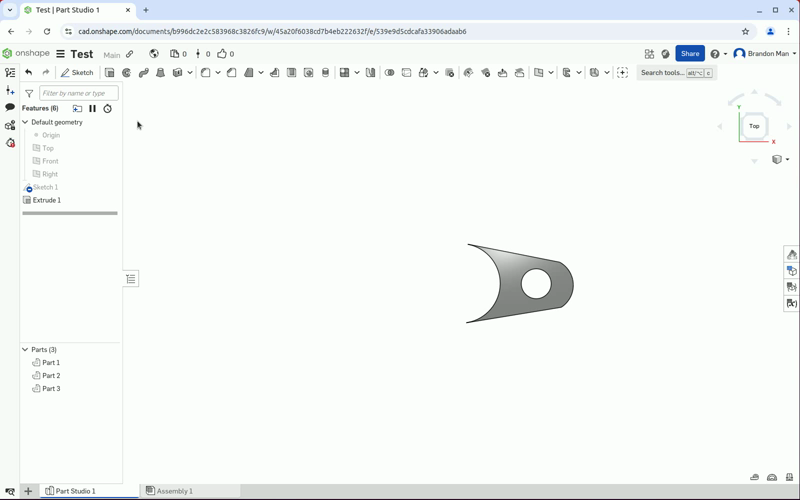
mouse_move(73, 189)
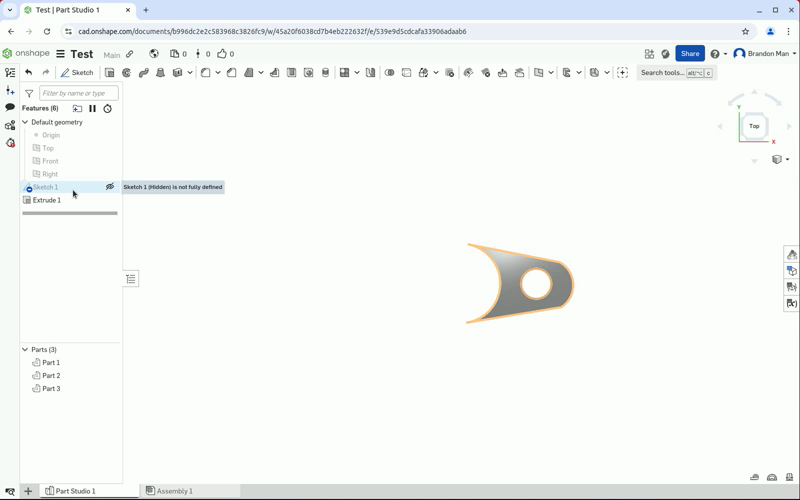
click(73, 189)
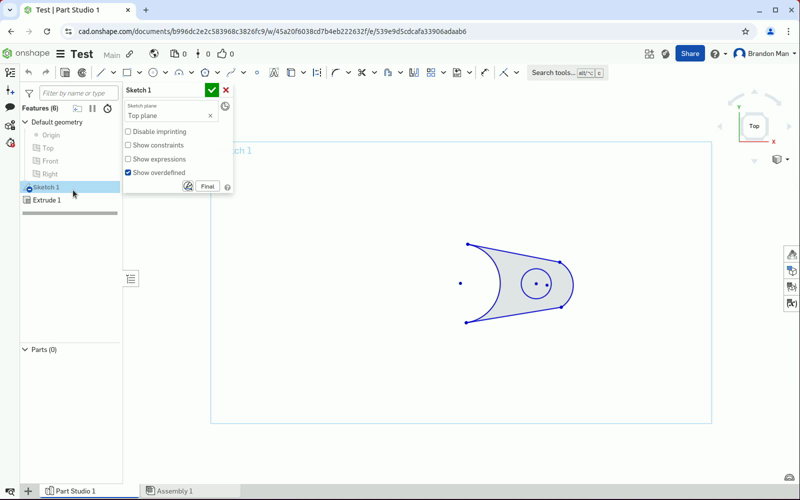
mouse_move(229, 92)
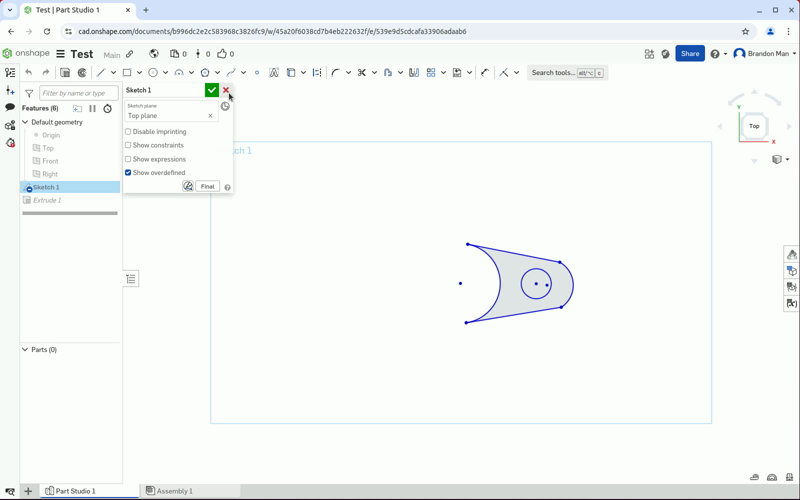
click(229, 92)
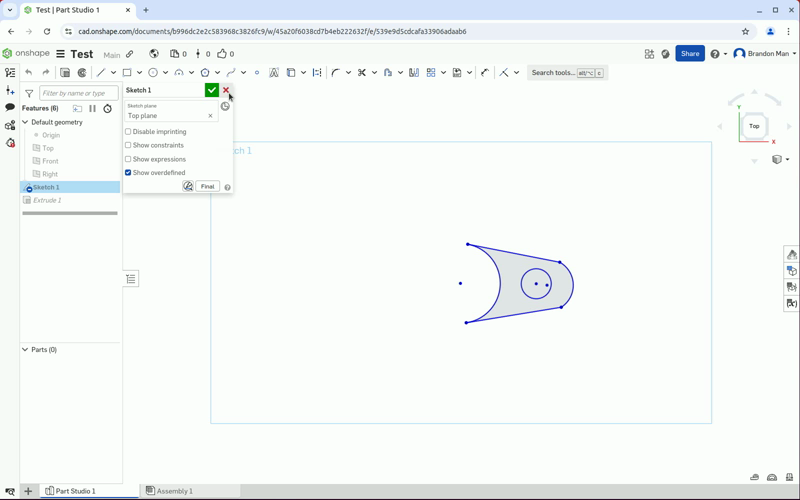
key(shift+s)
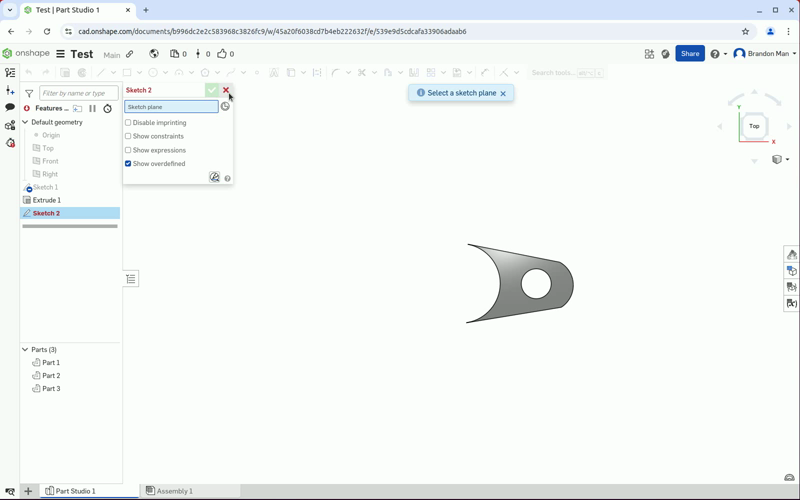
mouse_move(73, 150)
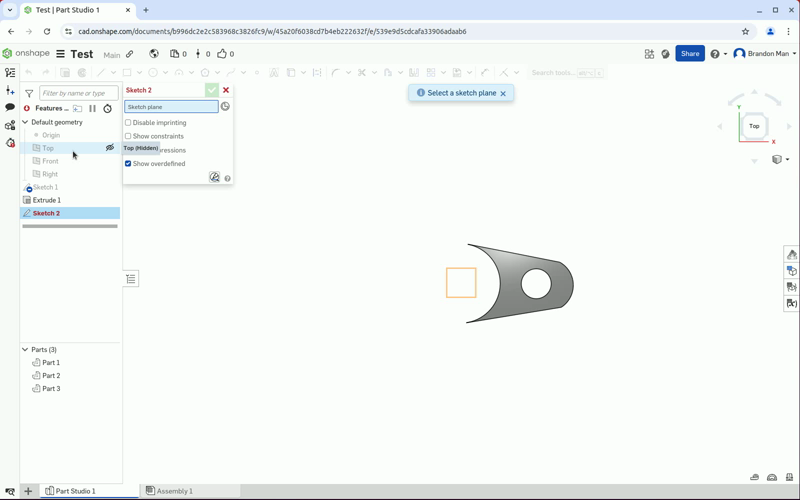
click(73, 150)
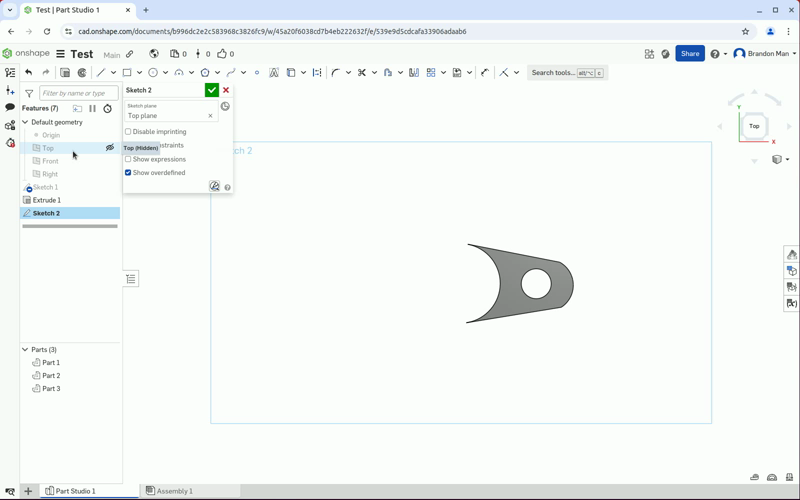
mouse_move(73, 352)
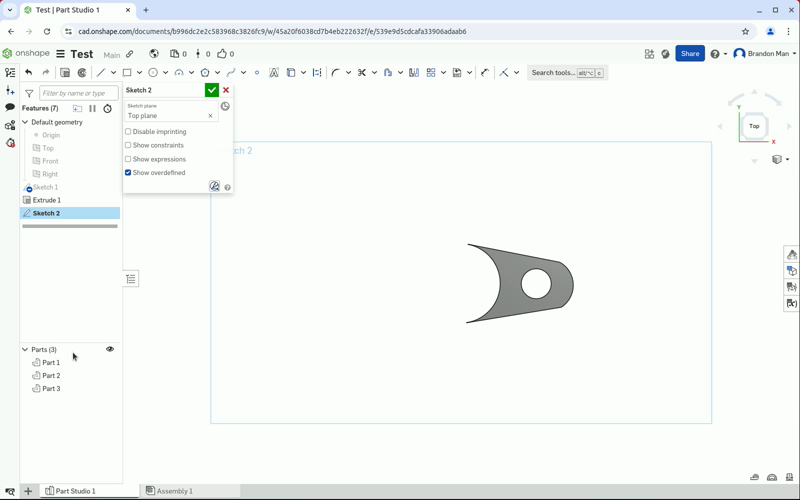
key(y)
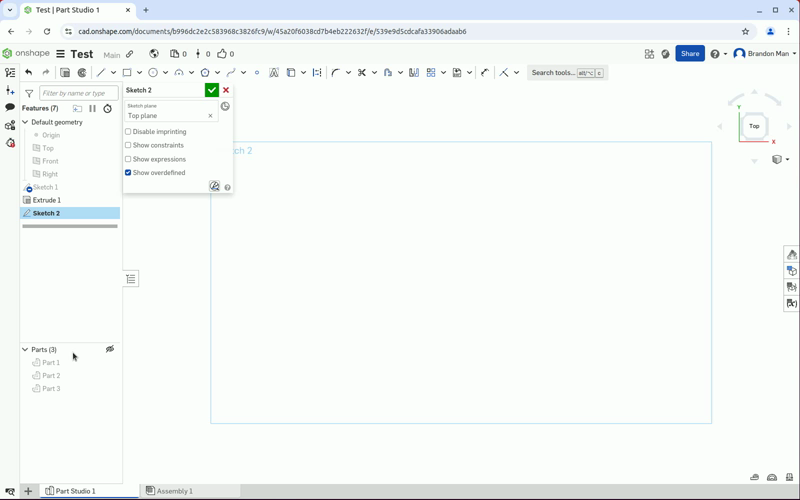
key(c)
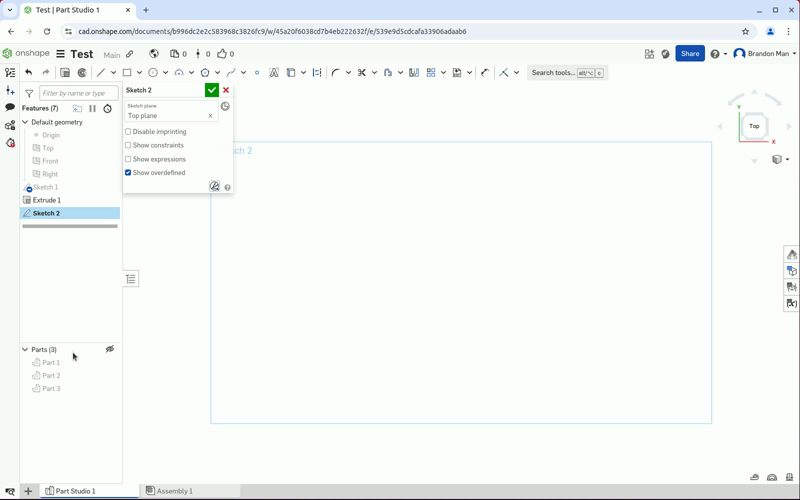
key_down(shift)
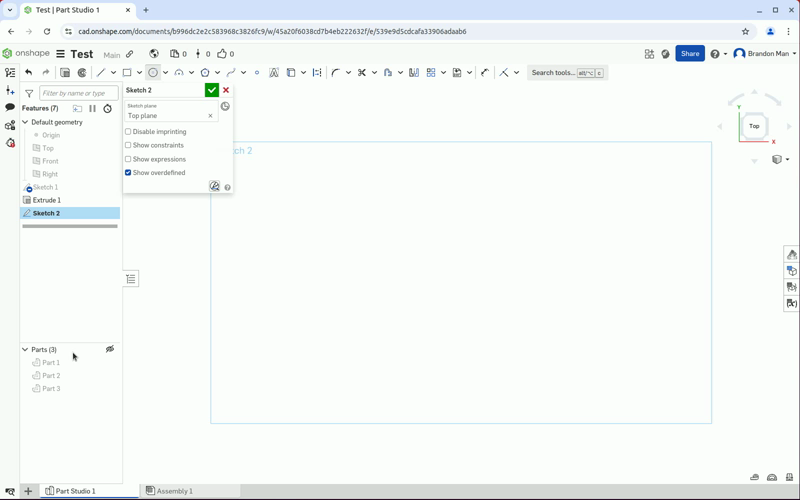
mouse_move(461, 282)
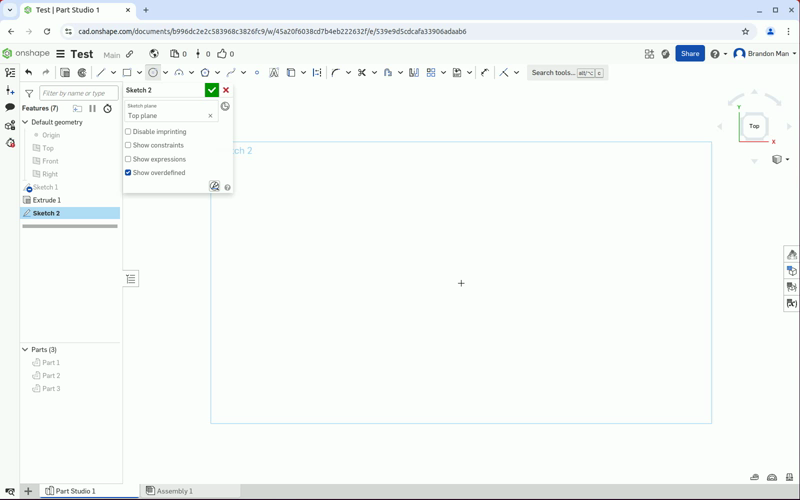
click(461, 282)
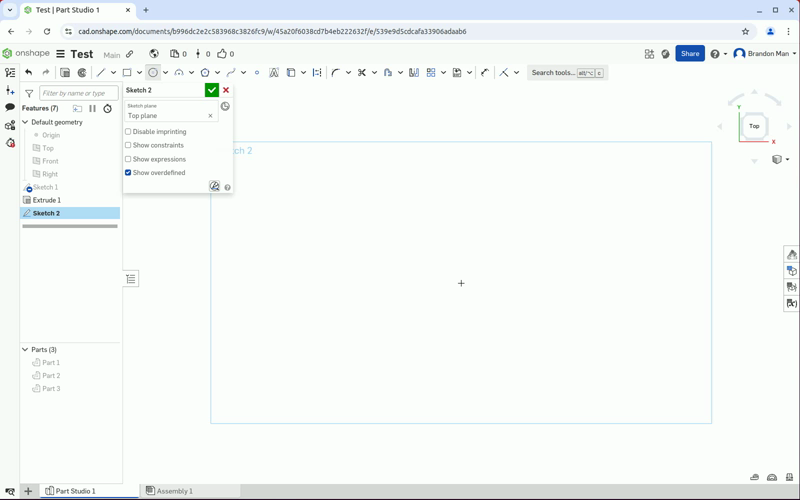
key_up(shift)
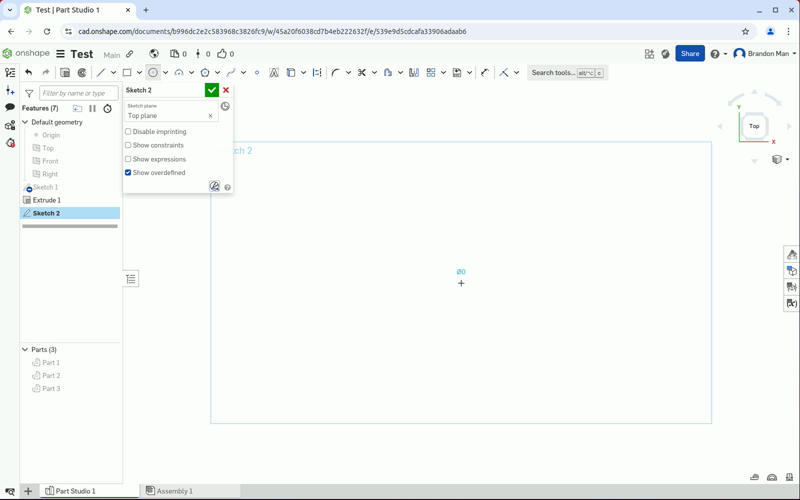
mouse_move(501, 282)
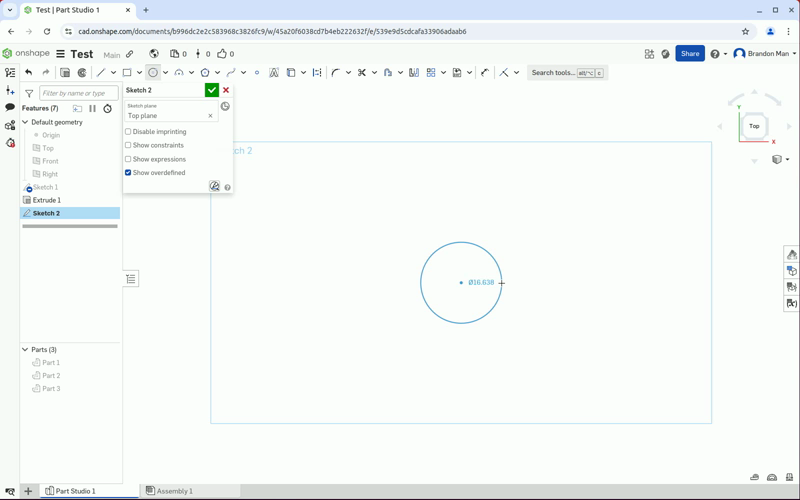
click(501, 282)
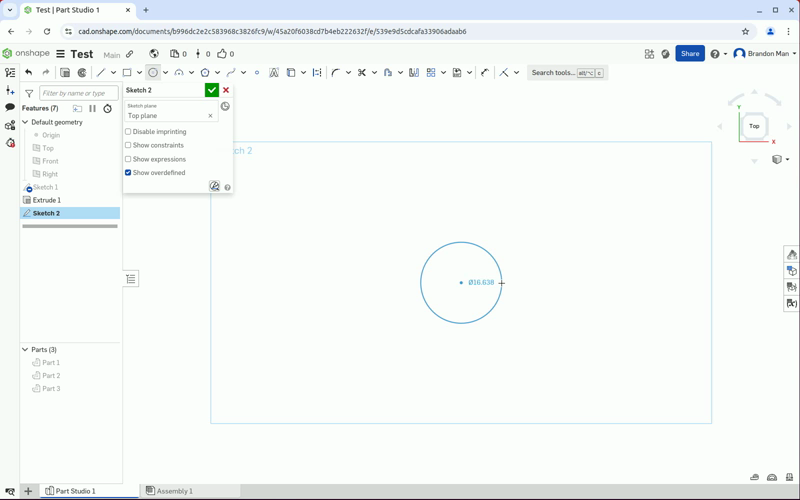
key(esc)
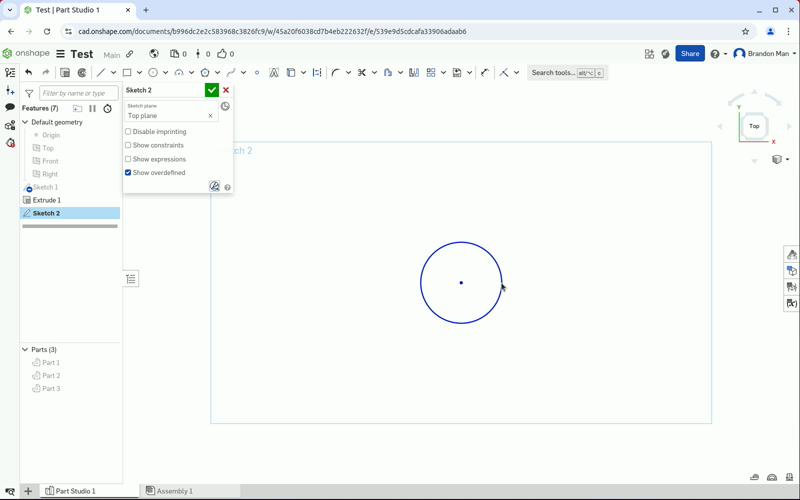
key(c)
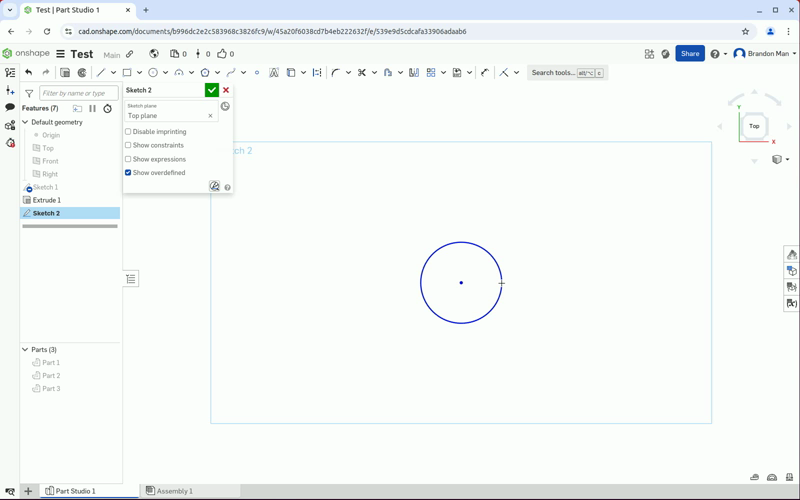
key_down(shift)
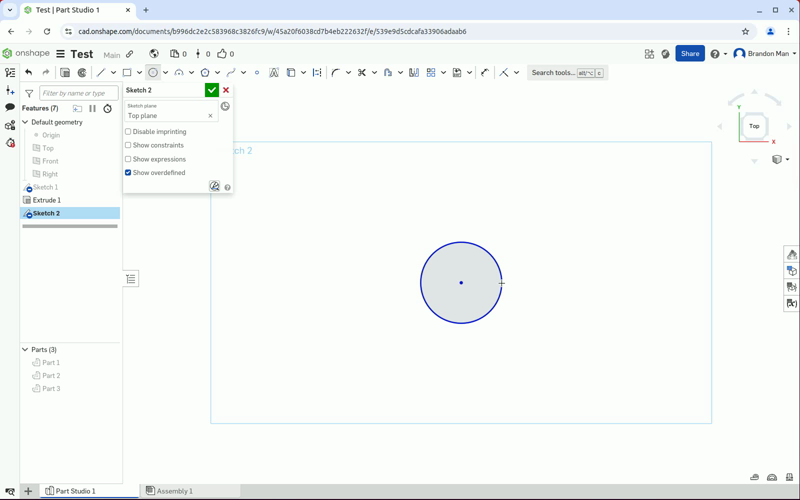
mouse_move(461, 282)
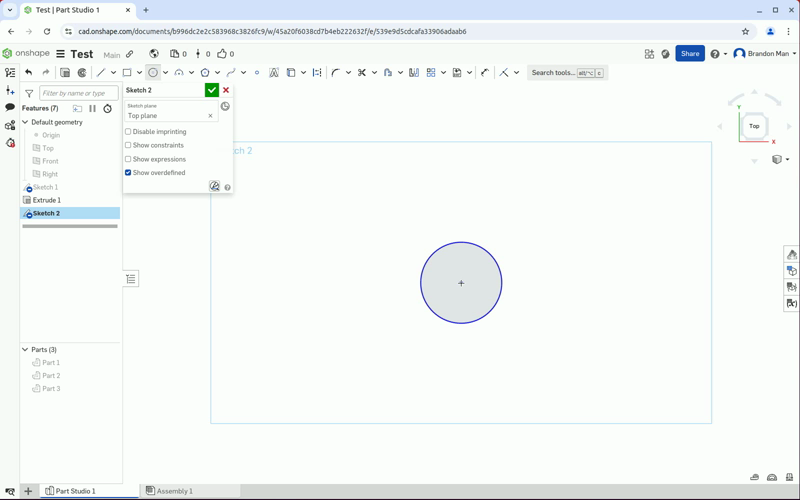
click(461, 282)
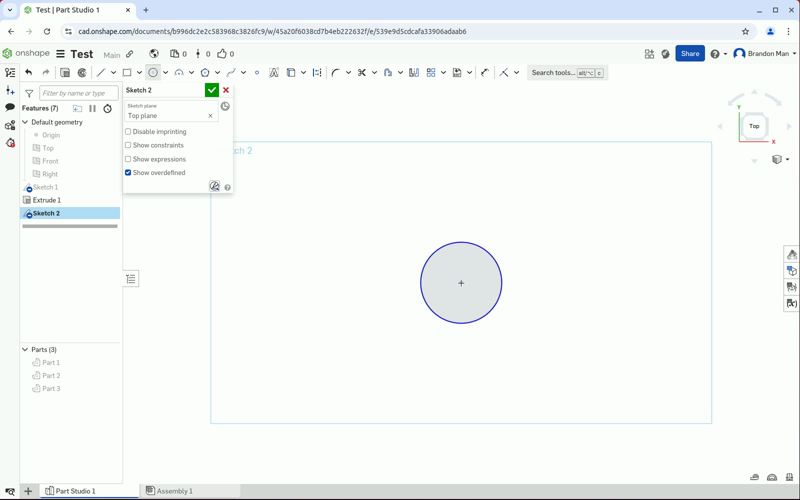
key_up(shift)
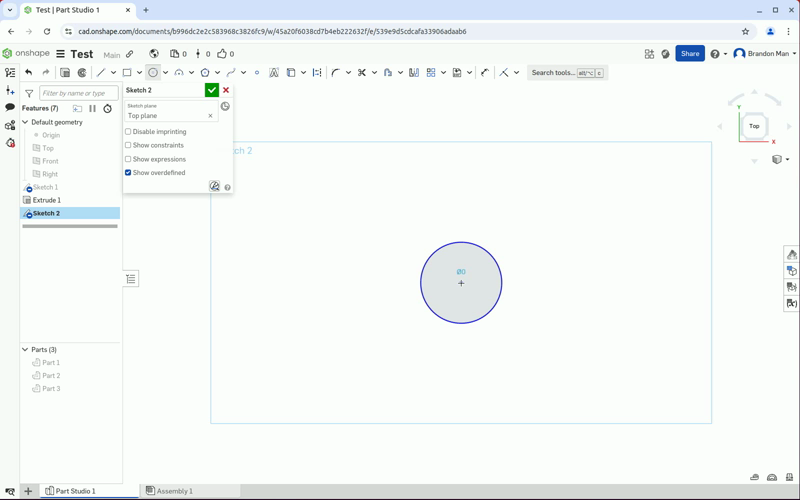
mouse_move(496, 282)
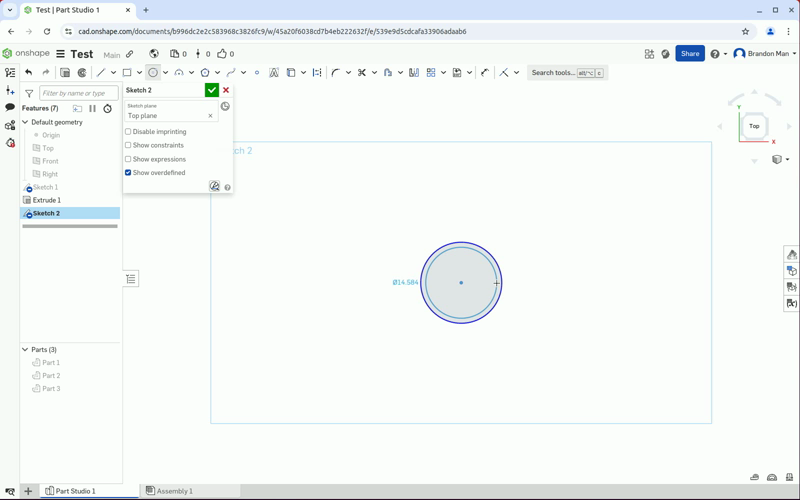
click(496, 282)
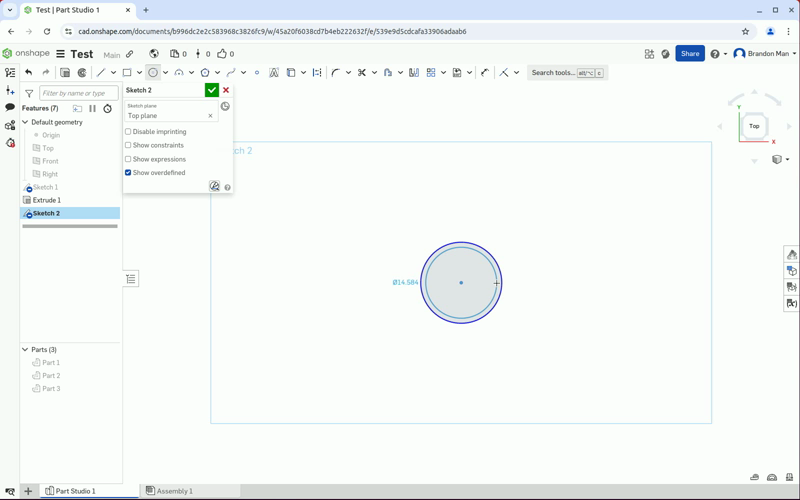
key(esc)
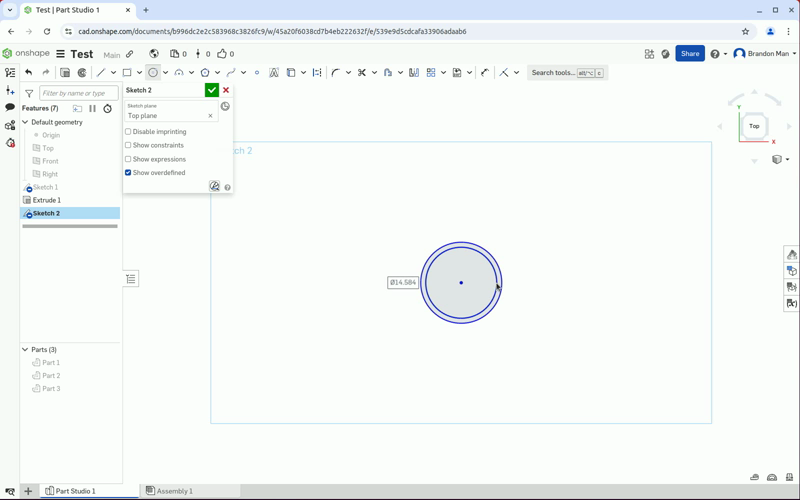
mouse_move(466, 246)
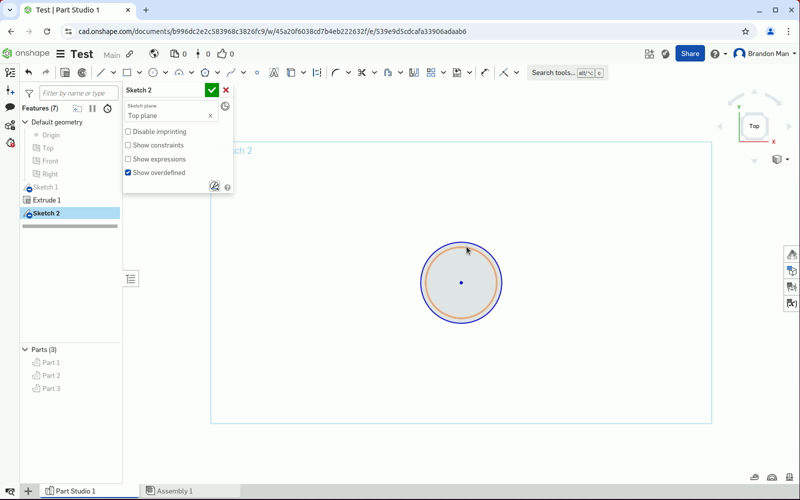
scroll(6)
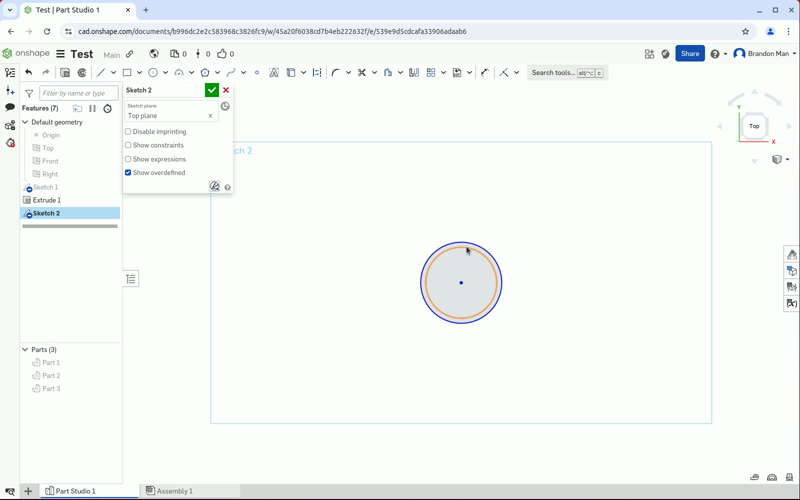
scroll(6)
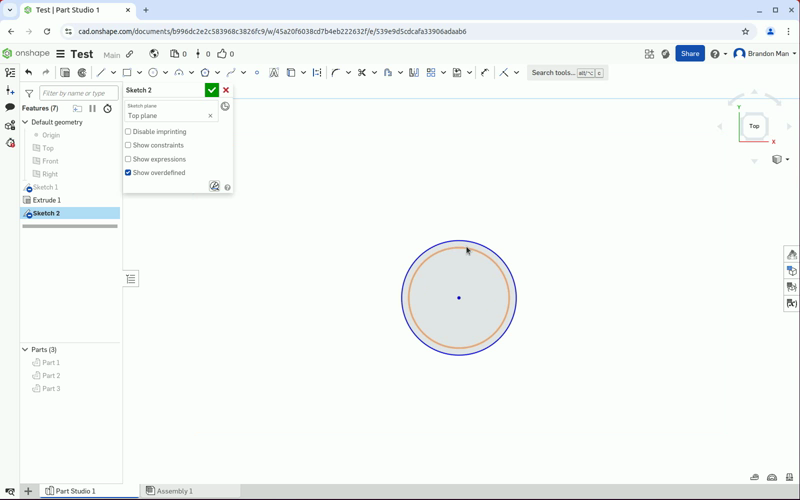
scroll(6)
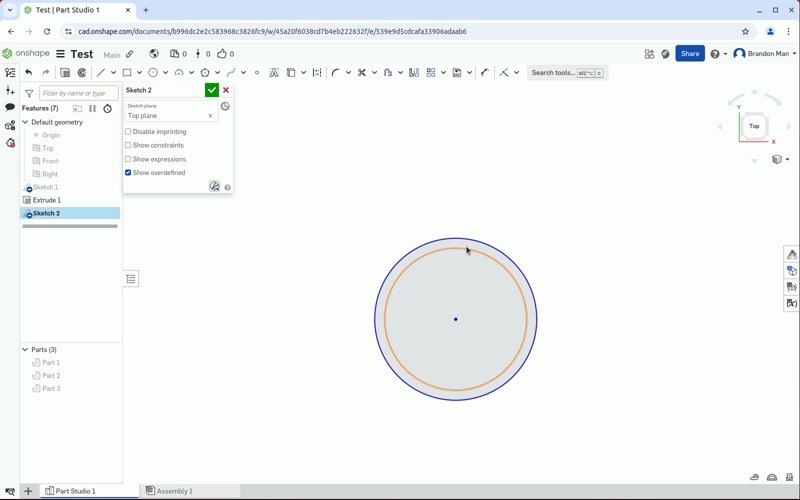
scroll(6)
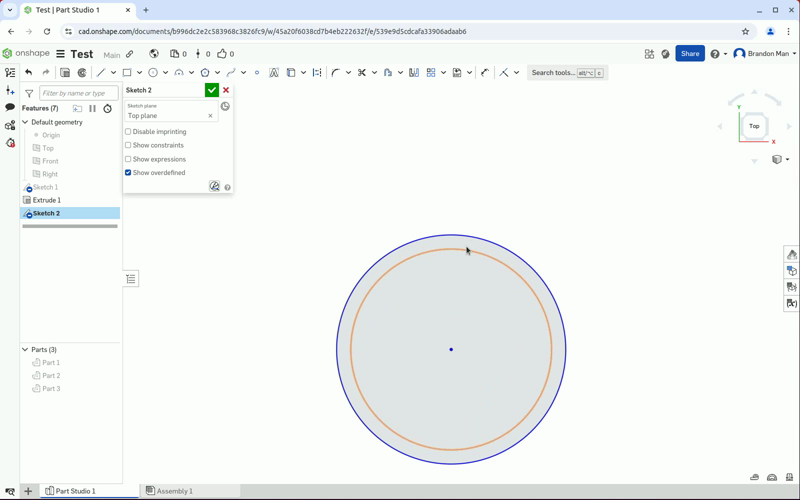
scroll(6)
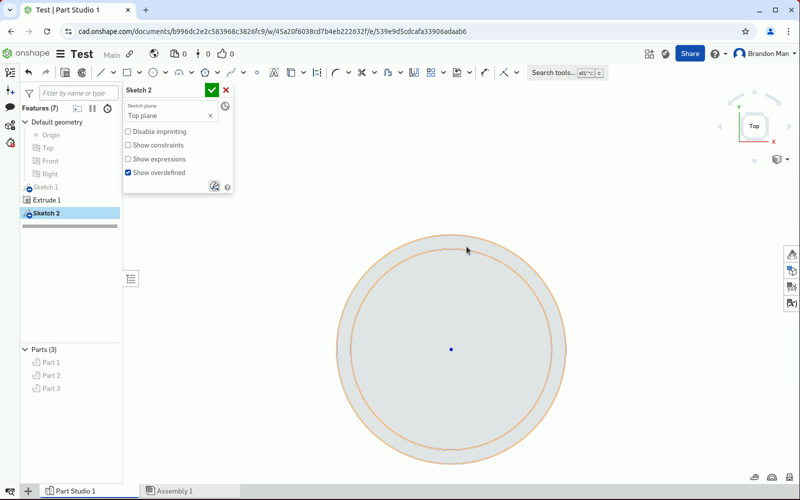
scroll(6)
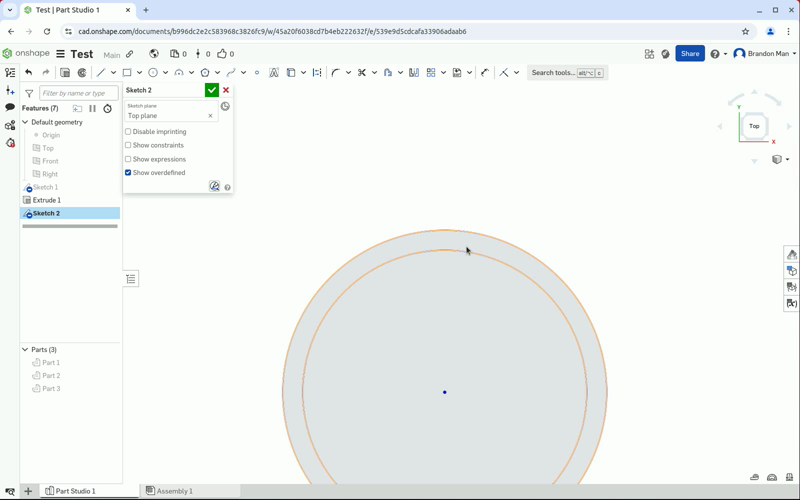
scroll(6)
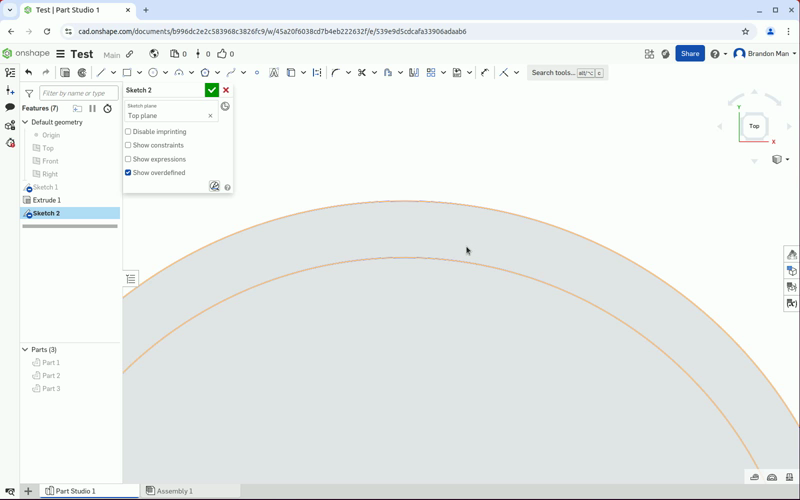
click(466, 246)
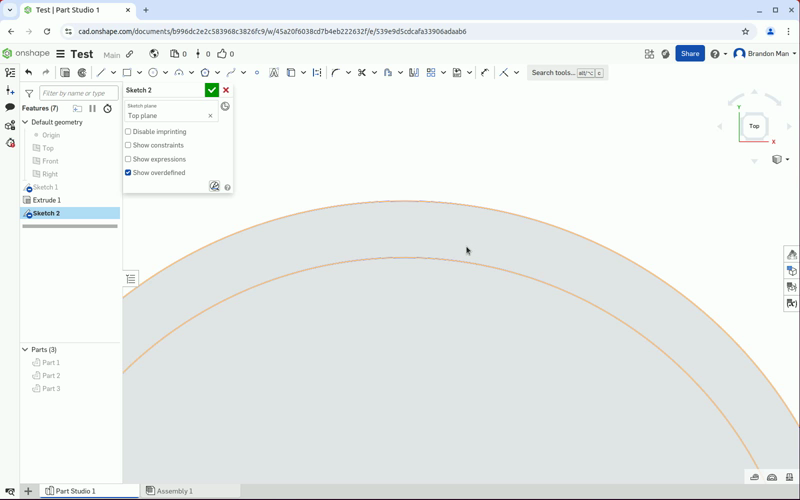
scroll(-6)
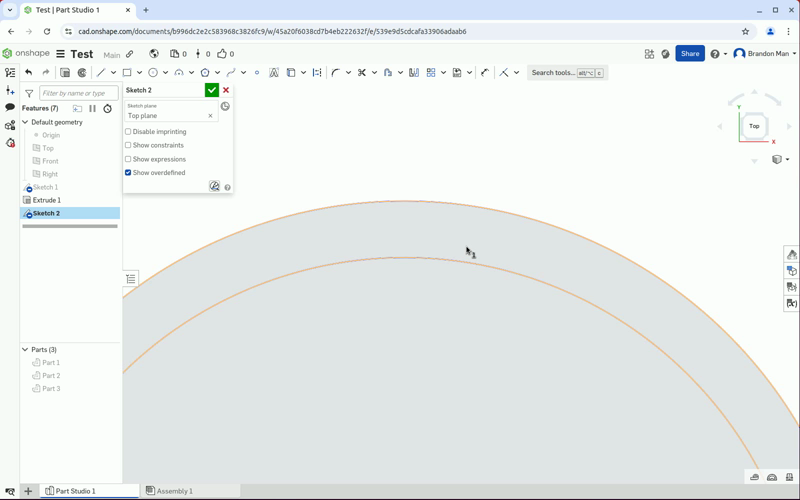
scroll(-6)
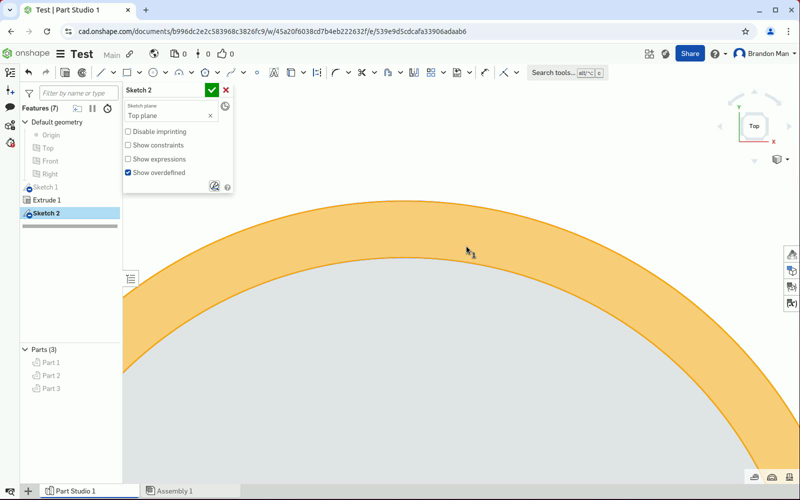
scroll(-6)
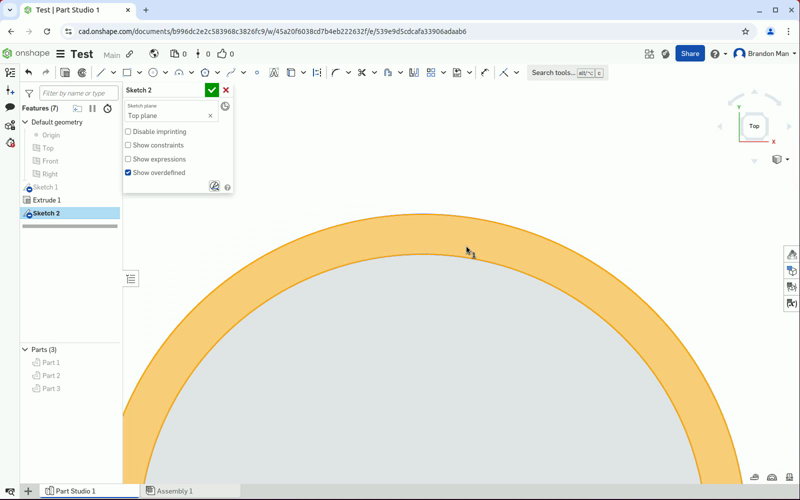
scroll(-6)
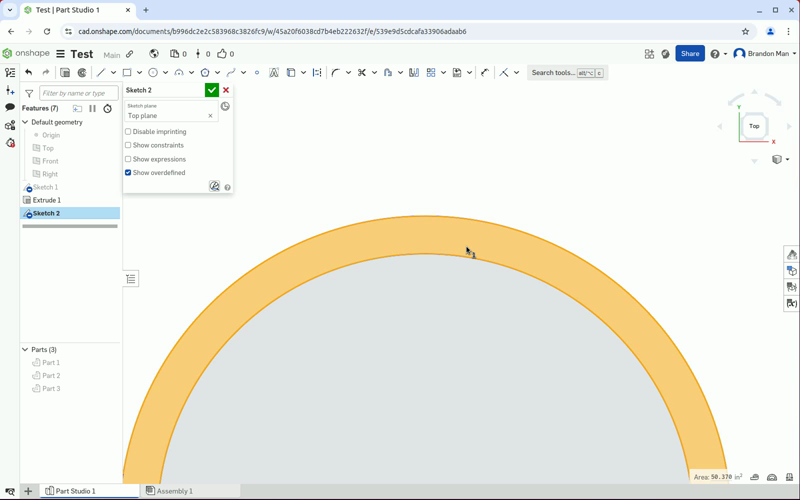
scroll(-6)
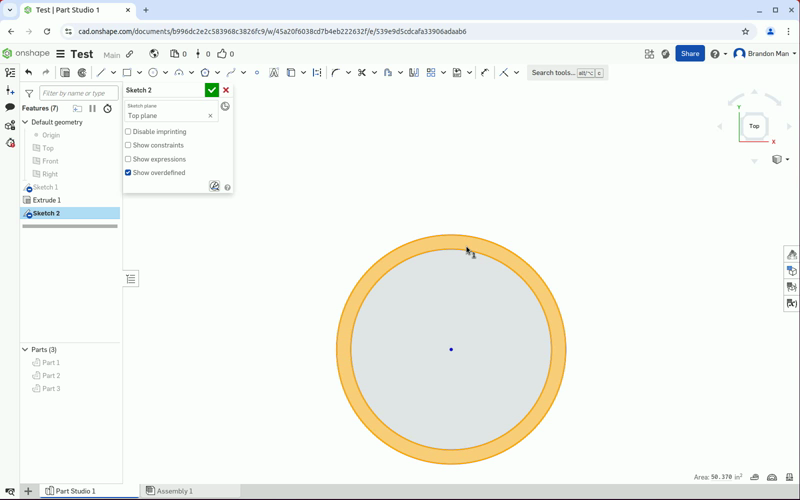
scroll(-6)
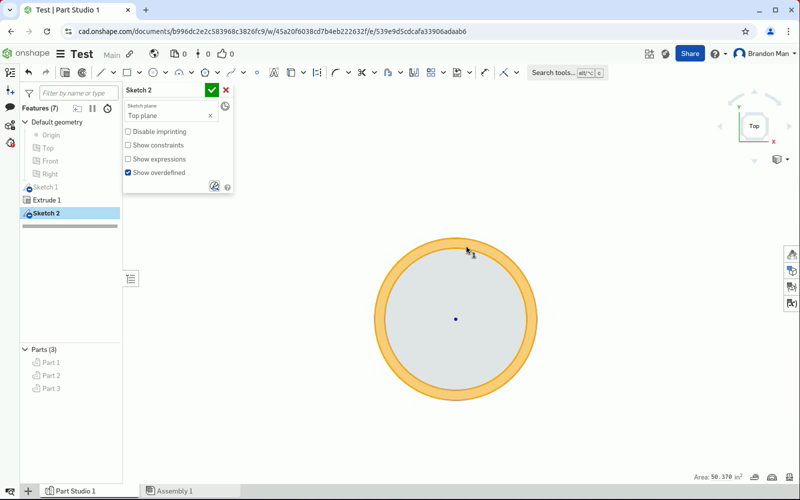
scroll(-6)
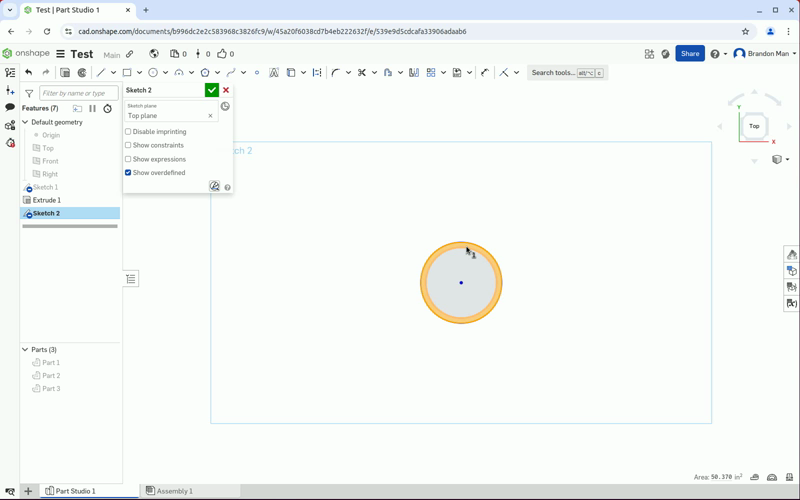
mouse_move(73, 352)
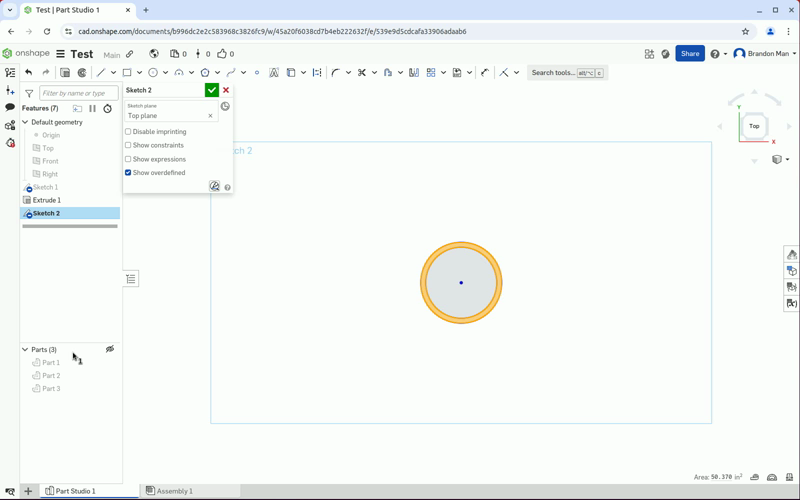
key(shift+y)
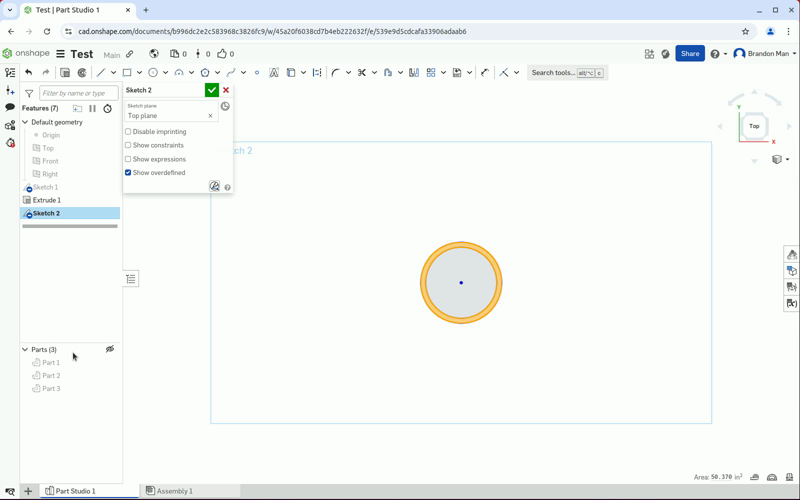
key(shift+e)
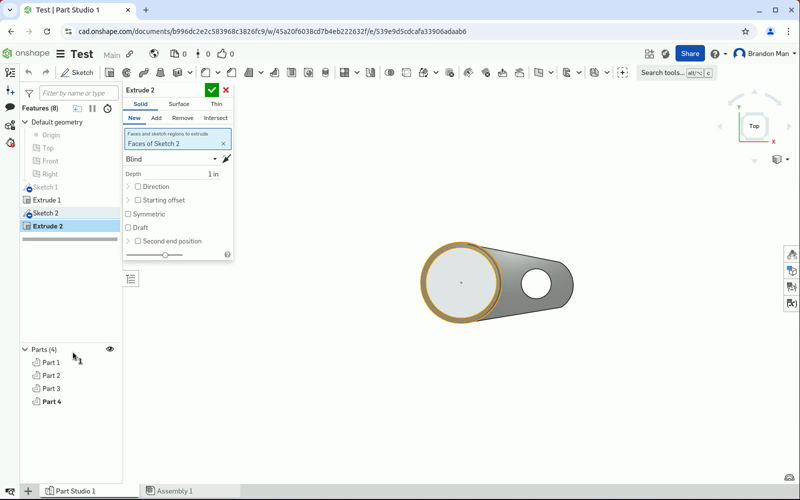
mouse_move(143, 106)
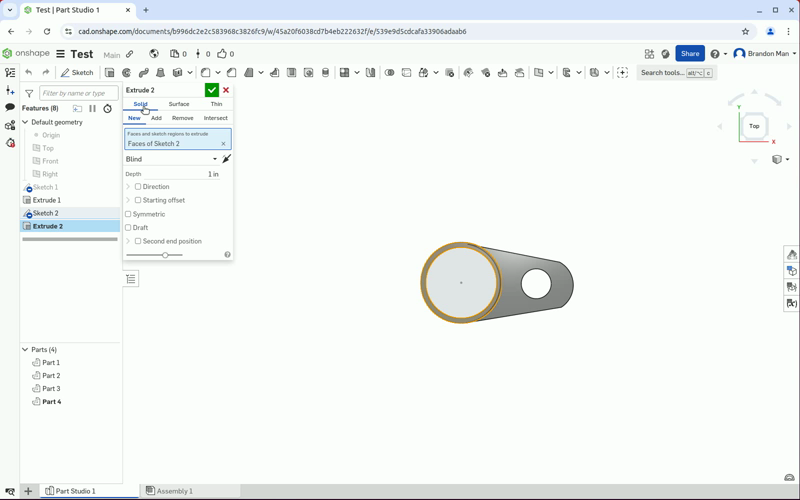
click(143, 106)
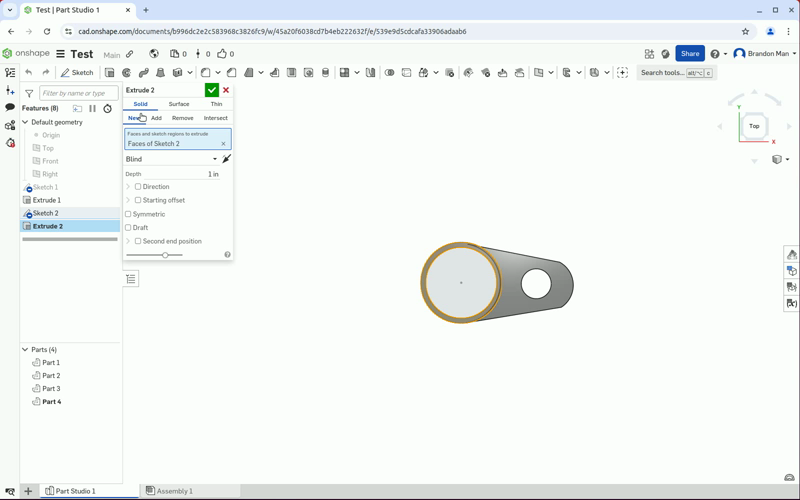
mouse_move(137, 120)
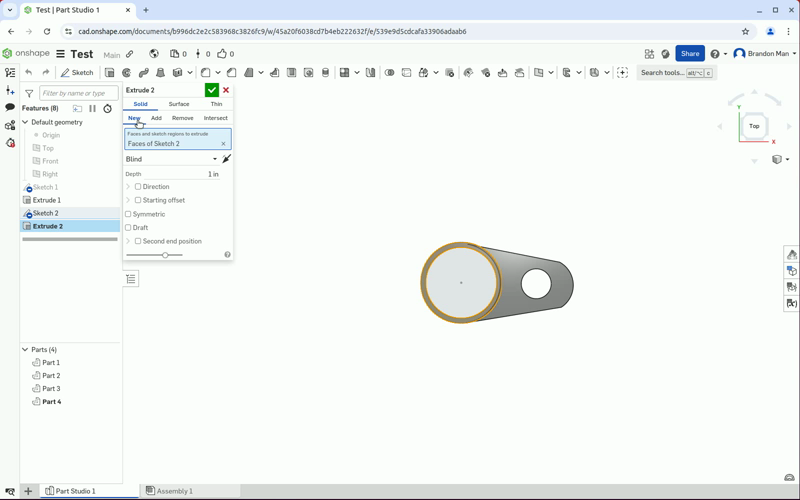
click(137, 120)
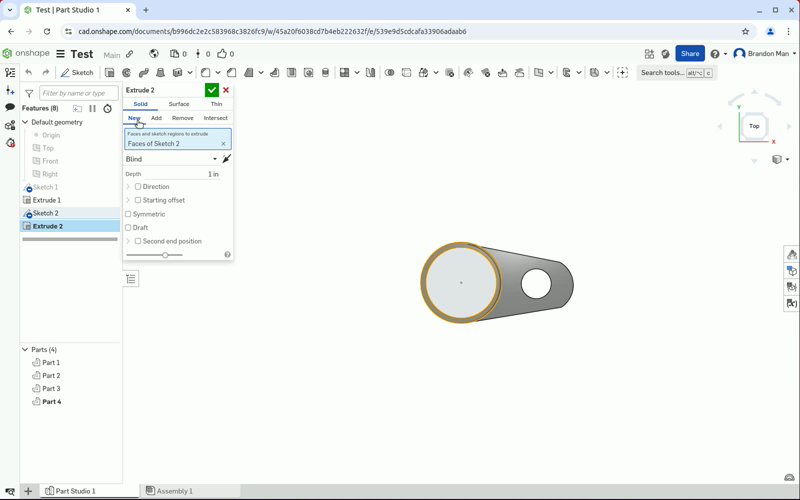
key(tab, 4)
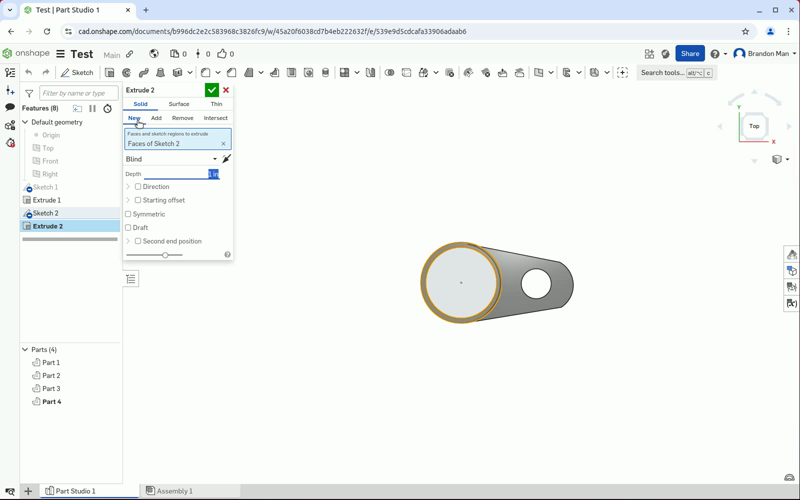
text(11.554)
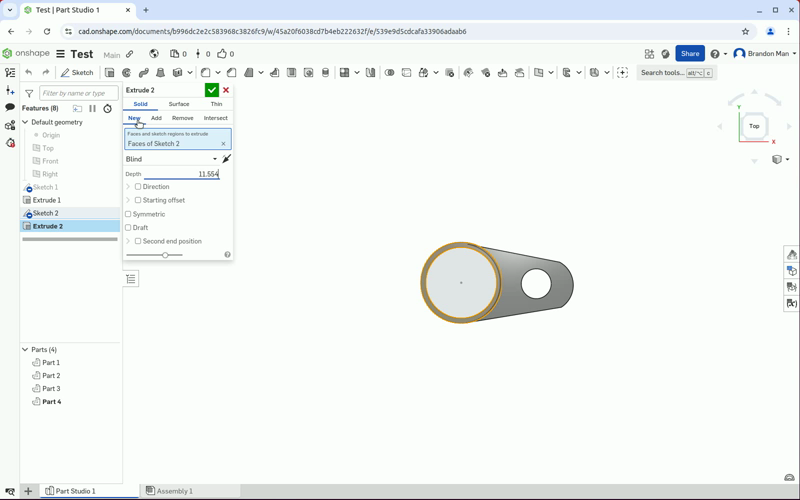
key(enter)
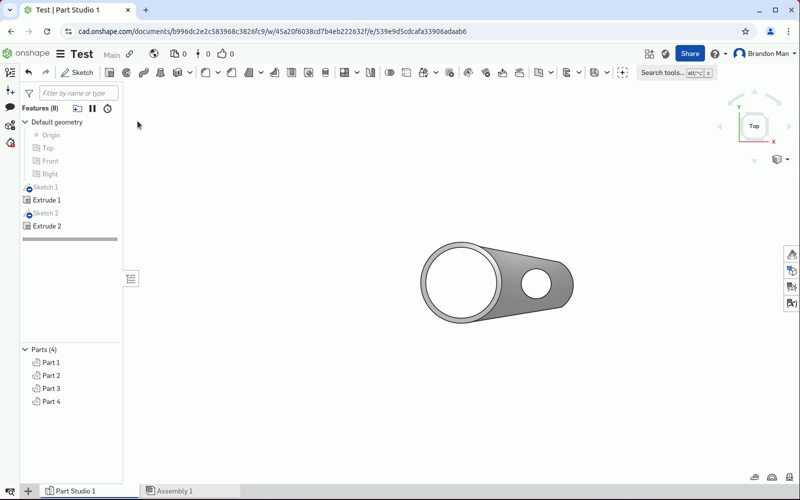
key(shift+h)
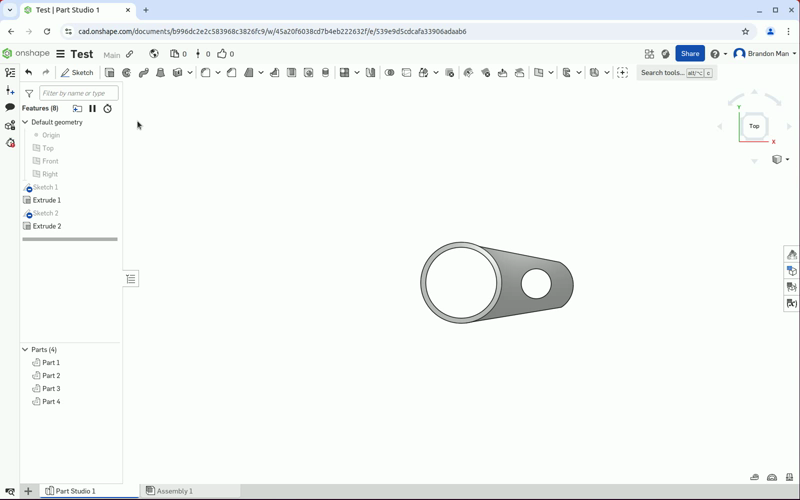
key(shift+h)
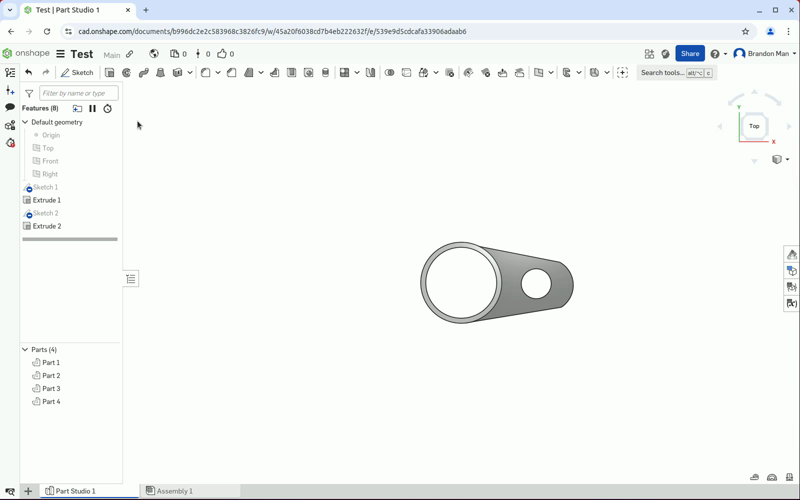
mouse_move(73, 189)
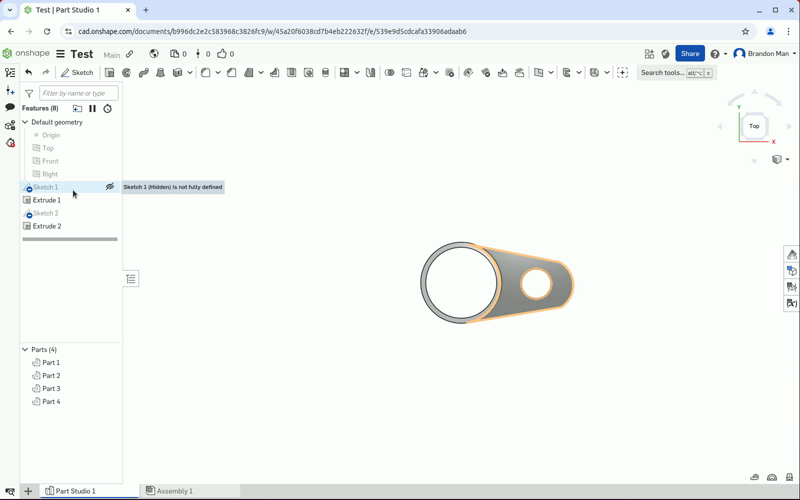
click(73, 189)
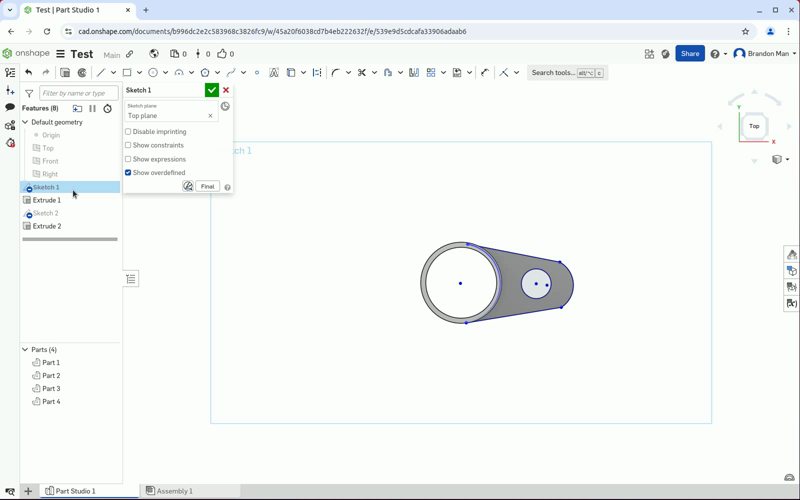
mouse_move(229, 92)
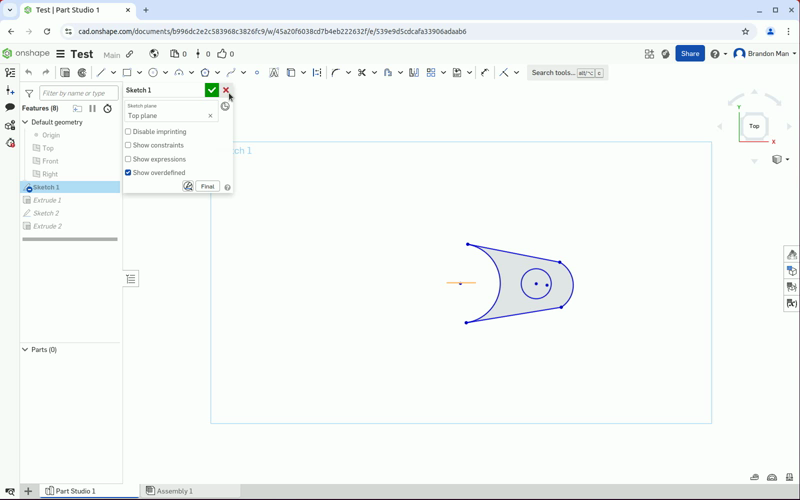
click(229, 92)
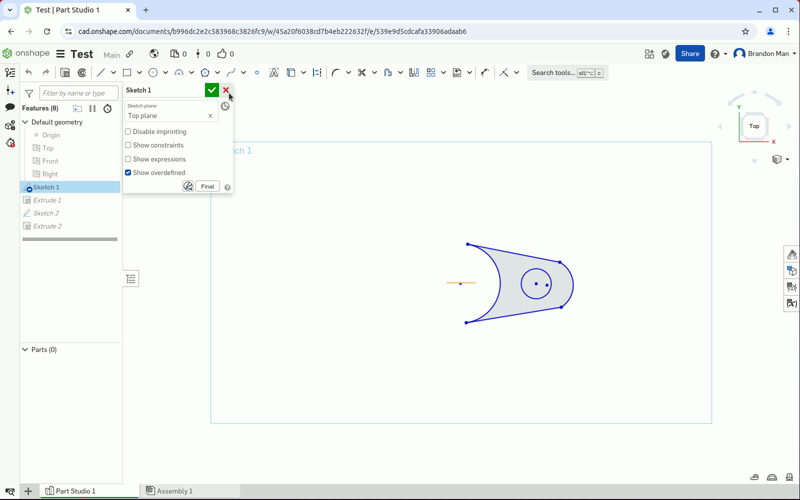
key(shift+s)
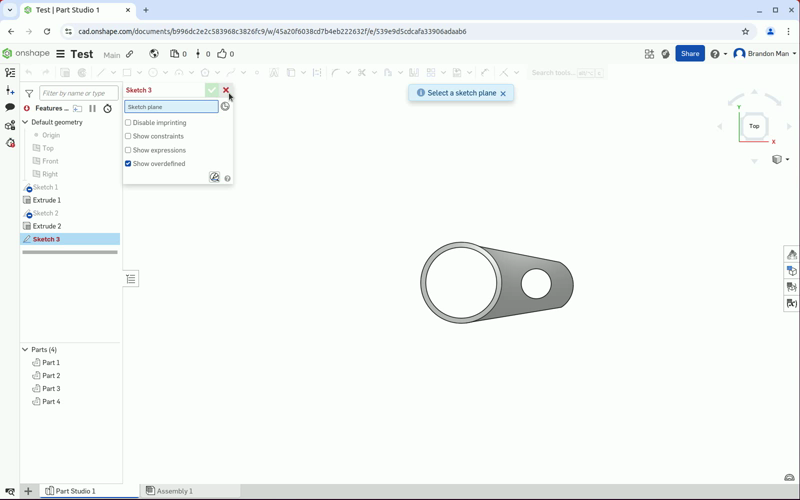
mouse_move(73, 150)
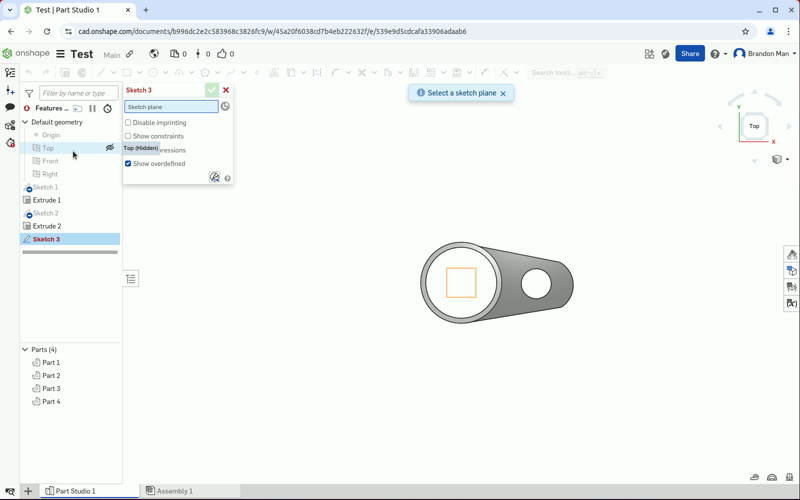
click(73, 150)
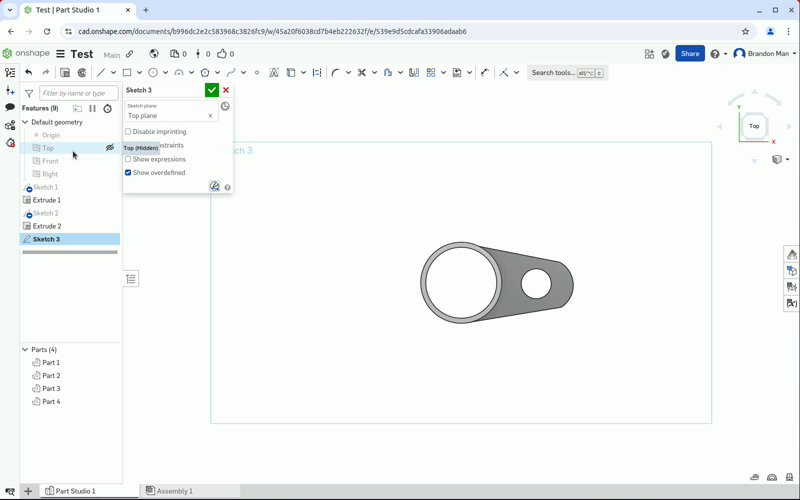
mouse_move(73, 352)
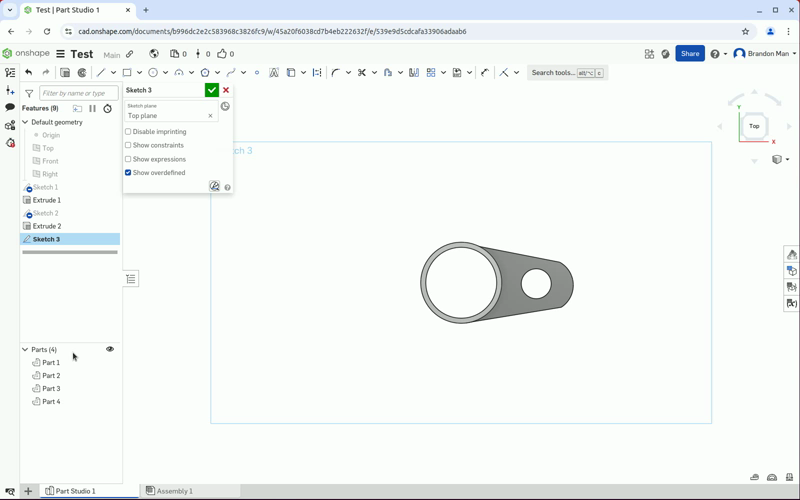
key(y)
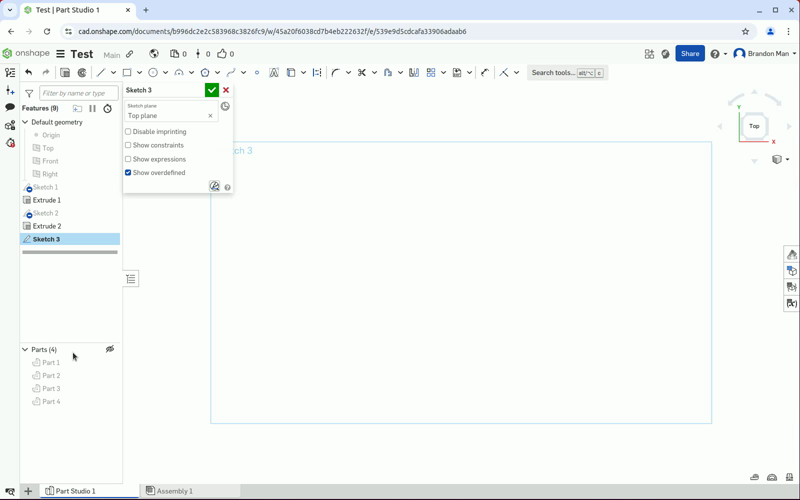
key(c)
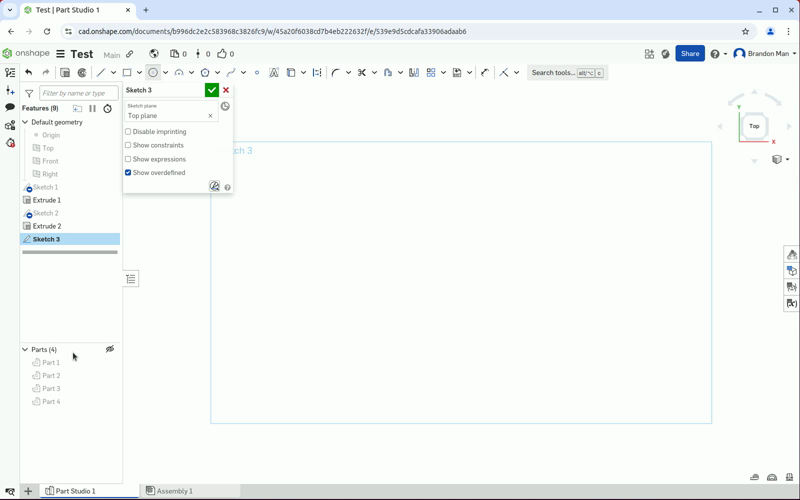
key_down(shift)
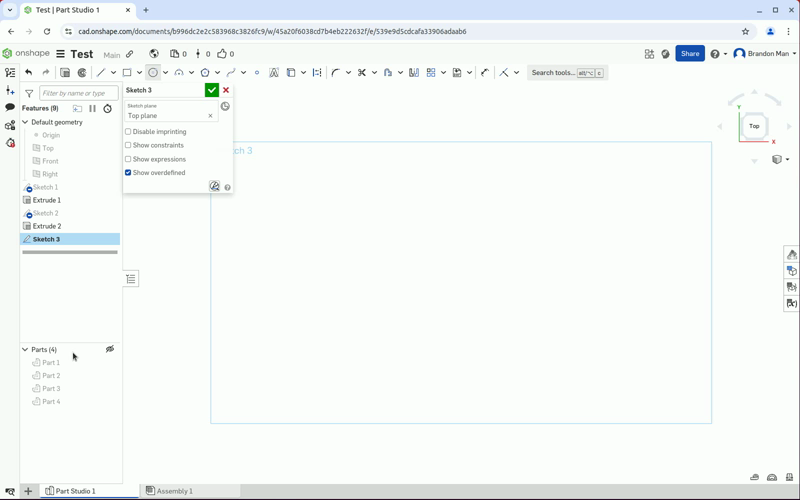
mouse_move(461, 282)
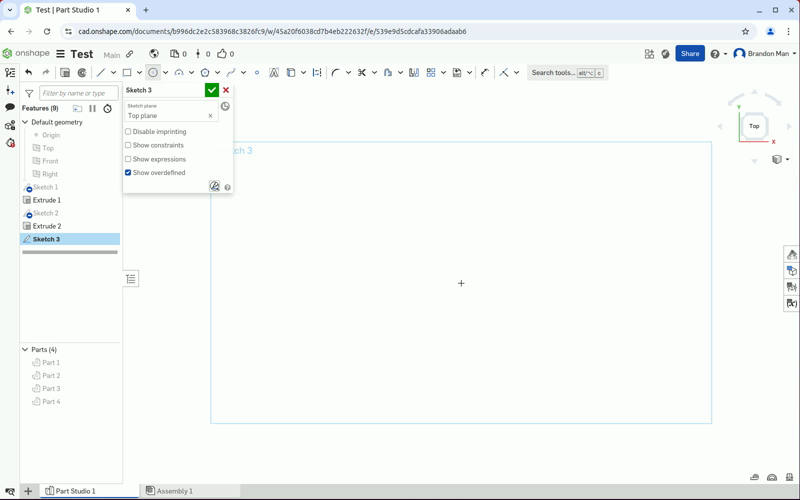
click(461, 282)
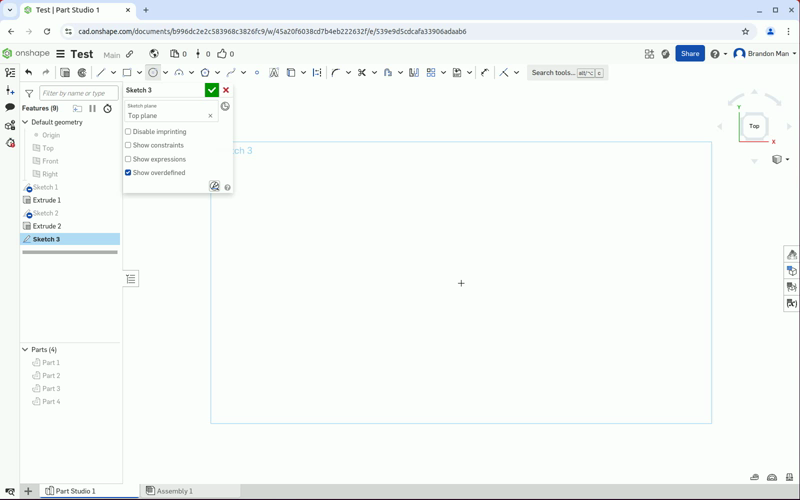
key_up(shift)
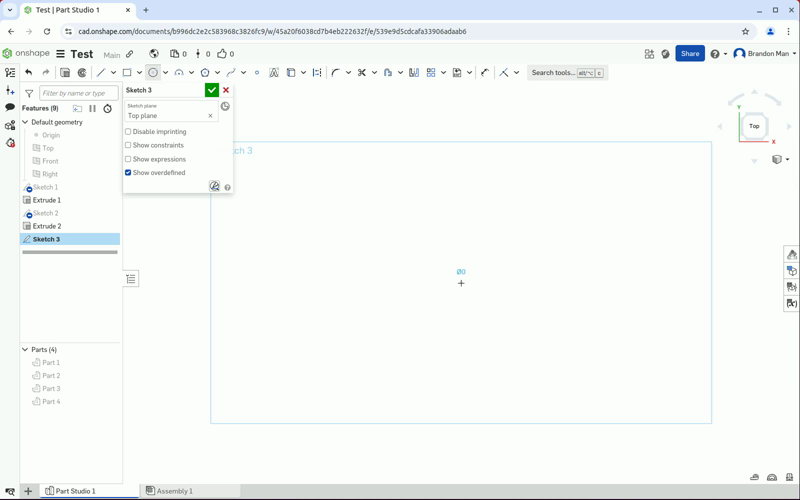
mouse_move(497, 282)
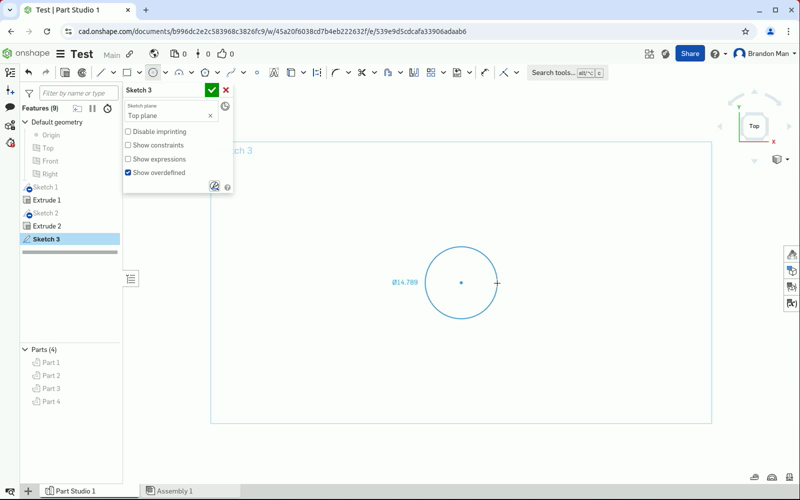
click(497, 282)
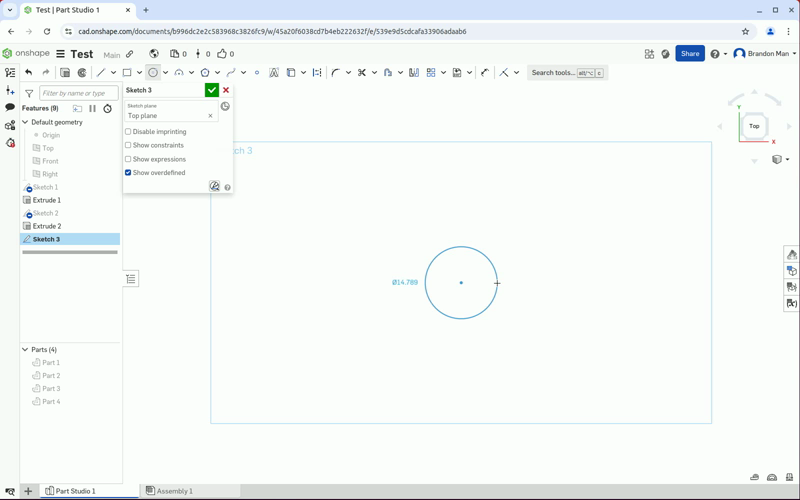
key(esc)
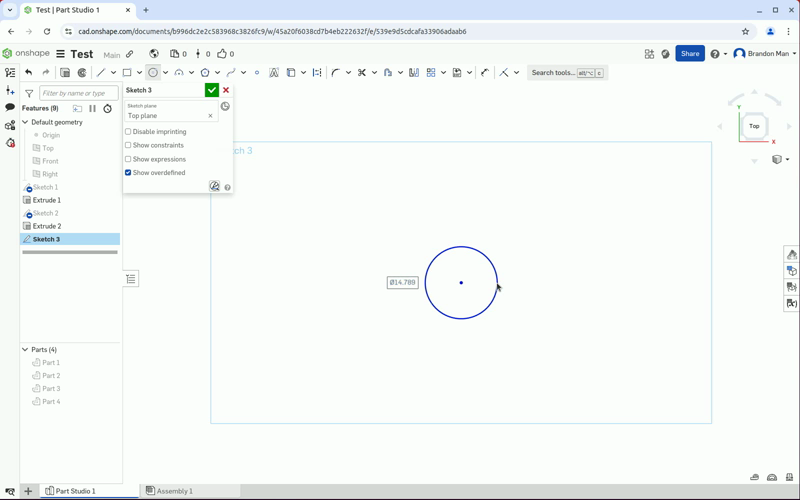
key(l)
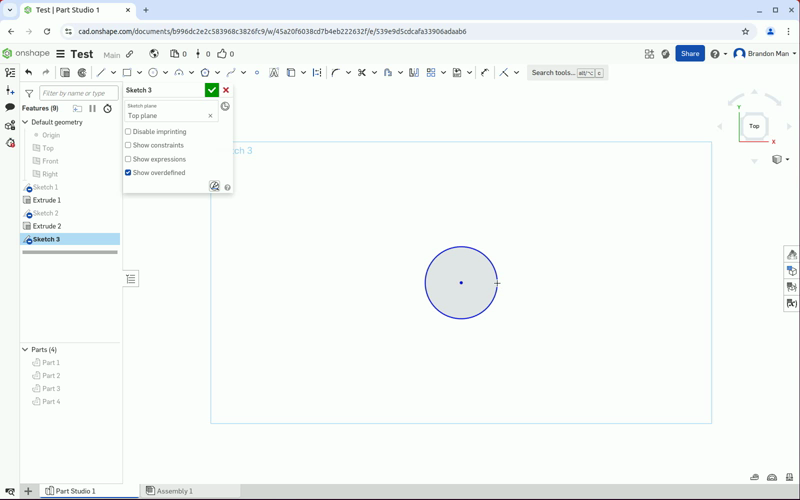
key_down(shift)
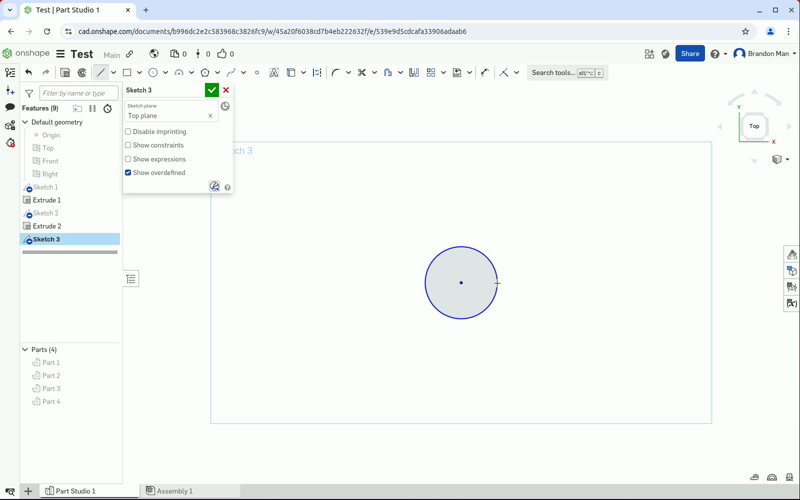
mouse_move(480, 288)
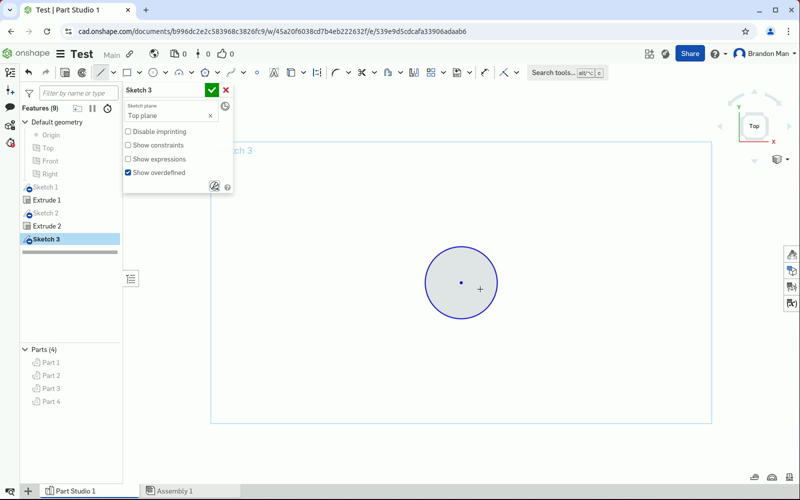
click(480, 288)
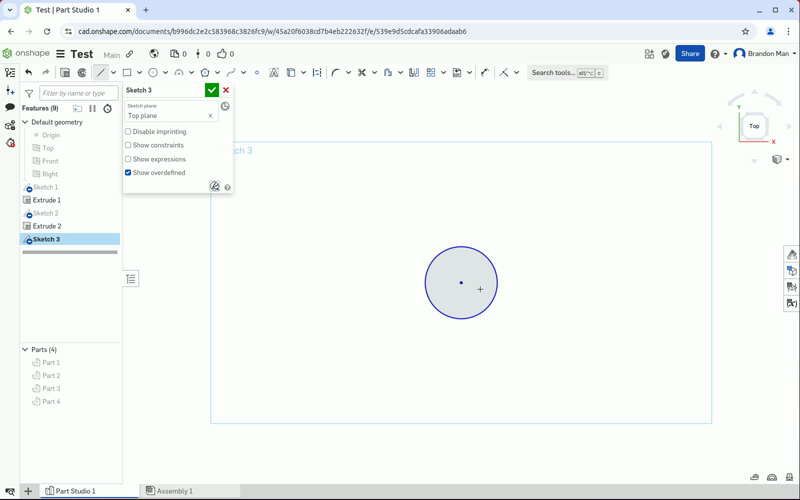
key_up(shift)
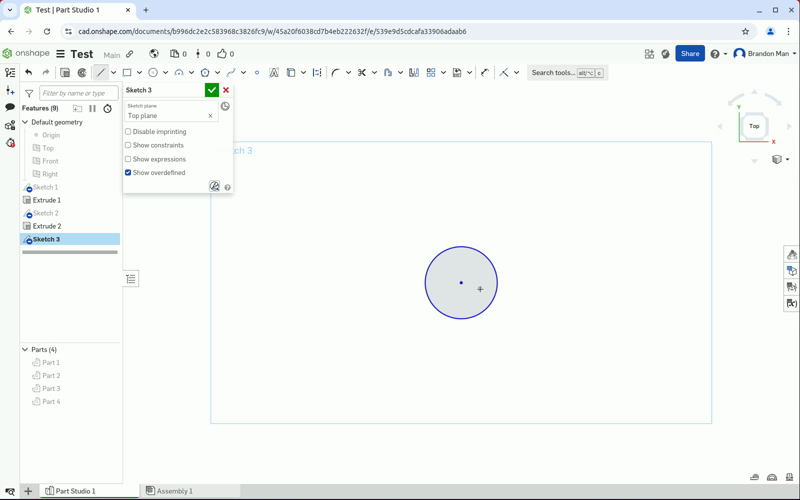
key_down(shift)
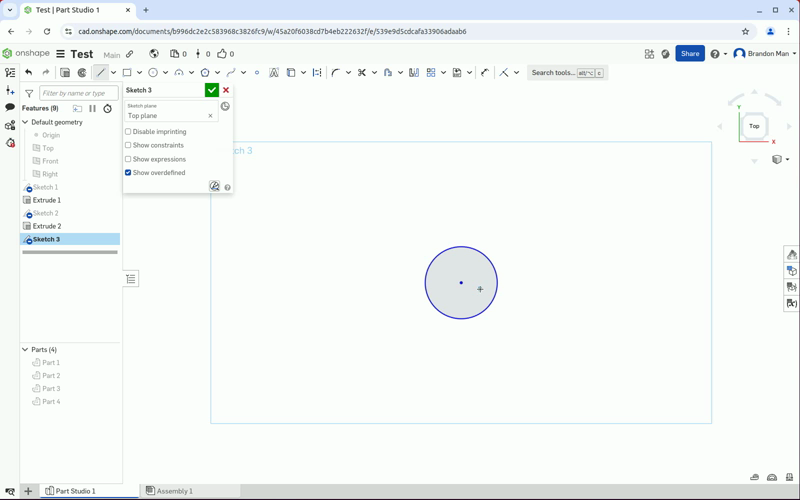
mouse_move(510, 288)
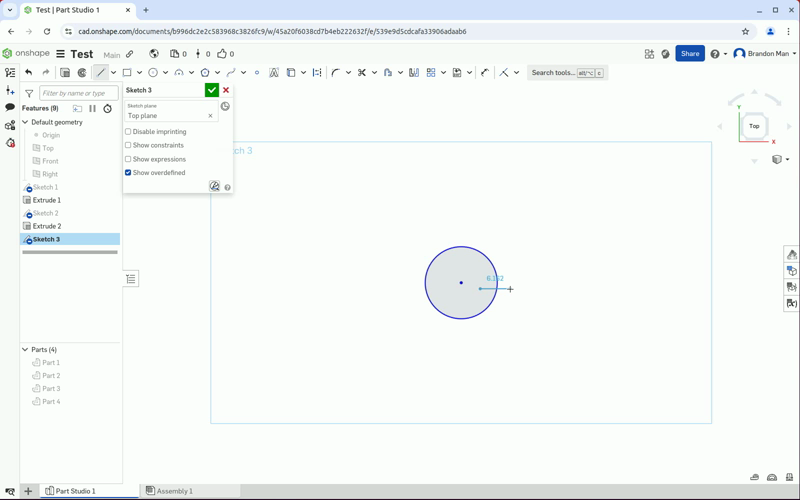
mouse_move(486, 288)
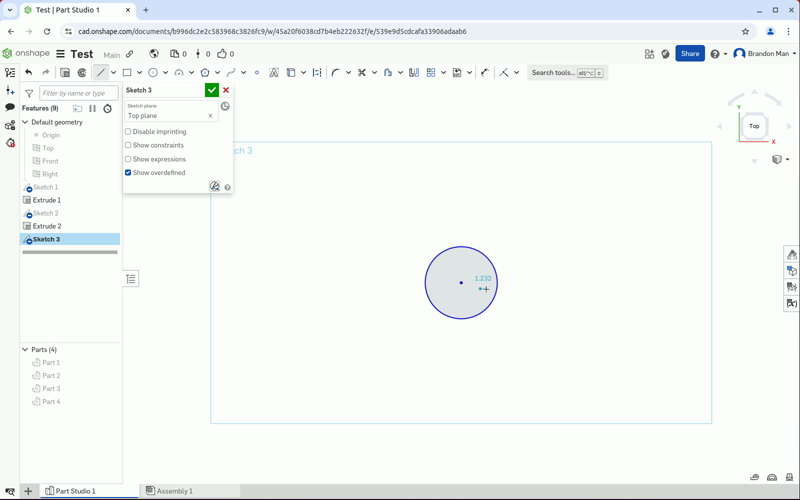
scroll(6)
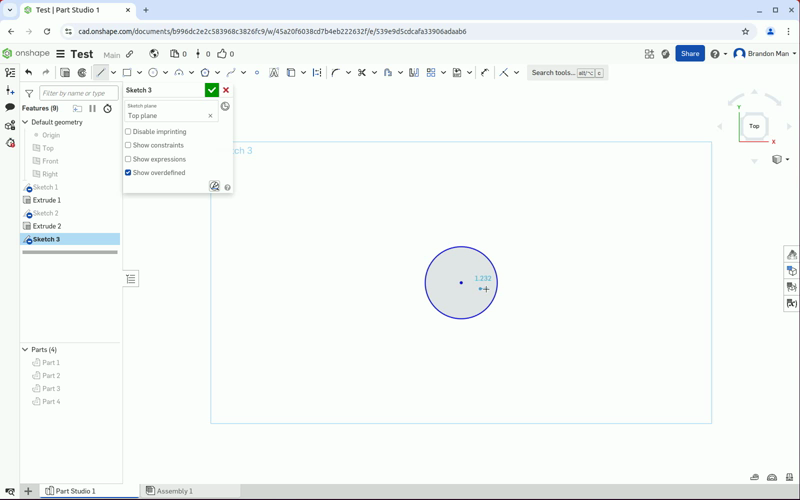
scroll(6)
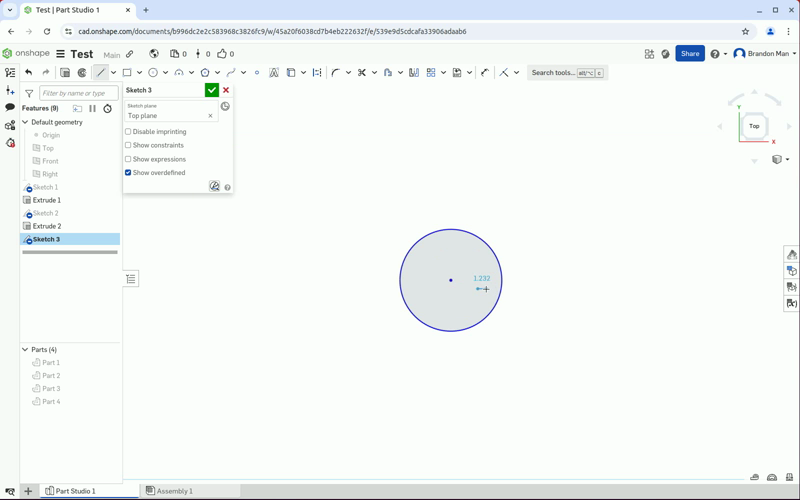
scroll(6)
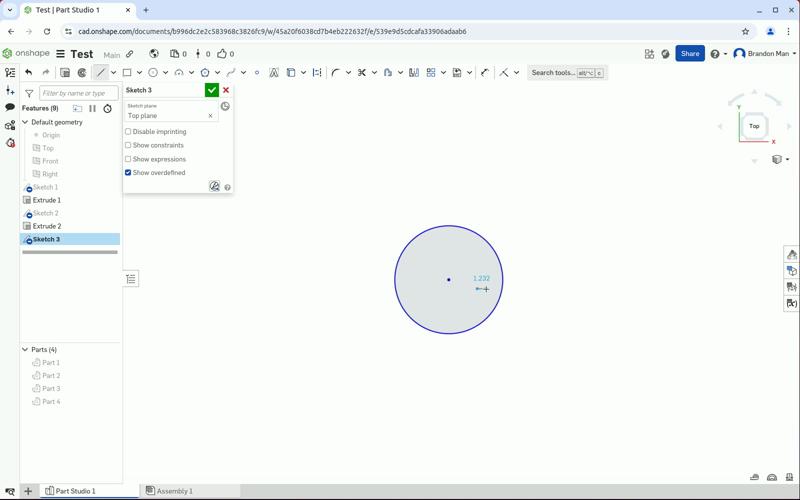
scroll(6)
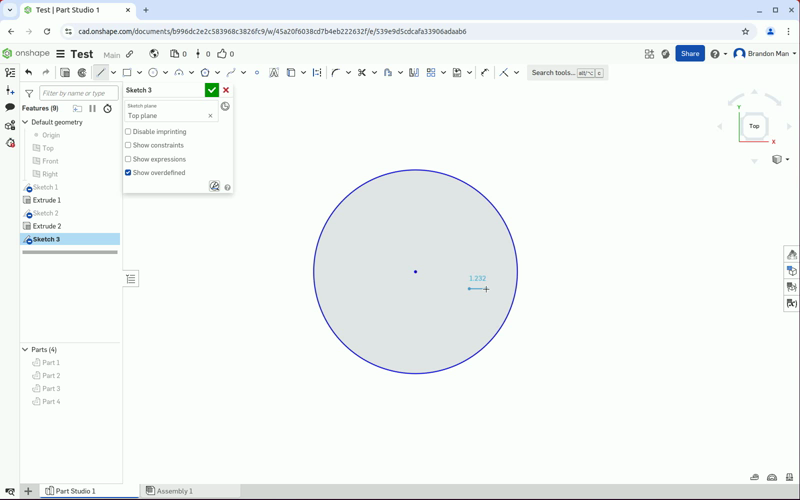
scroll(6)
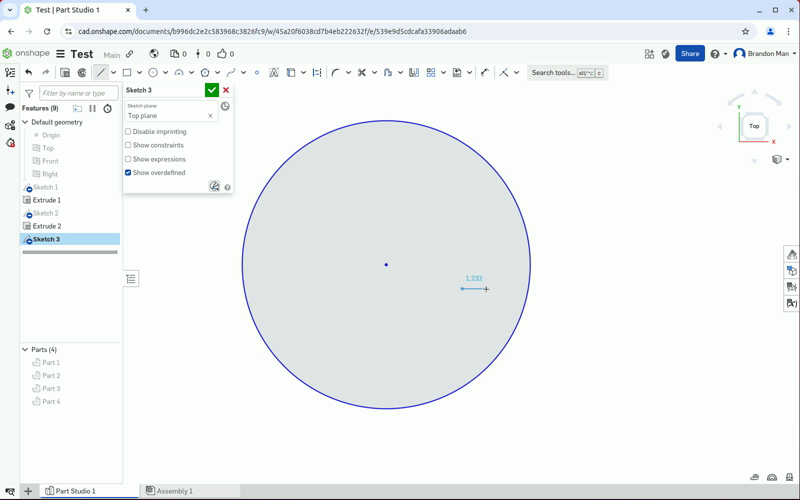
scroll(6)
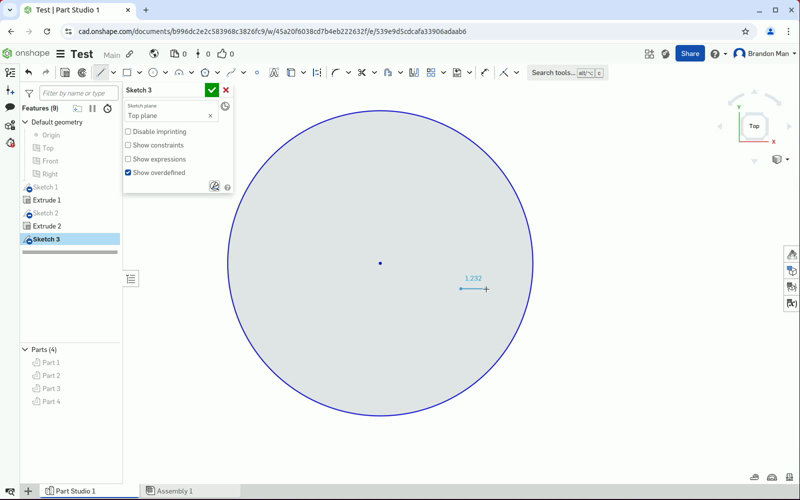
scroll(6)
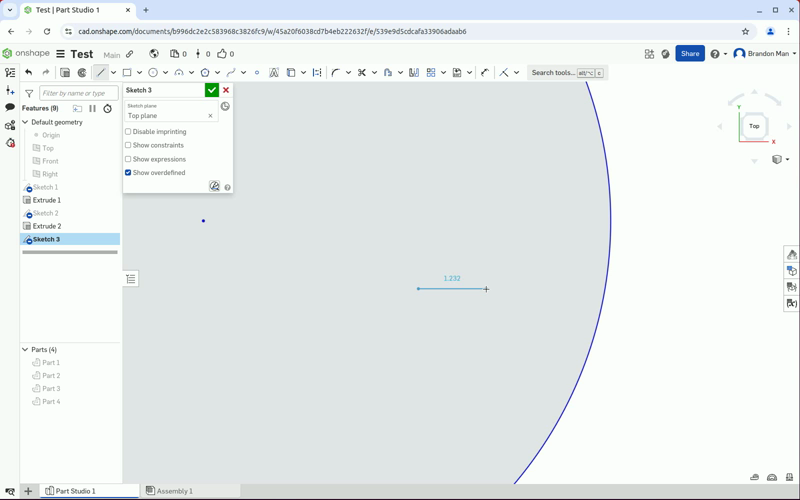
click(486, 288)
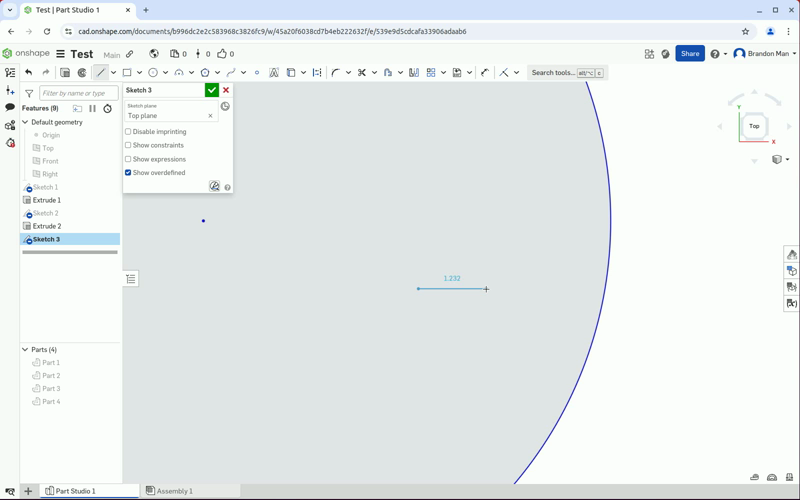
scroll(-6)
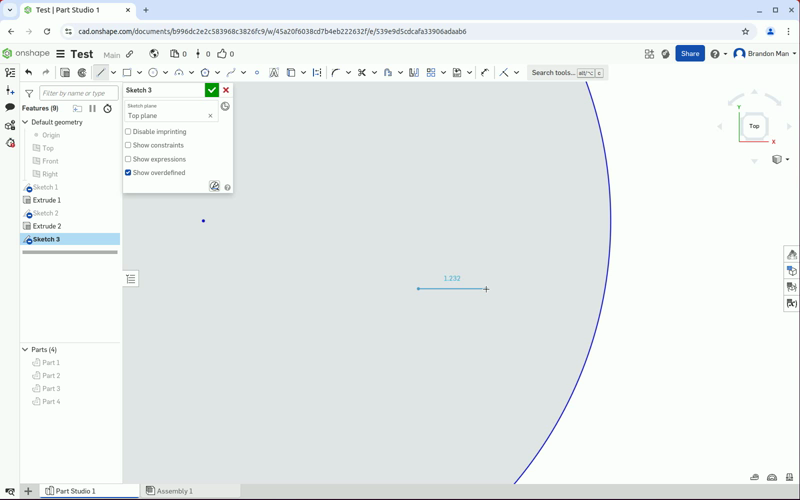
scroll(-6)
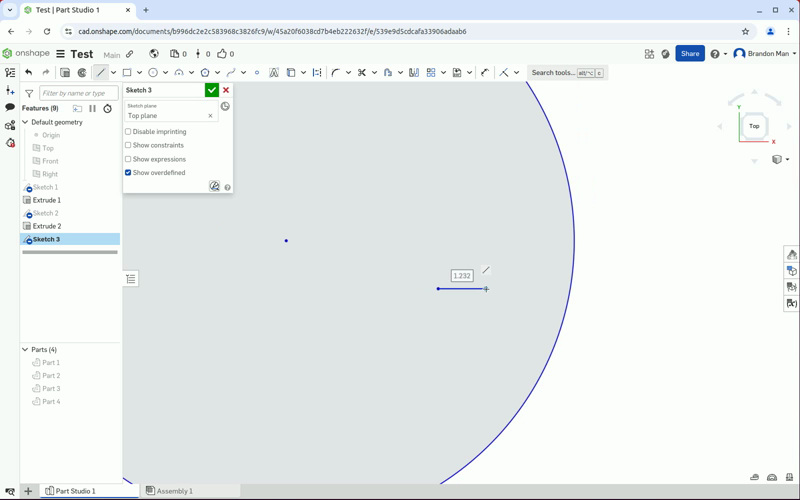
scroll(-6)
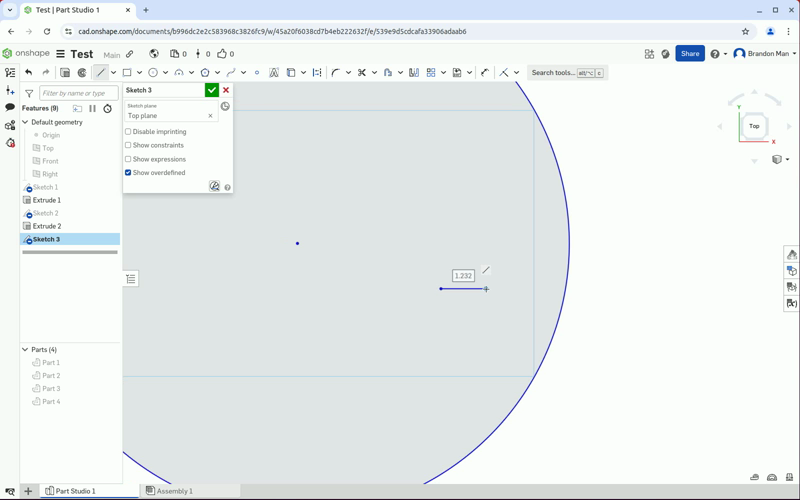
scroll(-6)
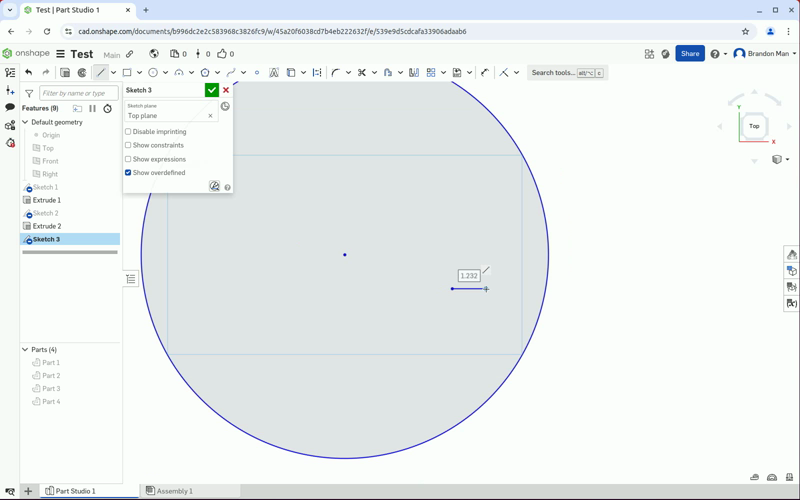
scroll(-6)
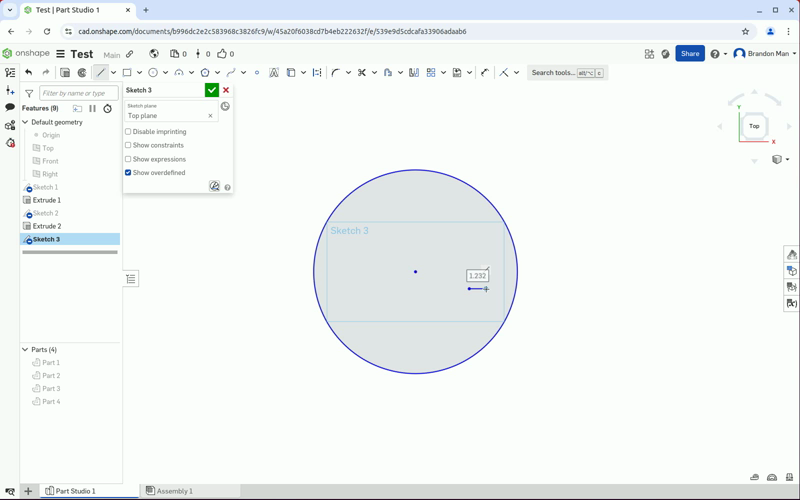
scroll(-6)
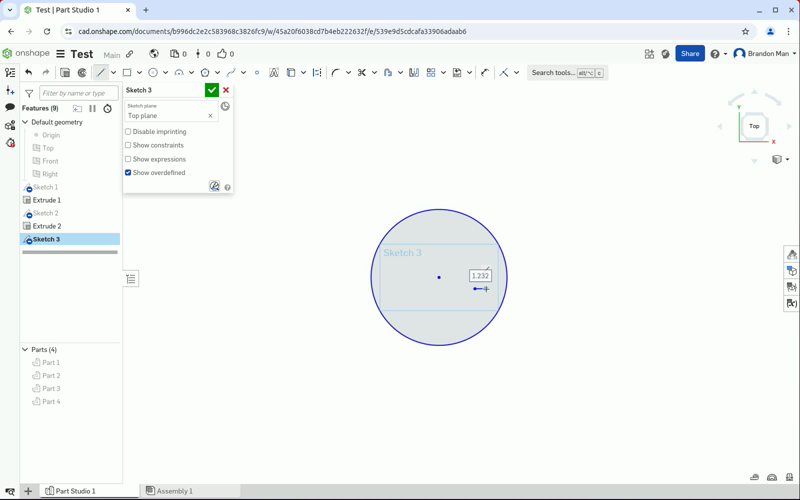
scroll(-6)
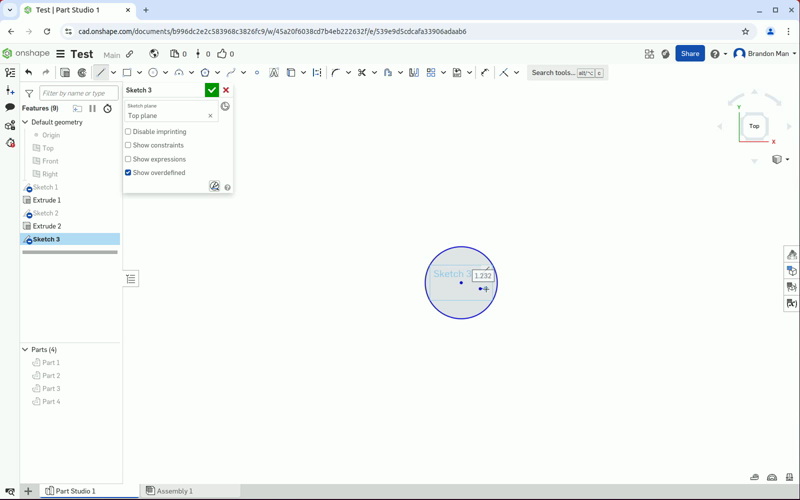
key_up(shift)
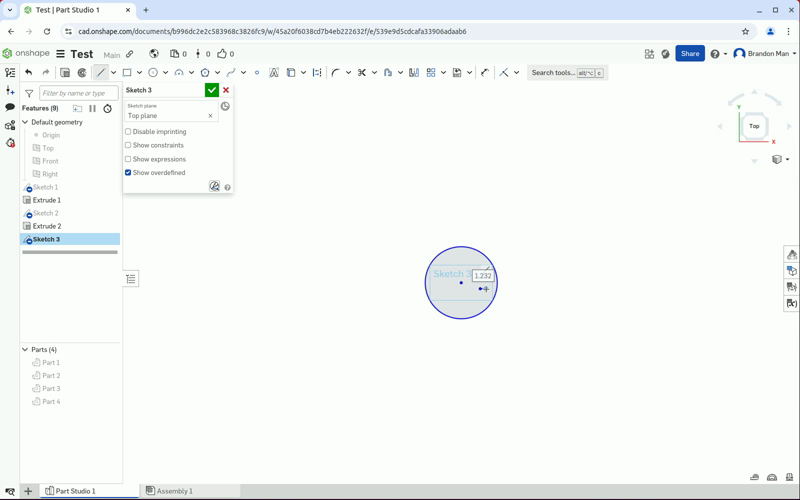
key_down(shift)
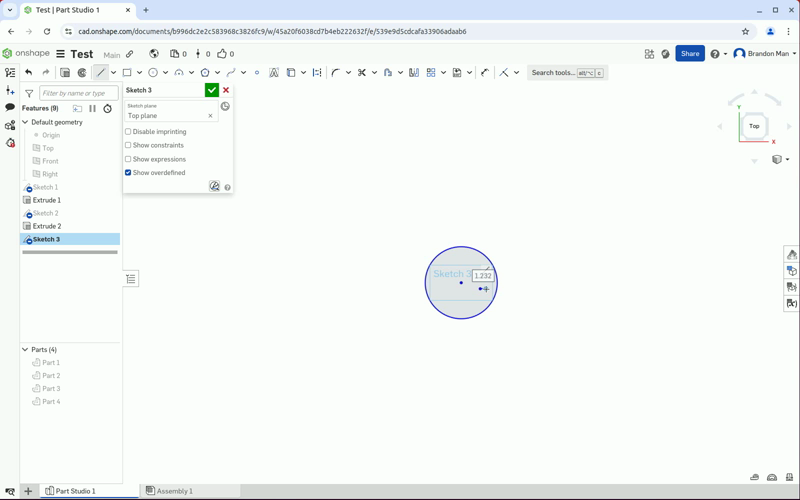
mouse_move(516, 288)
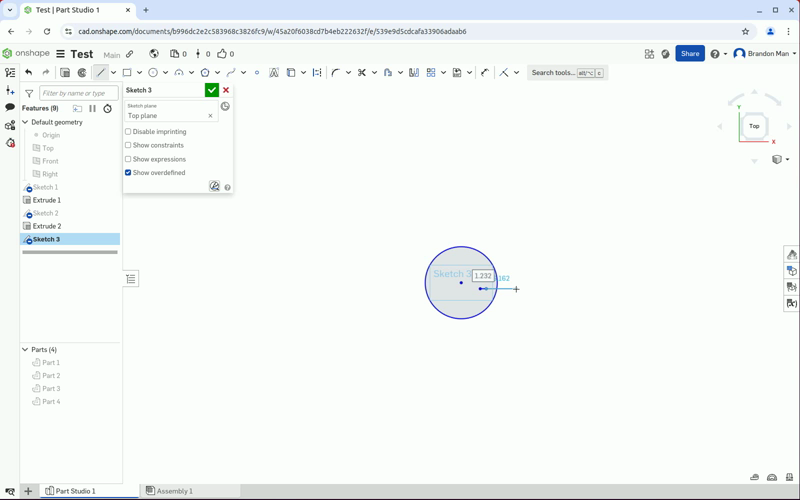
mouse_move(486, 282)
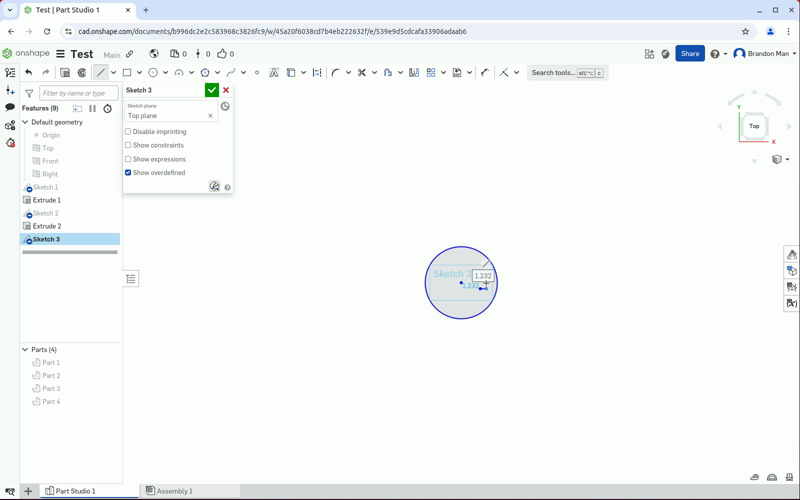
scroll(6)
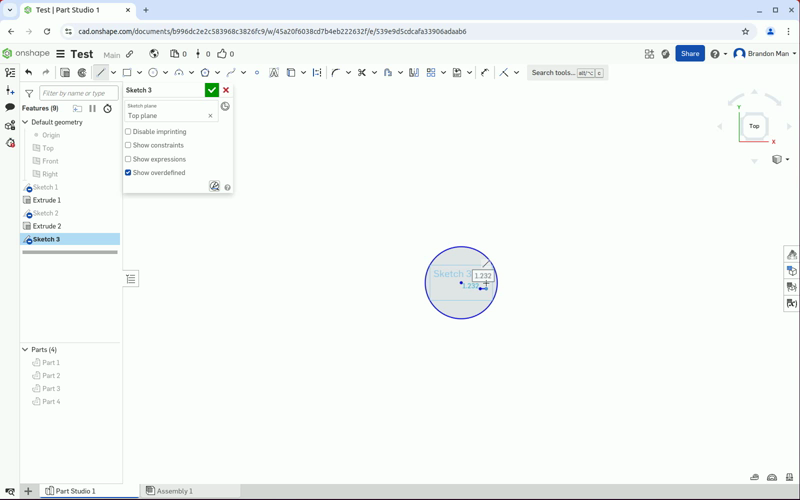
scroll(6)
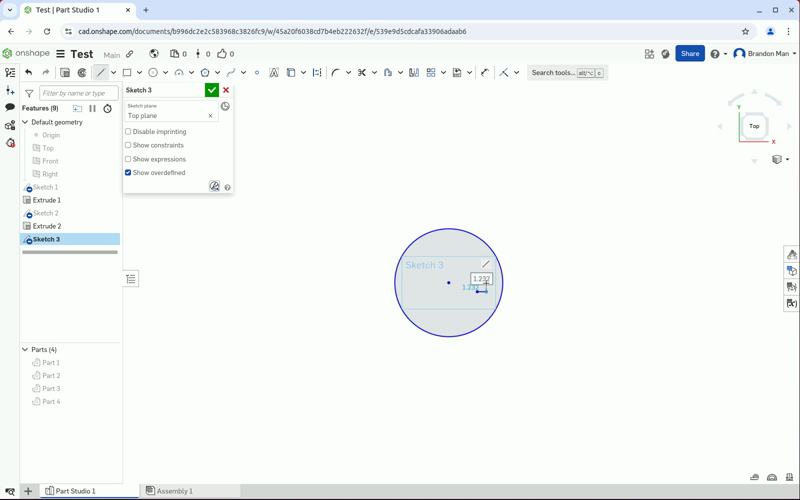
scroll(6)
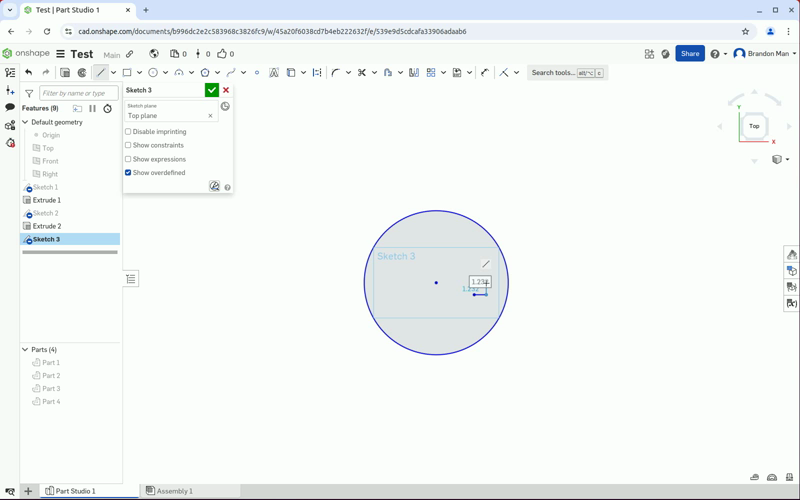
scroll(6)
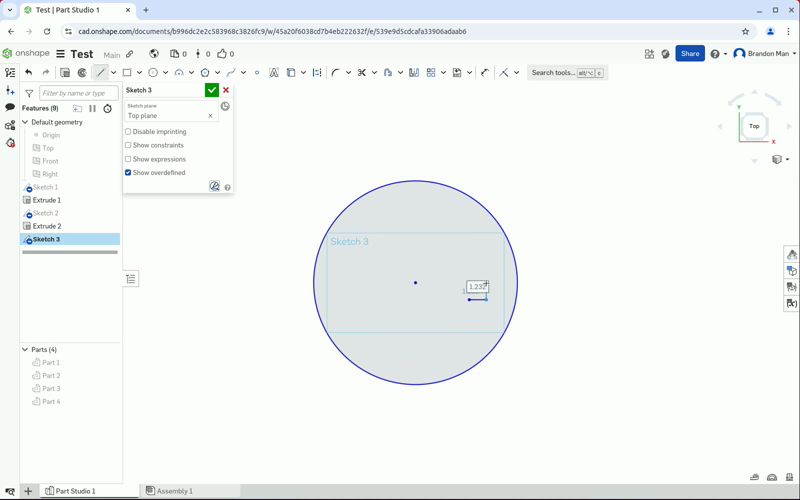
scroll(6)
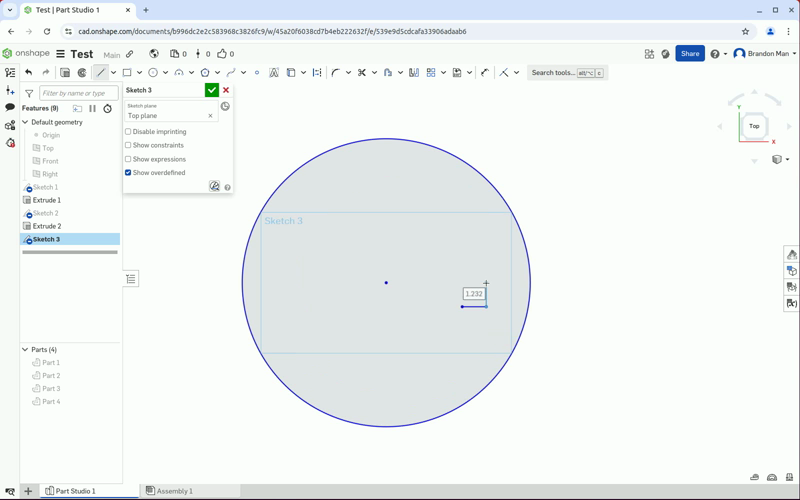
scroll(6)
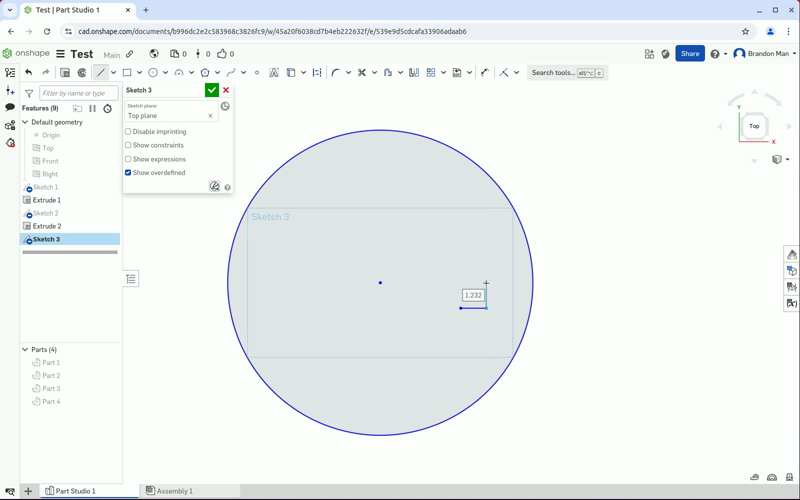
scroll(6)
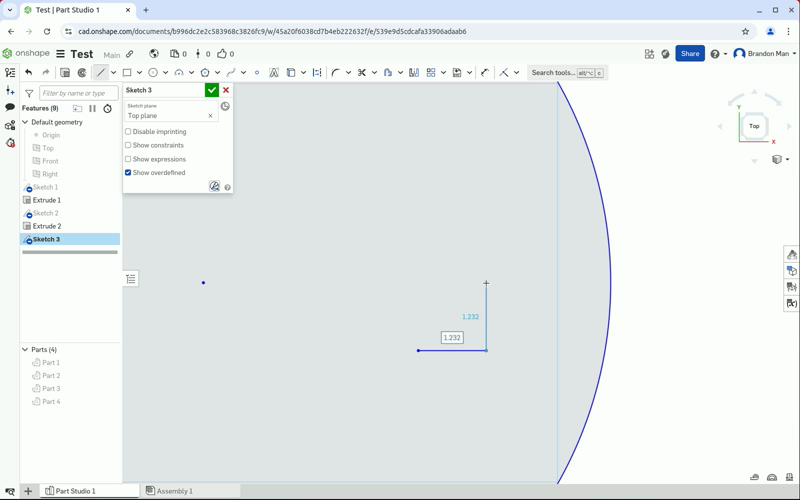
click(486, 282)
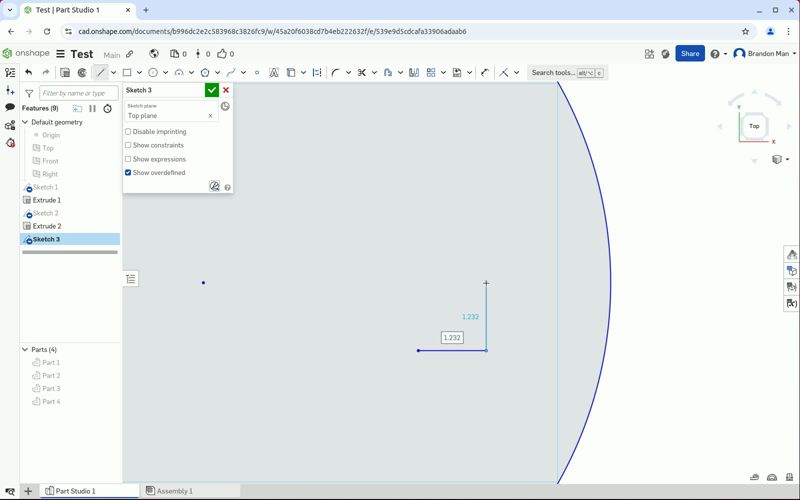
scroll(-6)
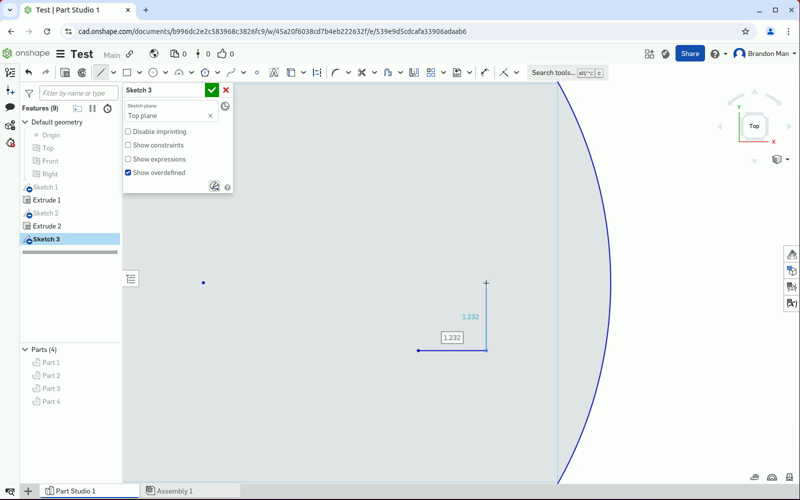
scroll(-6)
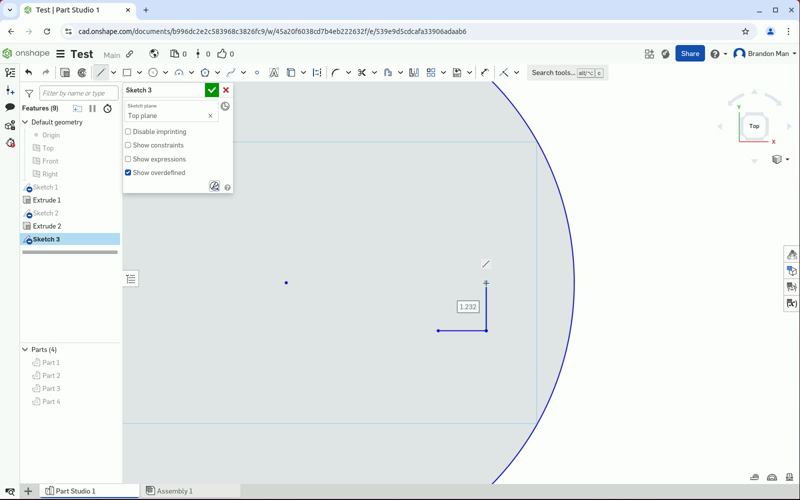
scroll(-6)
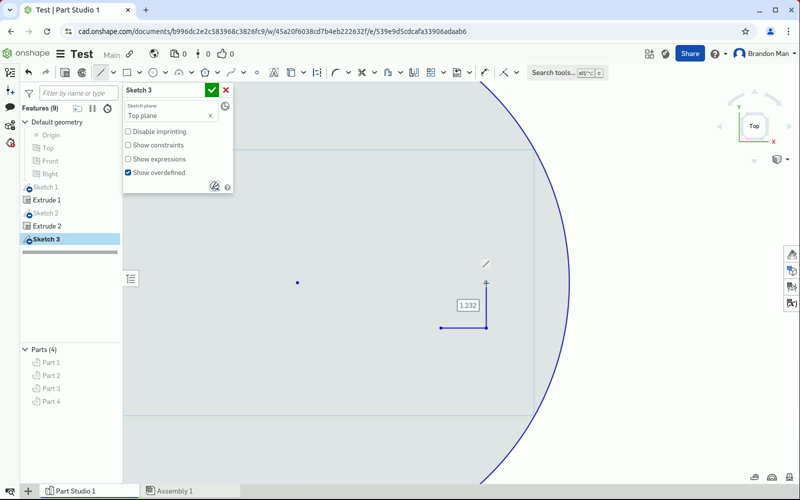
scroll(-6)
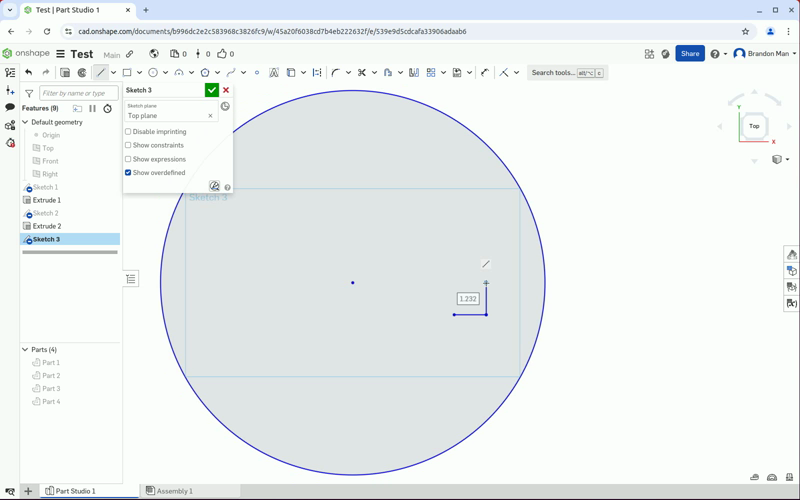
scroll(-6)
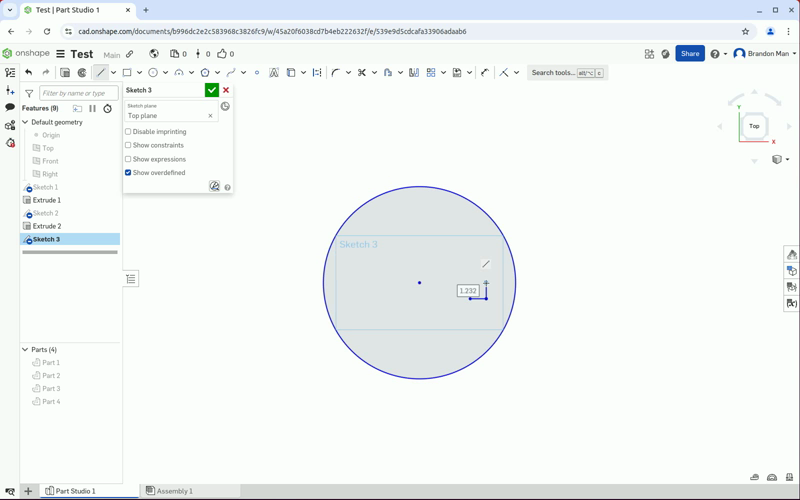
scroll(-6)
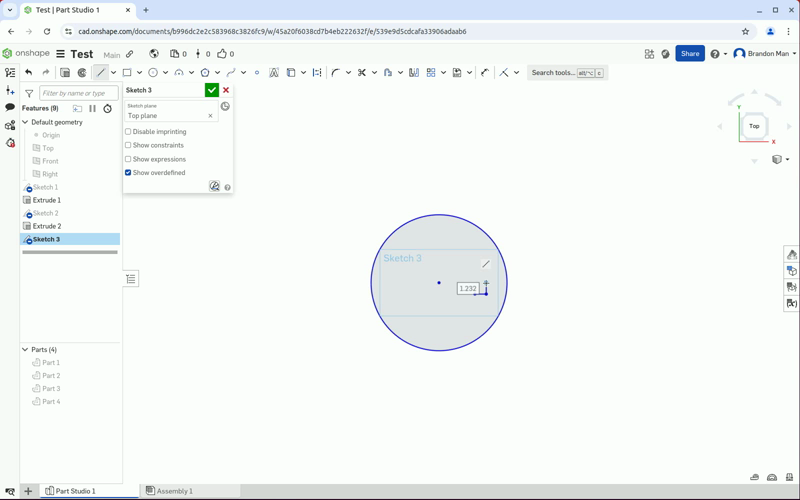
scroll(-6)
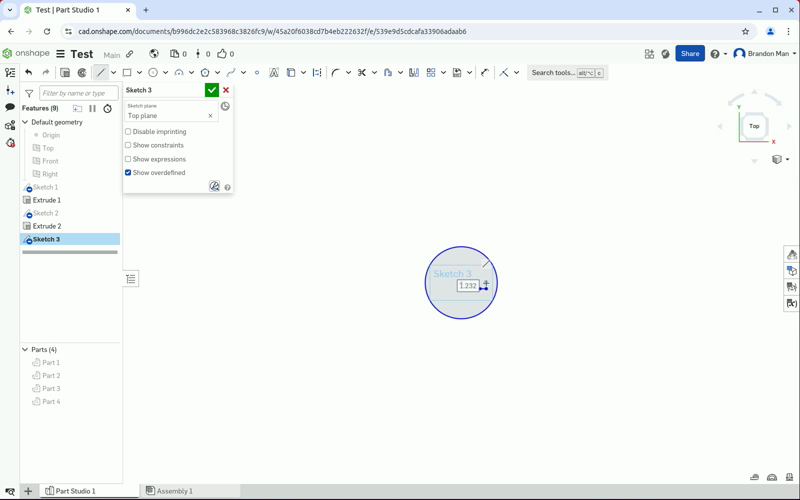
key_up(shift)
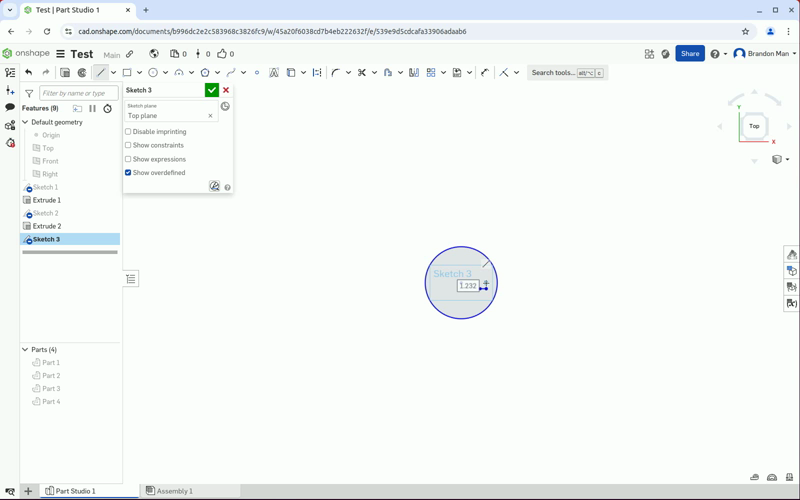
key_down(shift)
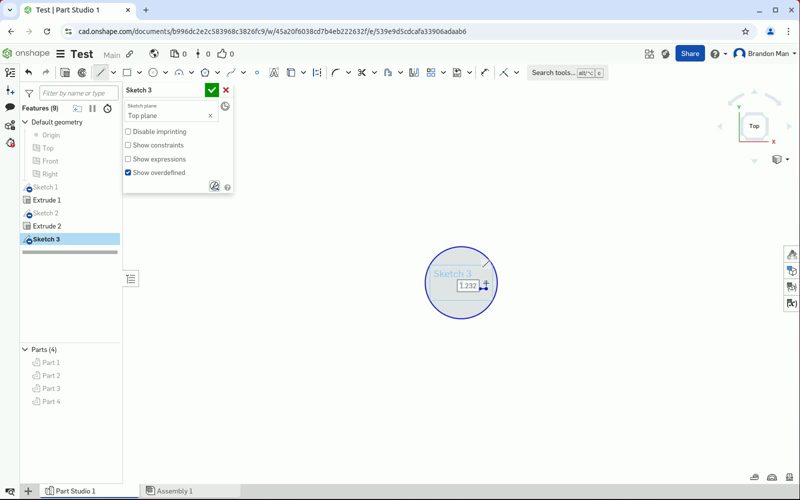
mouse_move(516, 282)
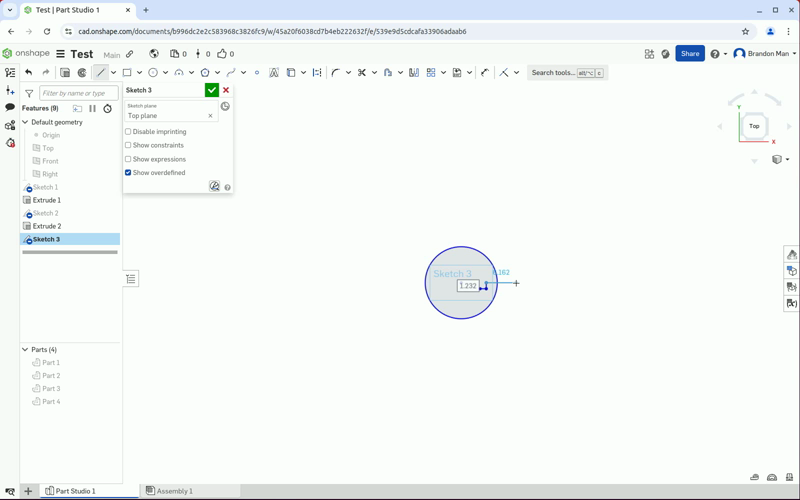
mouse_move(486, 275)
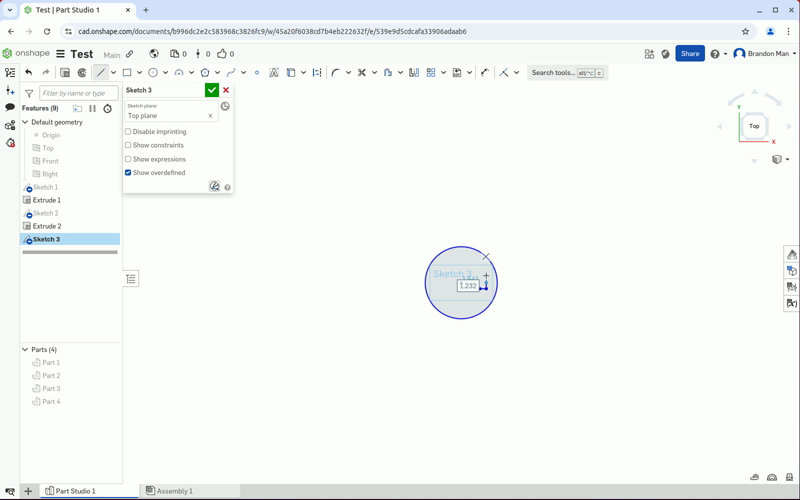
click(486, 275)
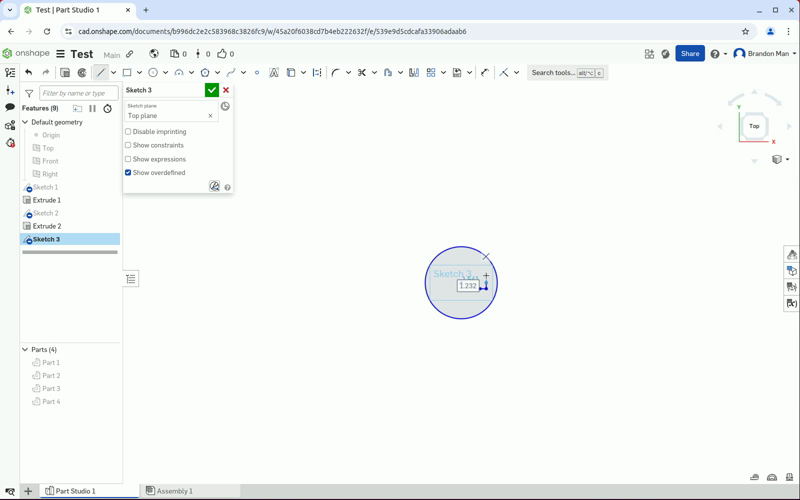
key_up(shift)
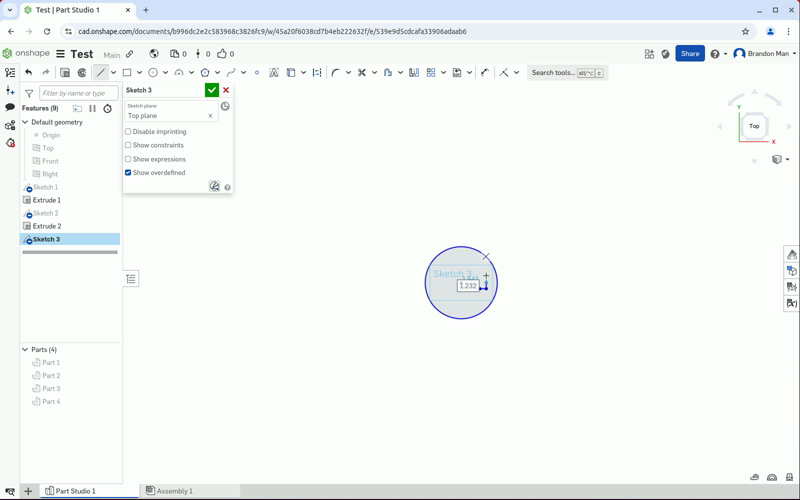
key_down(shift)
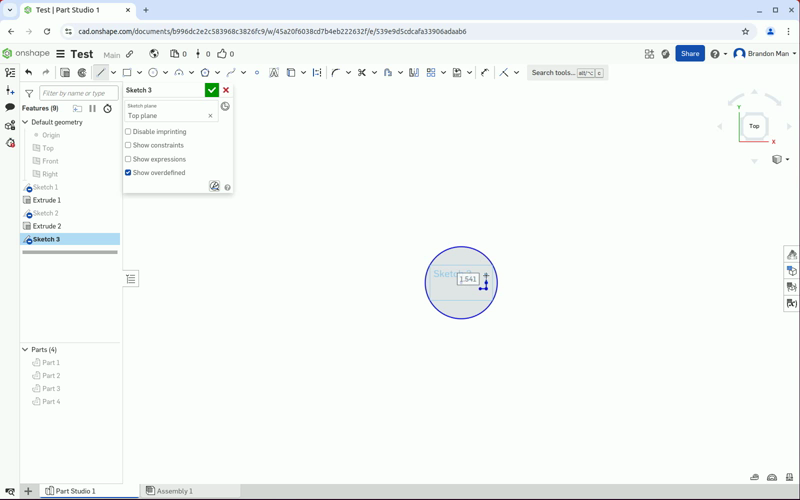
mouse_move(516, 275)
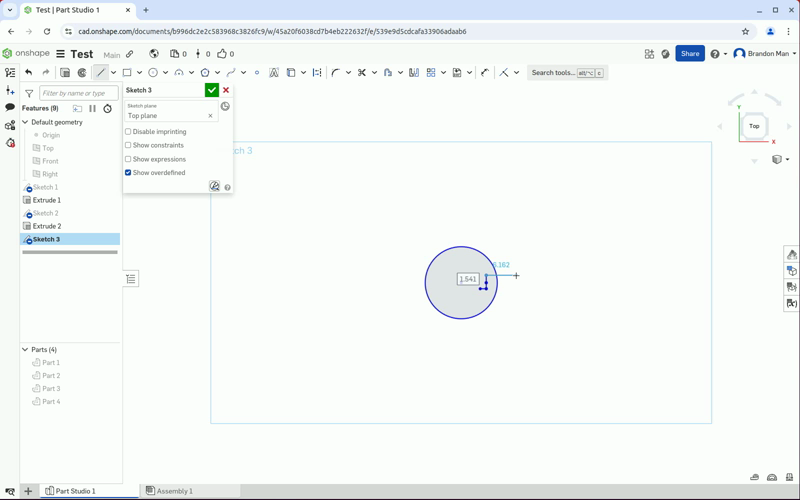
mouse_move(480, 275)
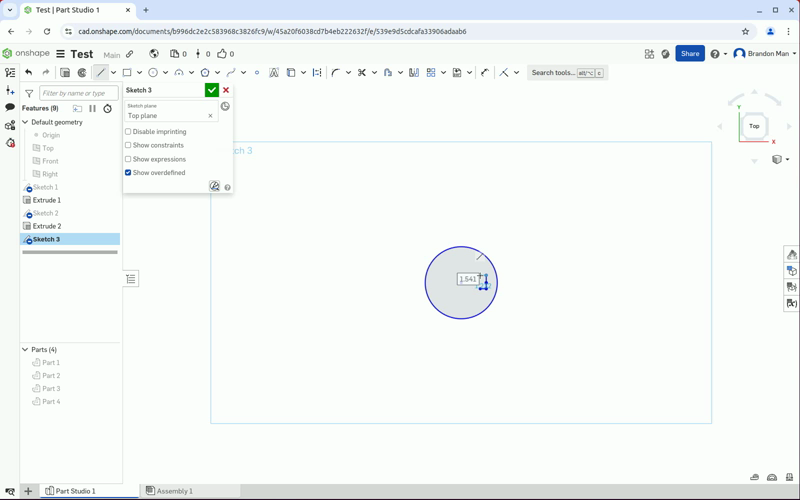
scroll(6)
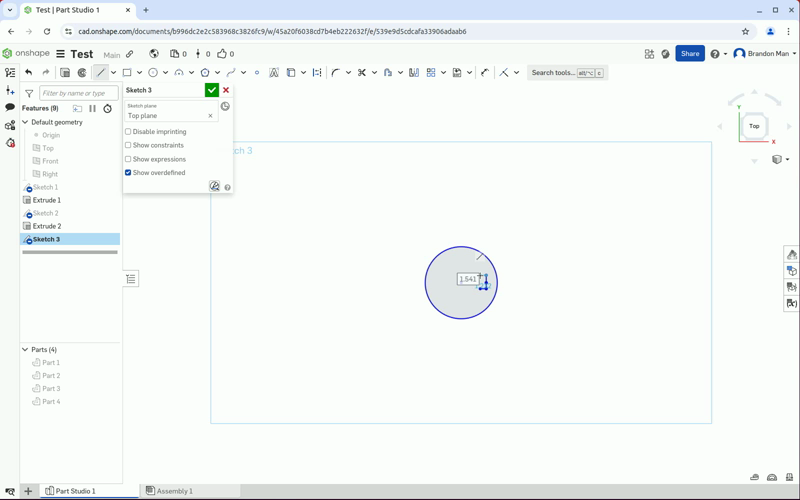
scroll(6)
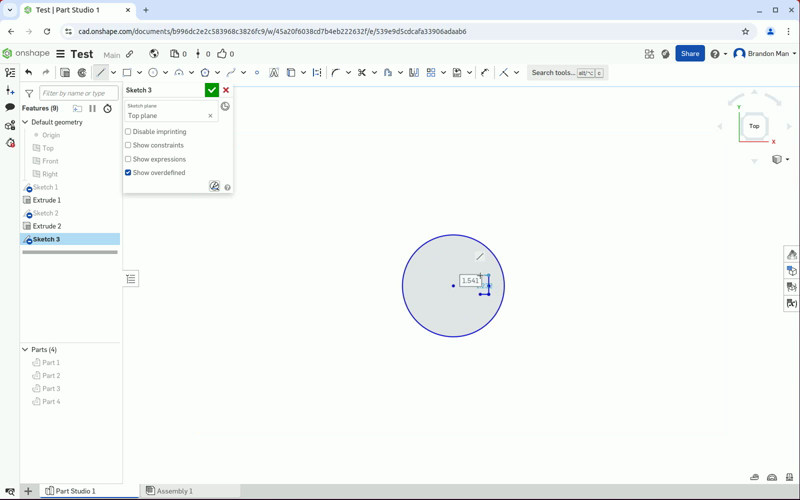
scroll(6)
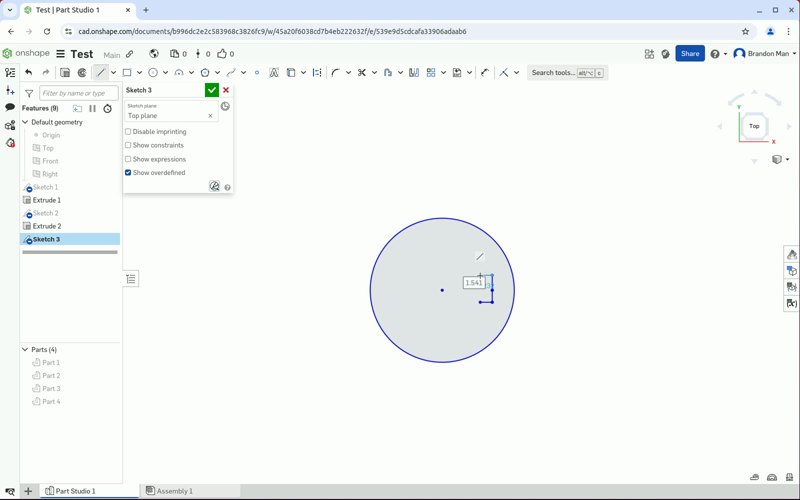
scroll(6)
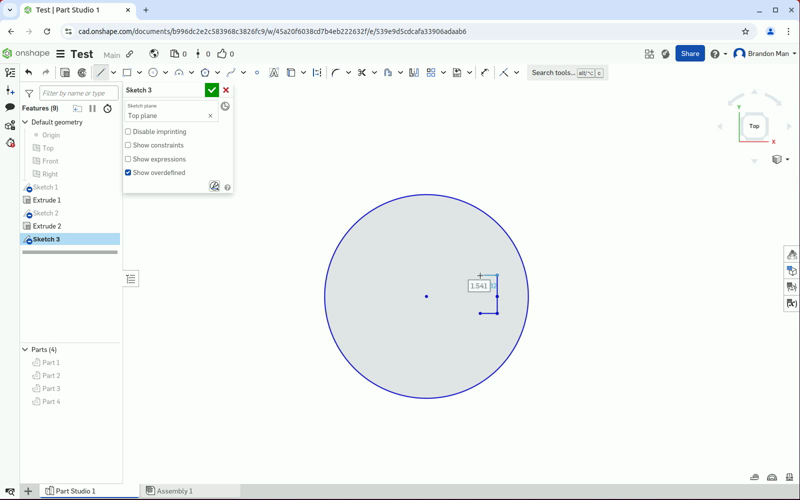
scroll(6)
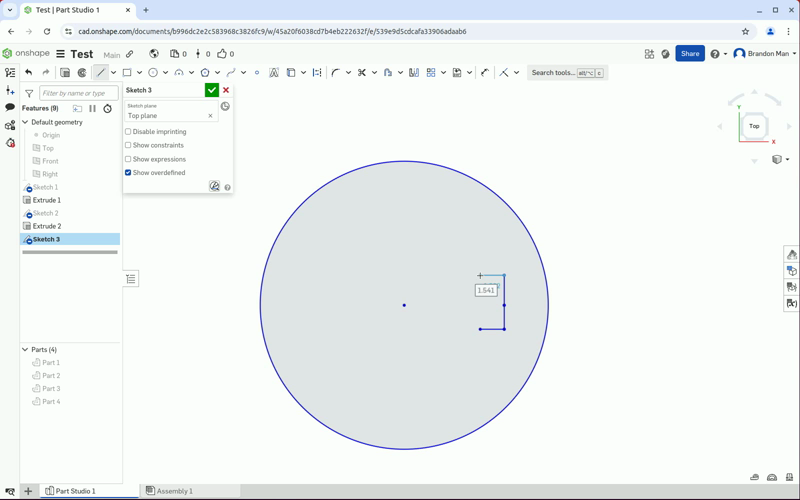
scroll(6)
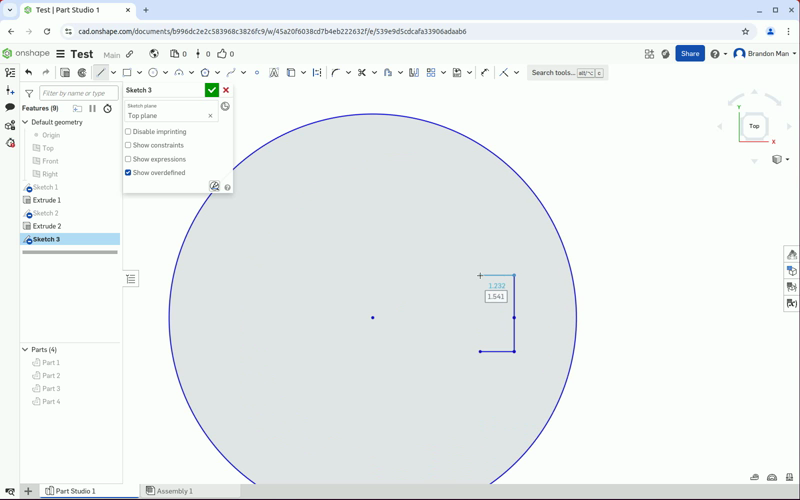
scroll(6)
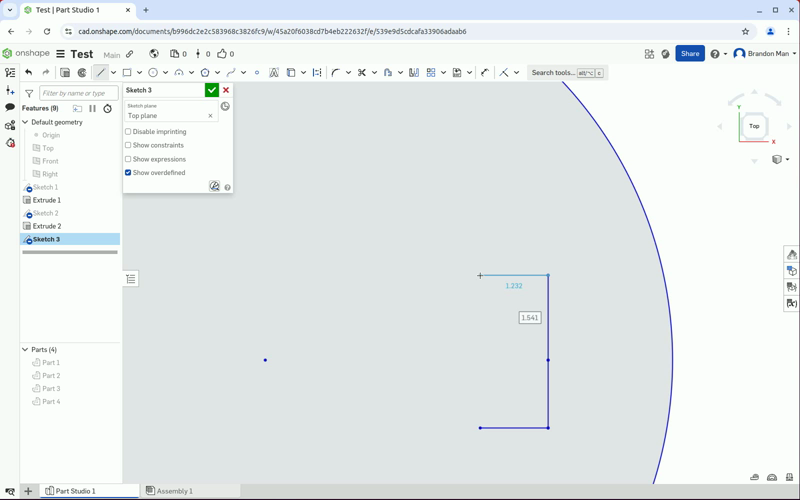
click(480, 275)
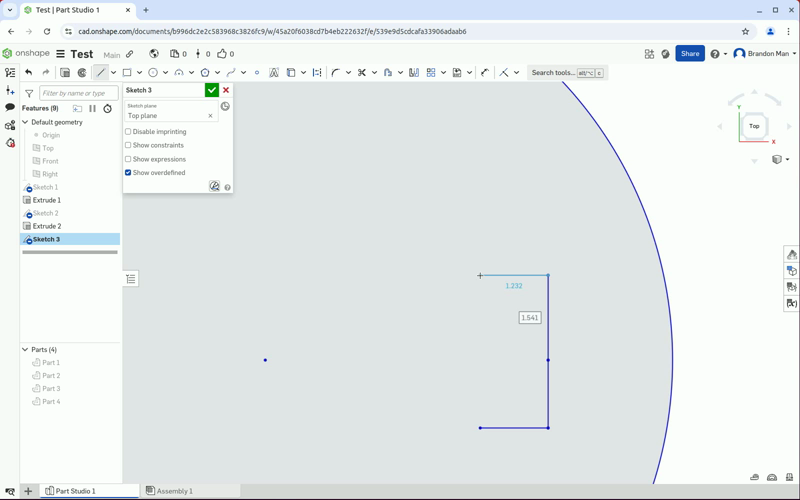
scroll(-6)
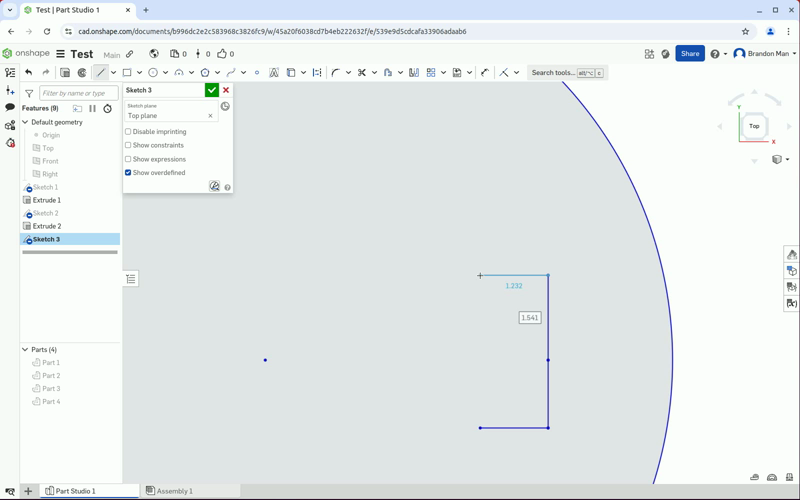
scroll(-6)
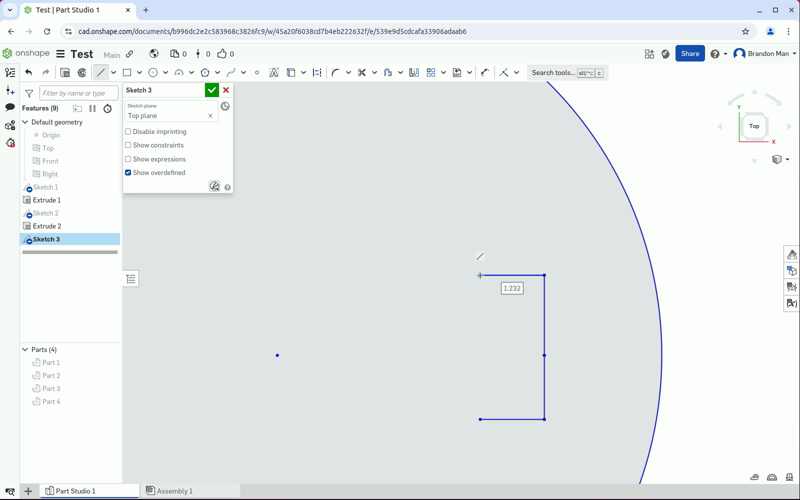
scroll(-6)
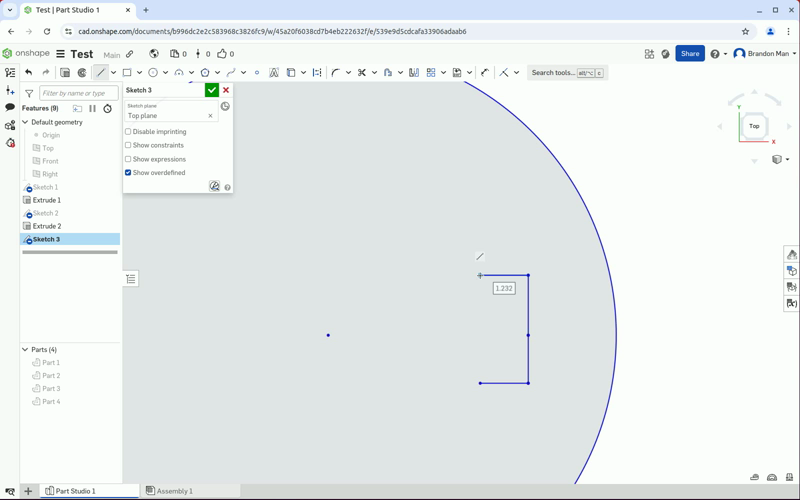
scroll(-6)
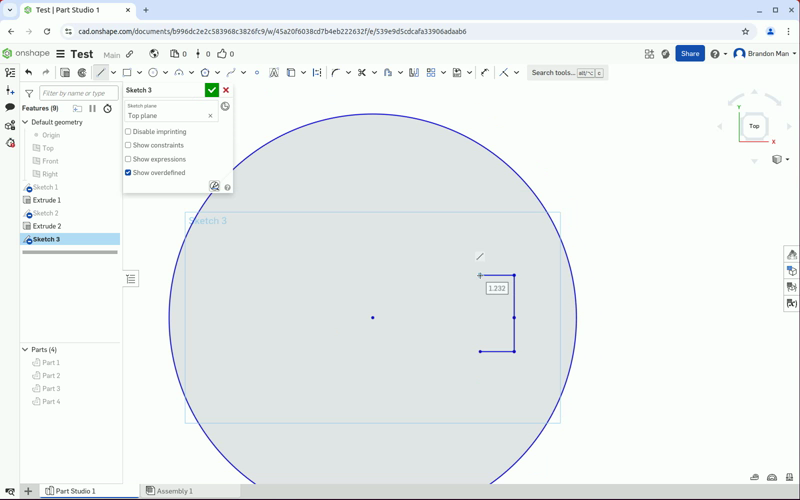
scroll(-6)
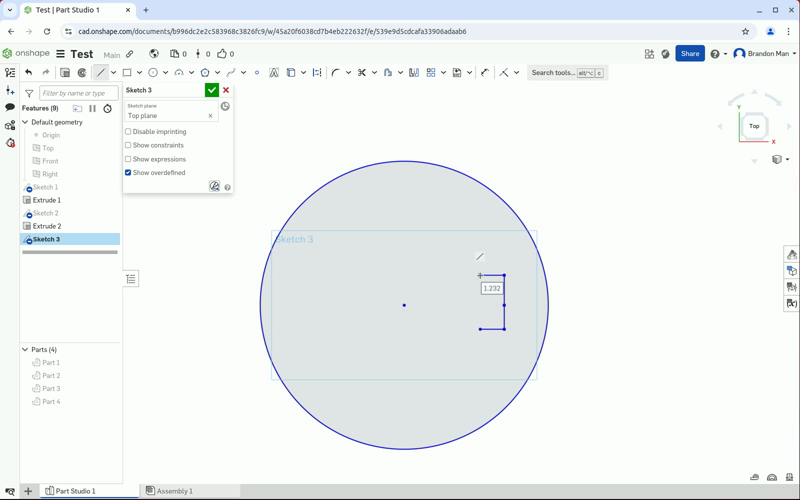
scroll(-6)
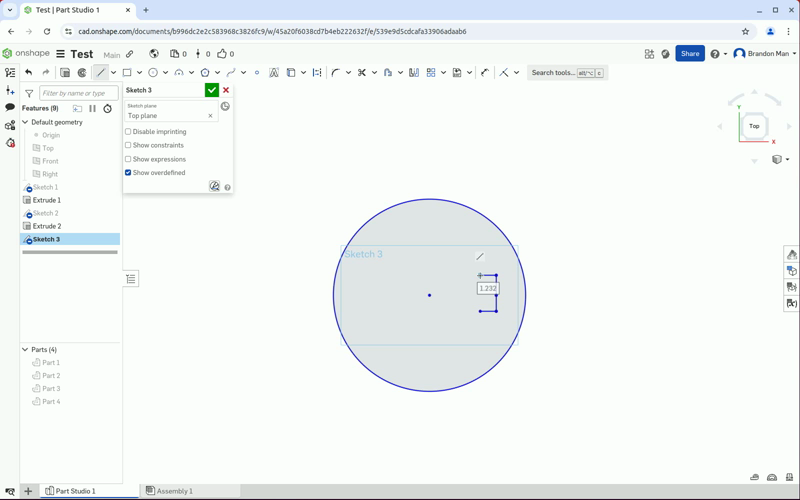
scroll(-6)
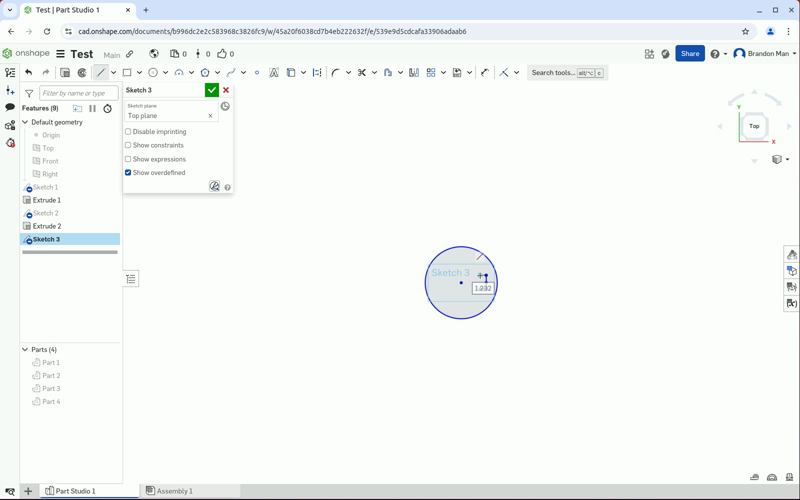
key_up(shift)
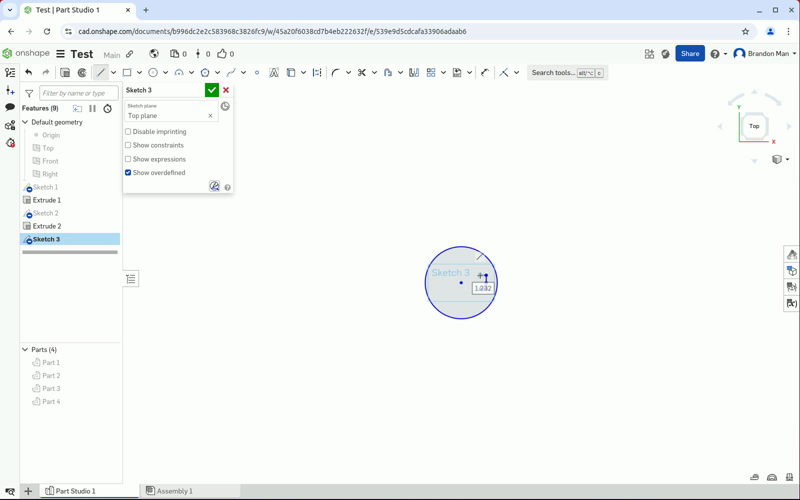
key(esc)
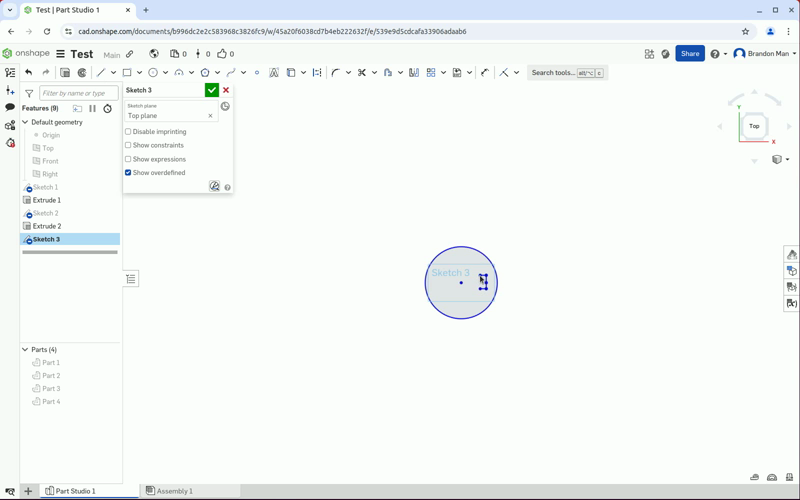
key(a)
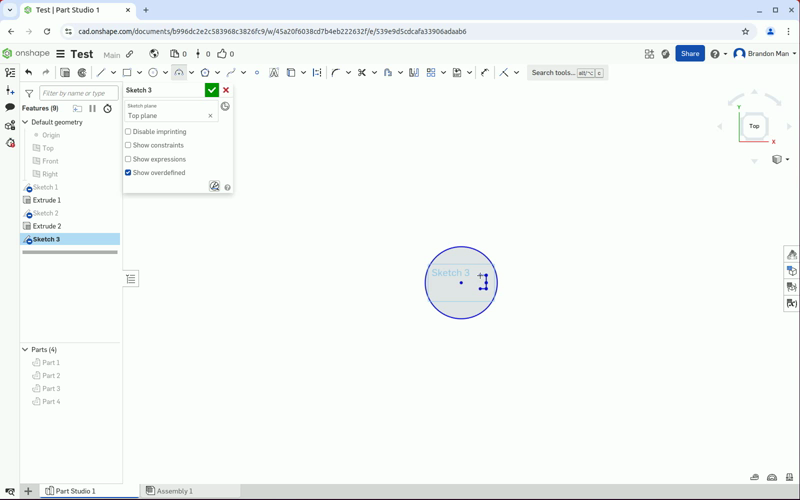
mouse_move(480, 275)
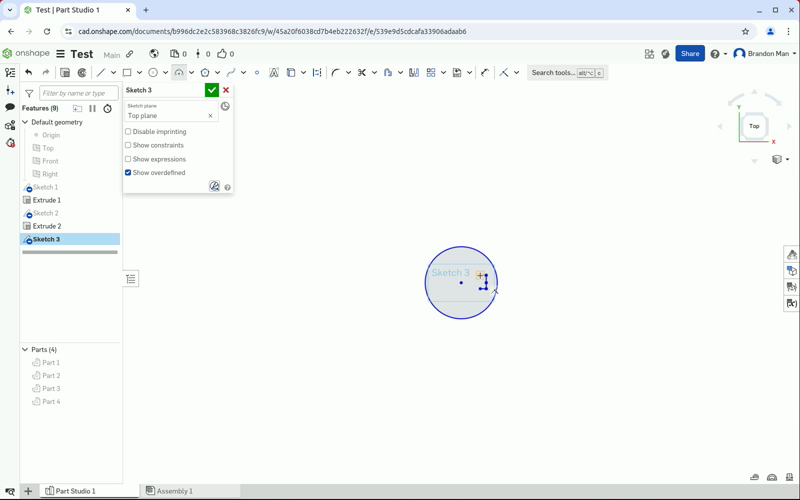
click(480, 275)
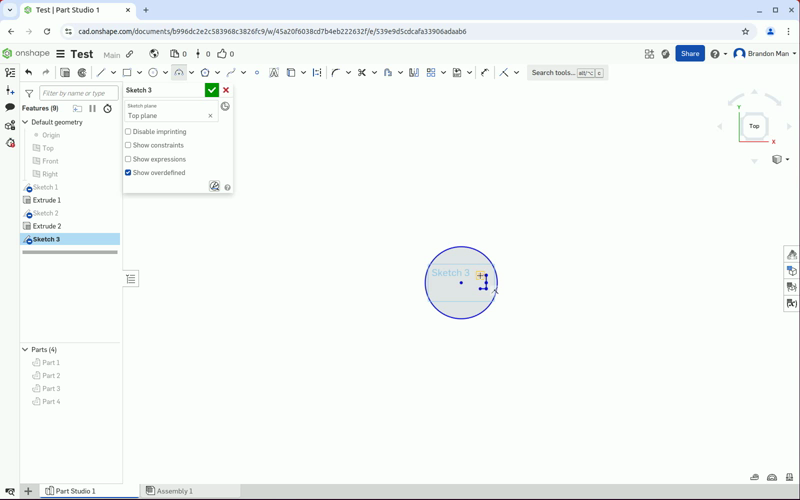
mouse_move(480, 288)
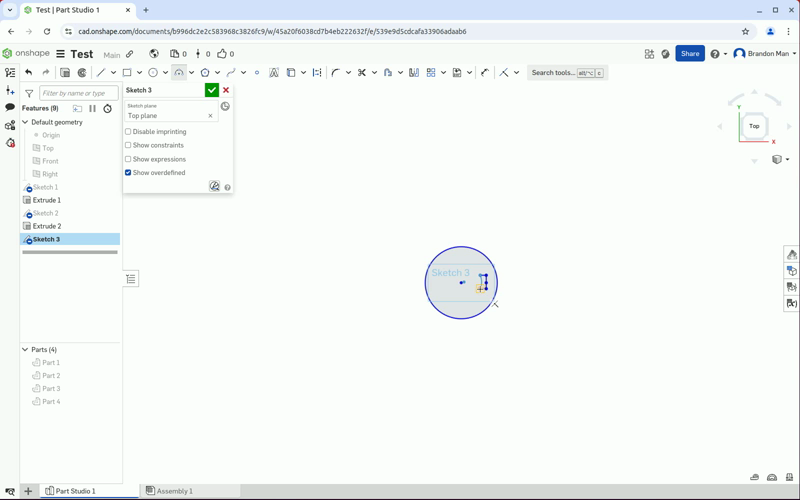
click(480, 288)
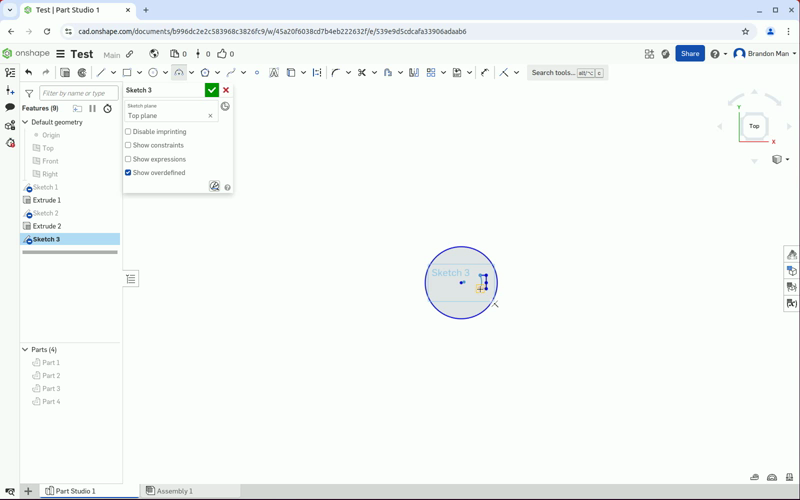
key_down(shift)
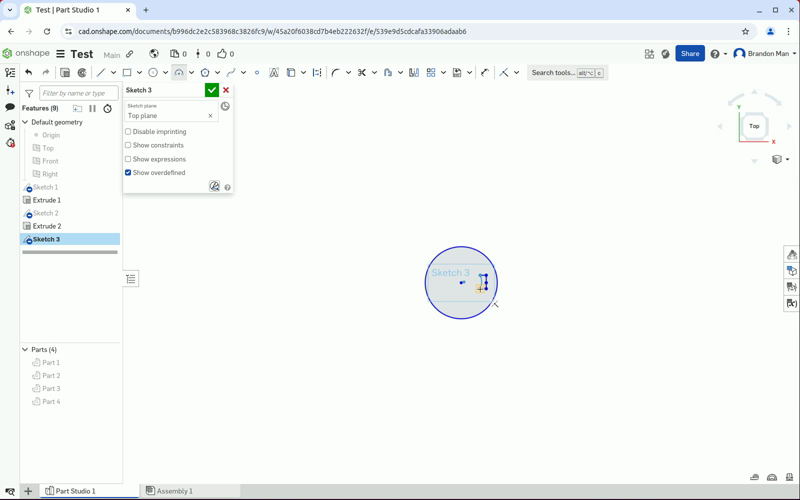
mouse_move(441, 282)
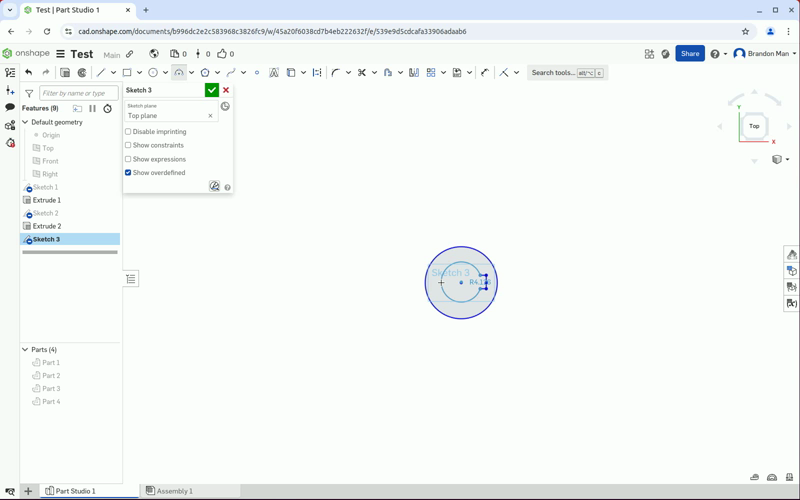
click(441, 282)
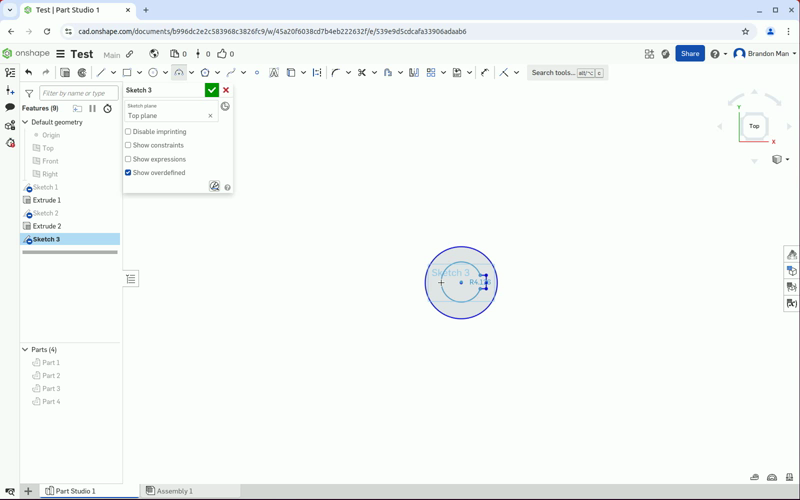
key_up(shift)
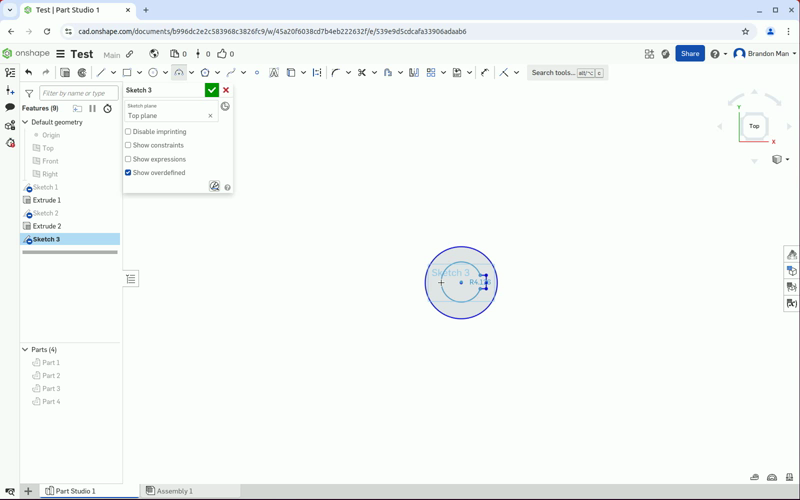
key(esc)
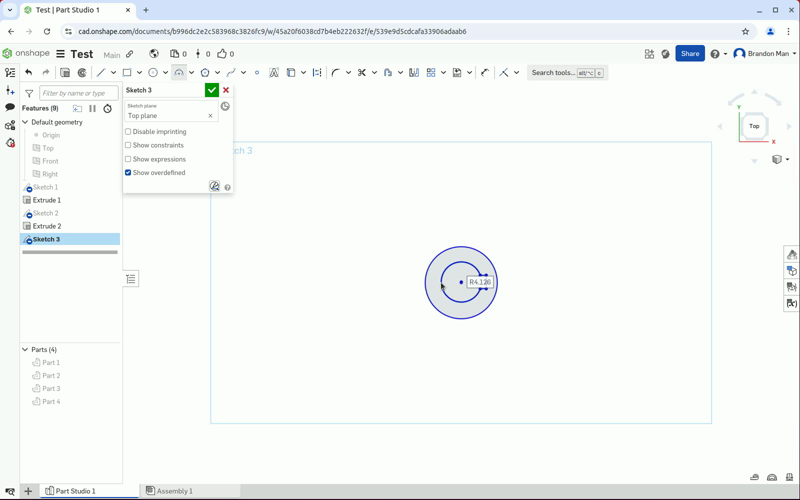
mouse_move(442, 308)
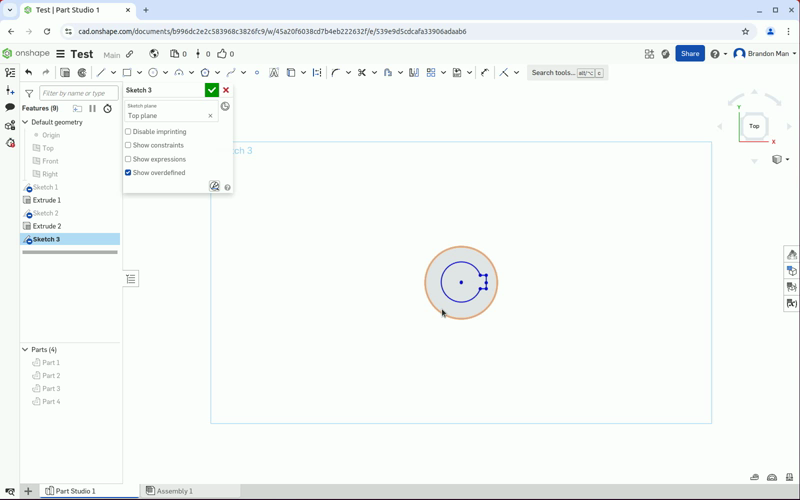
click(442, 308)
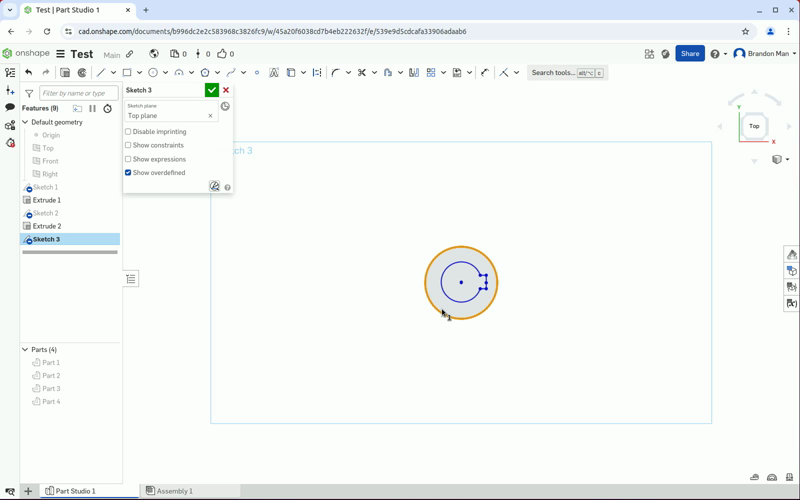
mouse_move(73, 352)
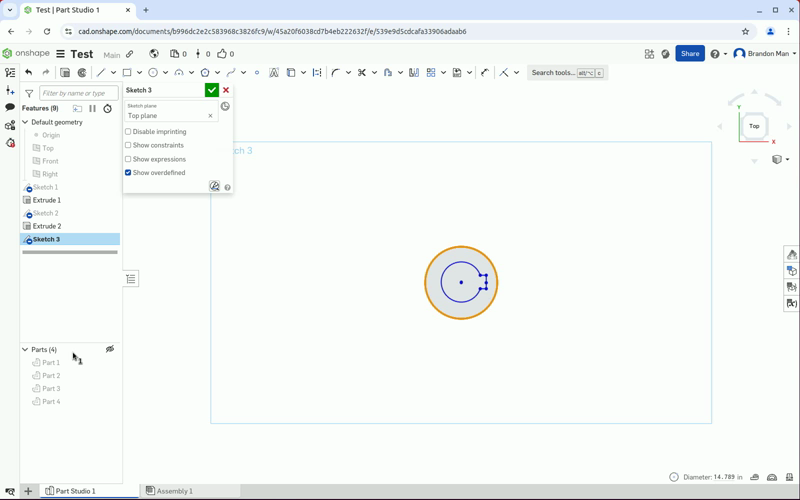
key(shift+y)
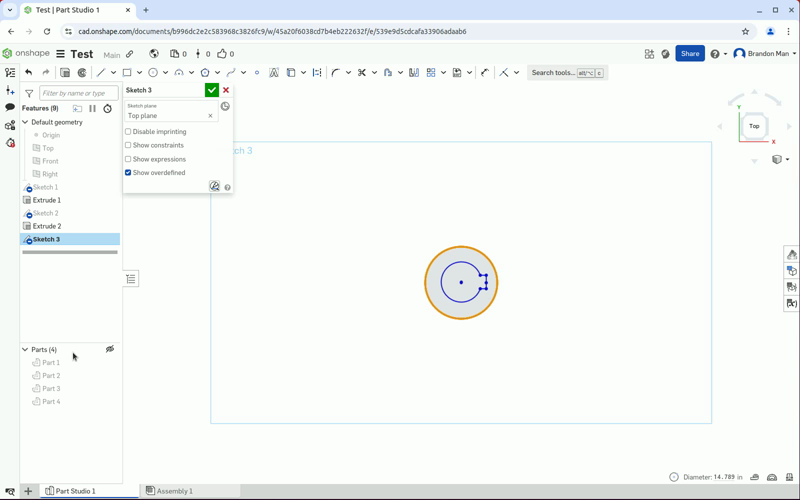
key(shift+e)
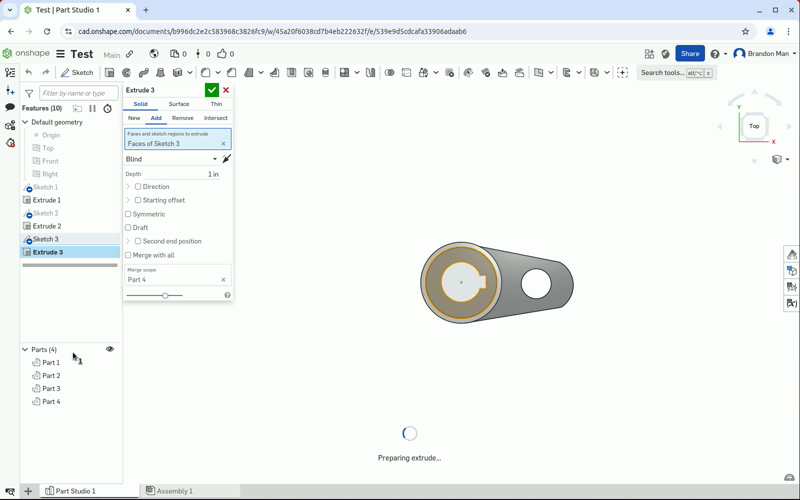
mouse_move(143, 106)
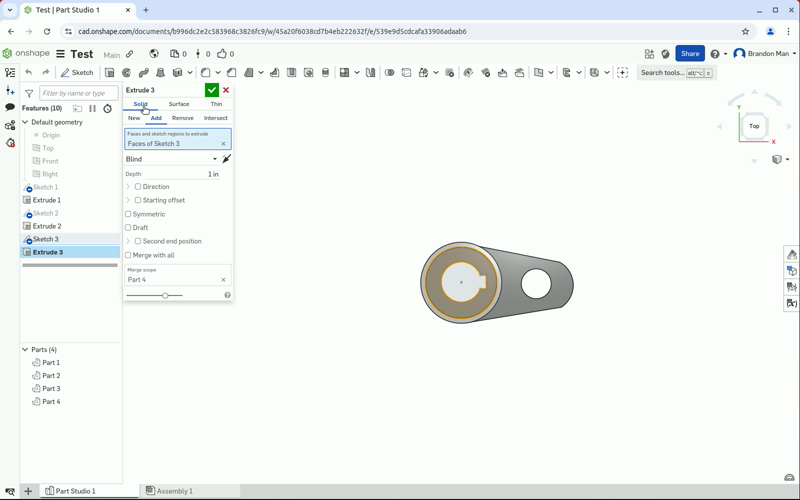
click(143, 106)
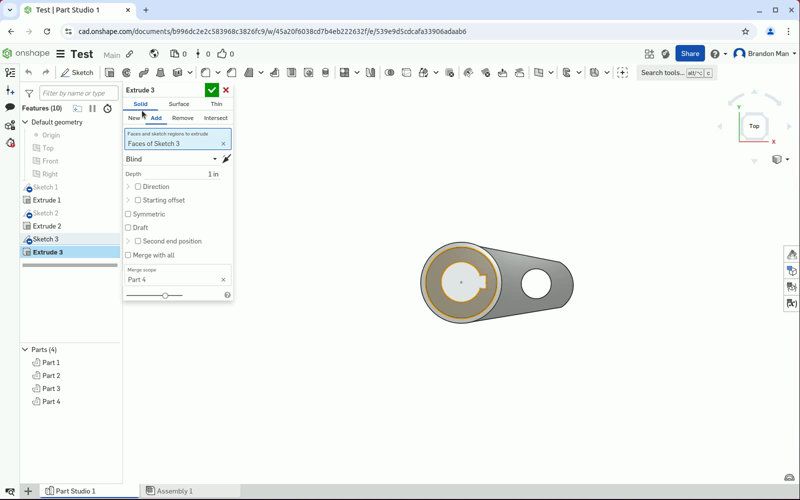
mouse_move(137, 120)
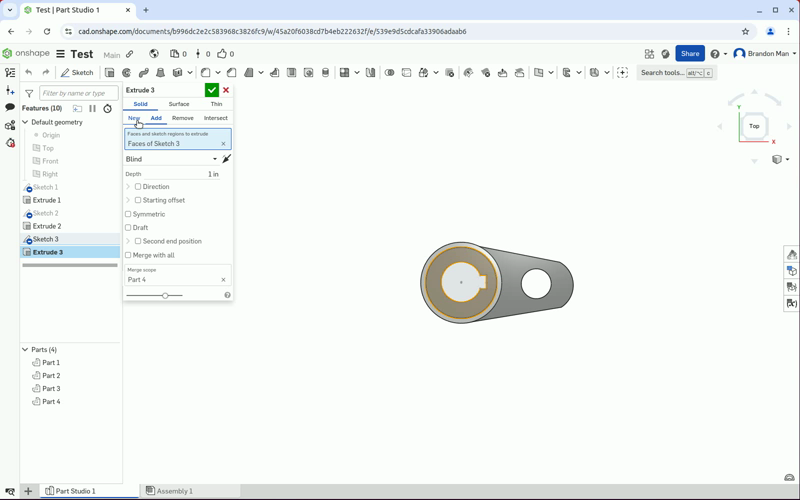
click(137, 120)
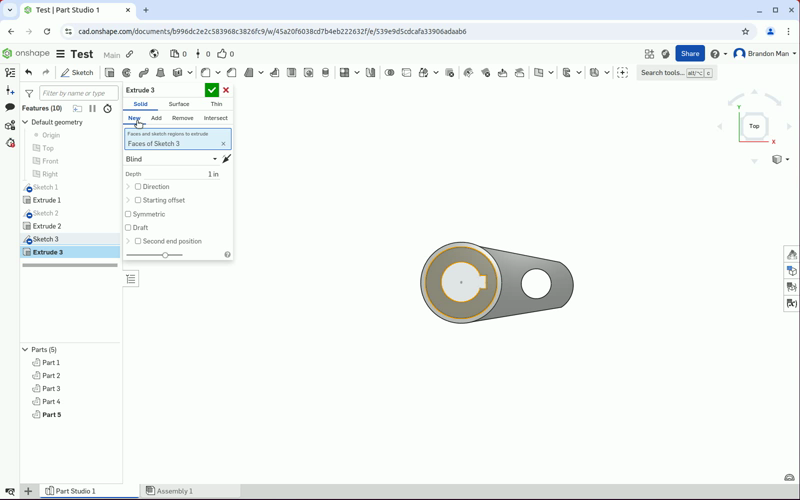
key(tab, 4)
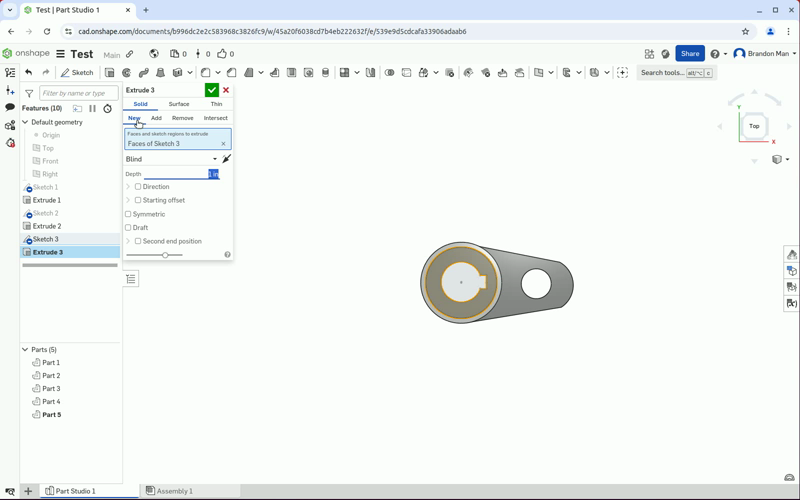
text(11.554)
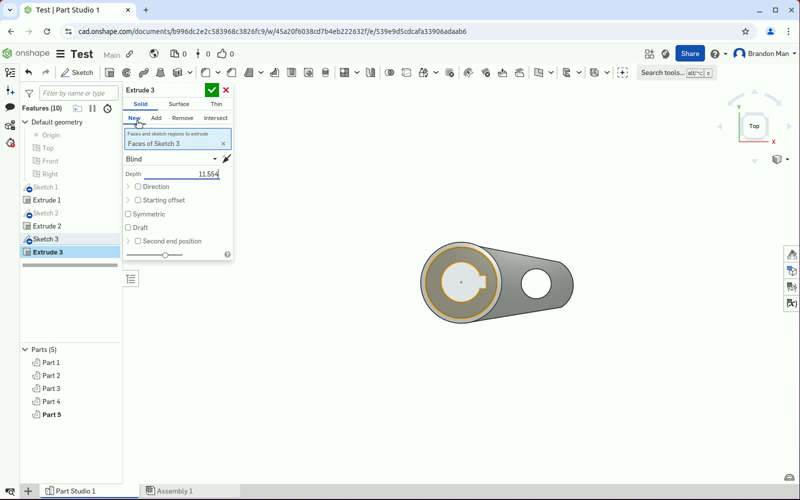
key(enter)
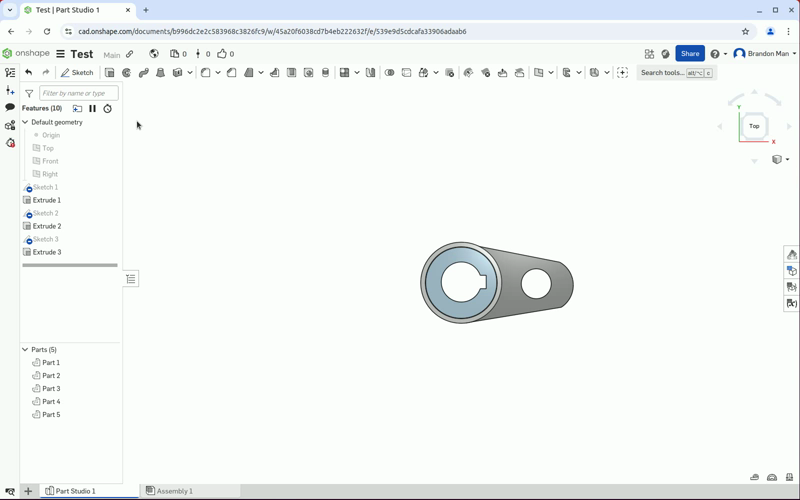
key(shift+h)
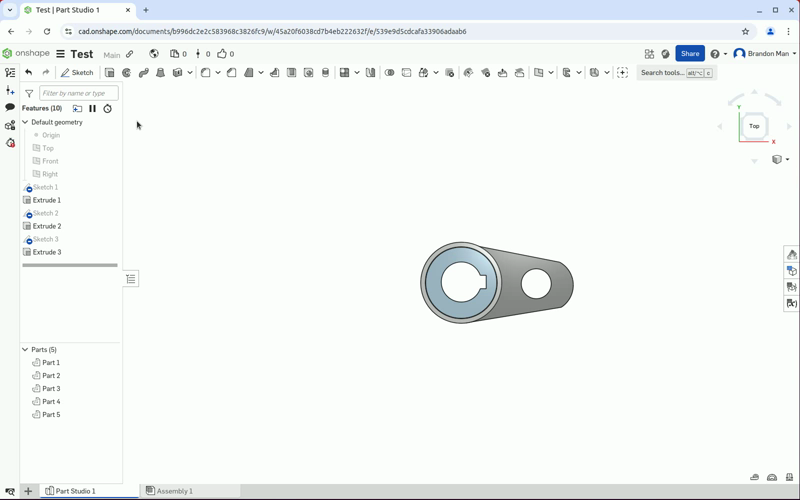
key(shift+h)
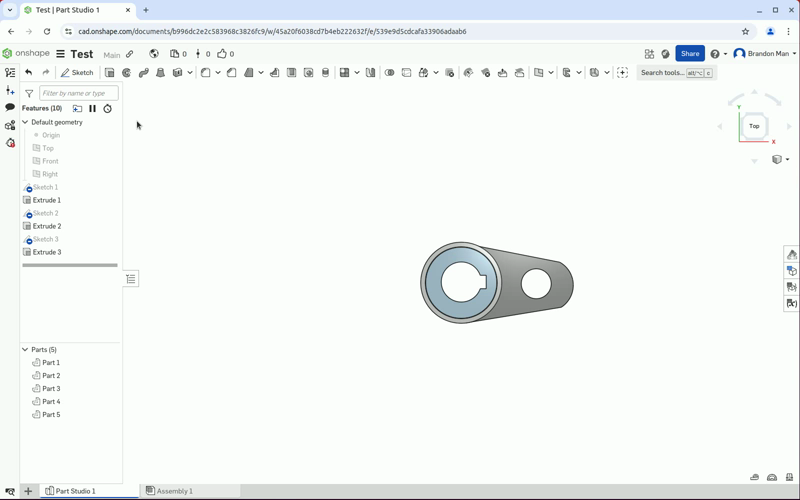
mouse_move(73, 189)
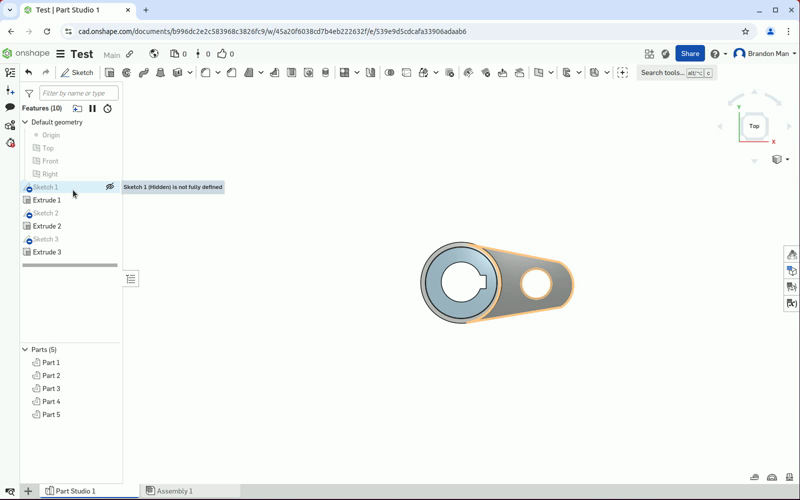
click(73, 189)
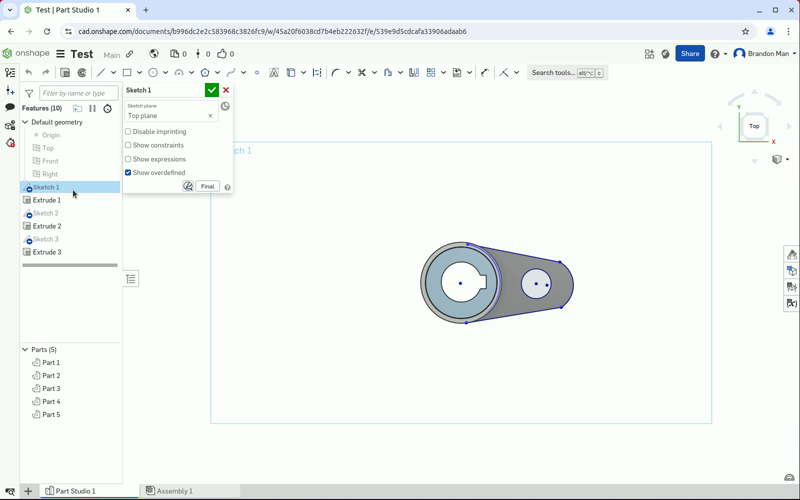
mouse_move(229, 92)
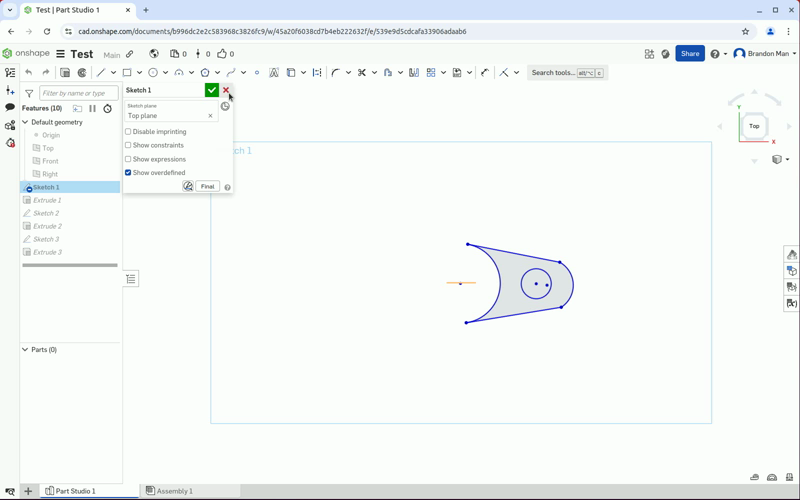
click(229, 92)
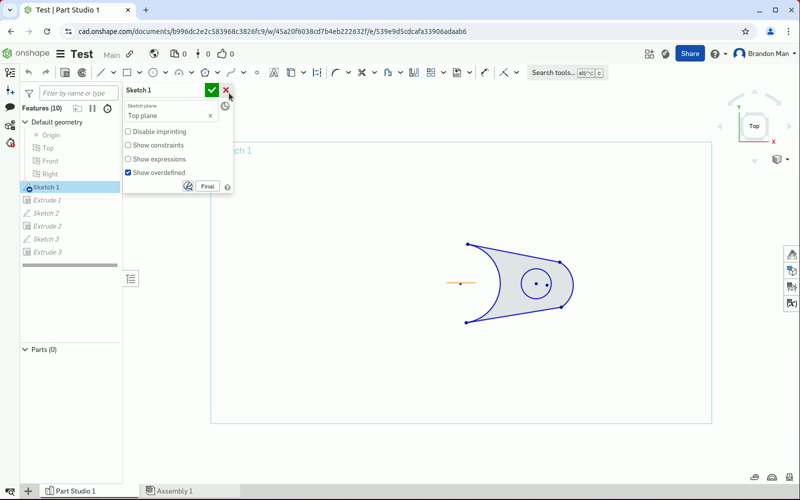
key(shift+s)
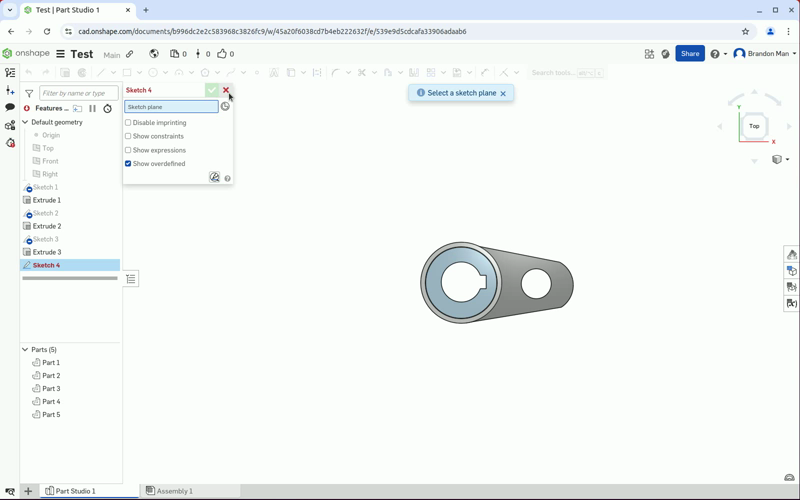
mouse_move(73, 150)
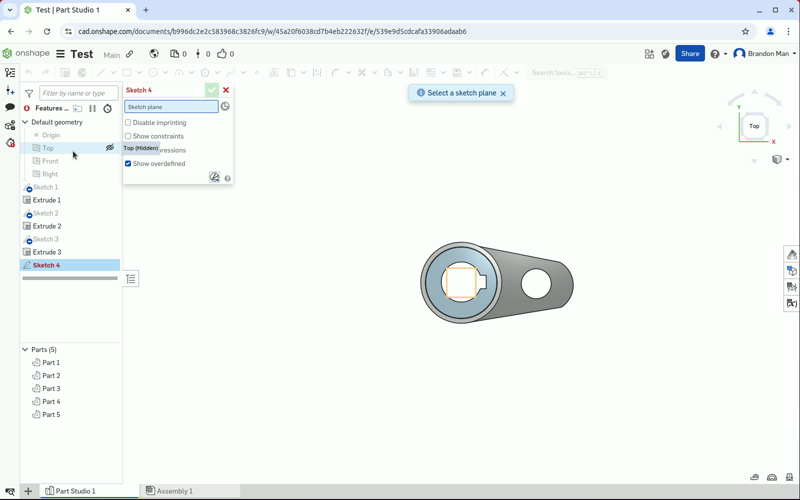
click(73, 150)
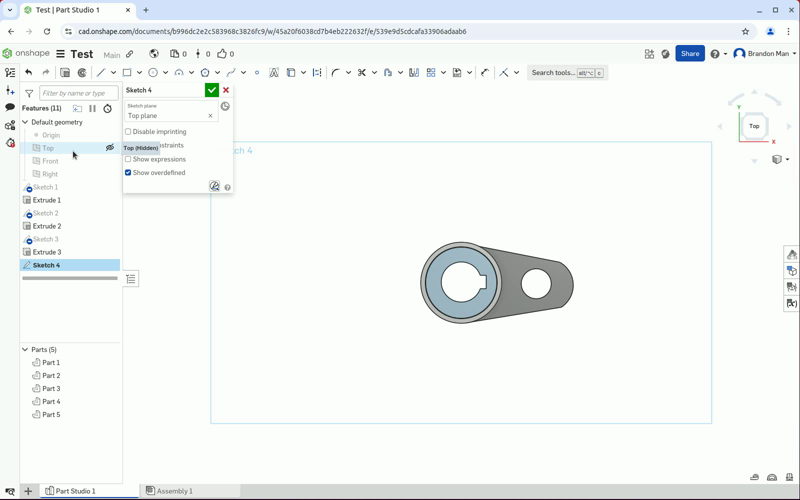
mouse_move(73, 352)
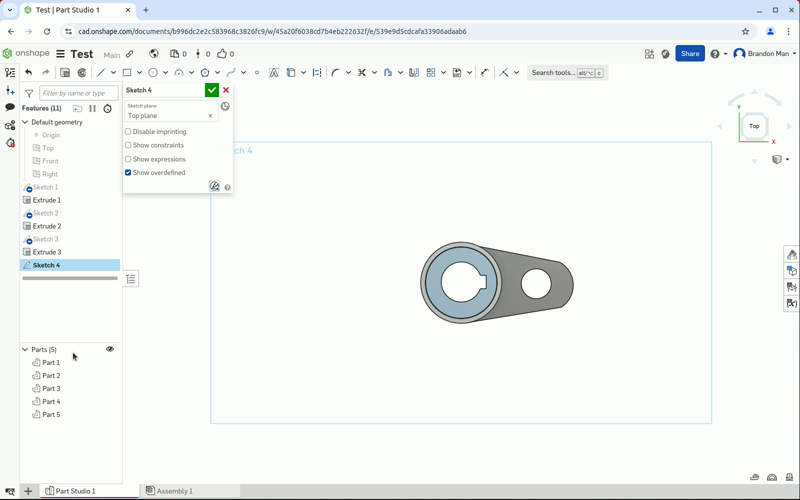
key(y)
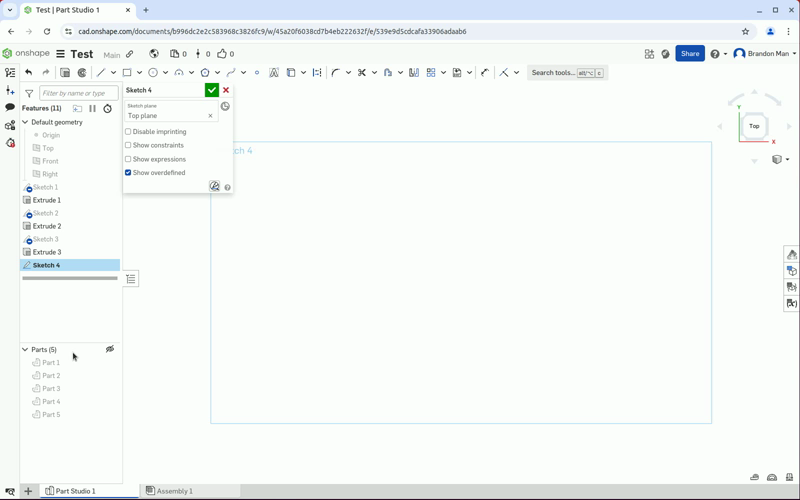
key(c)
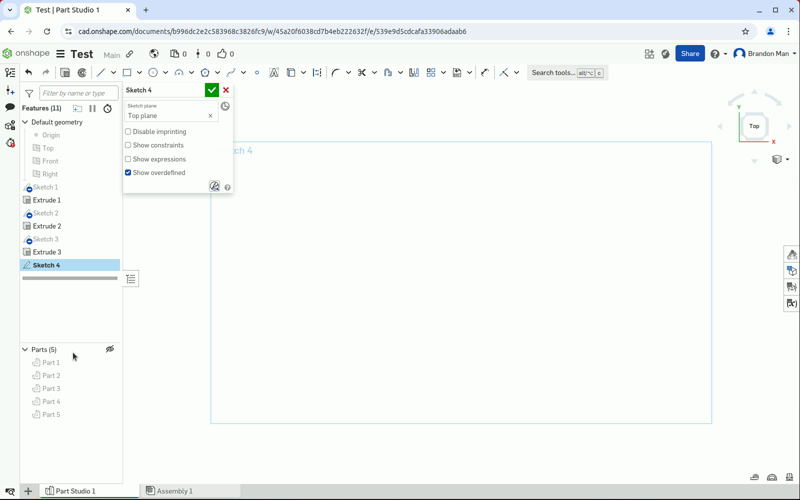
key_down(shift)
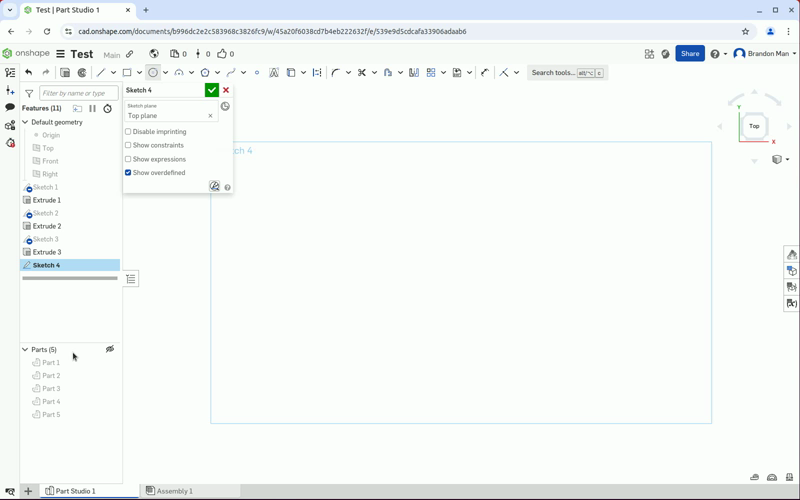
mouse_move(461, 282)
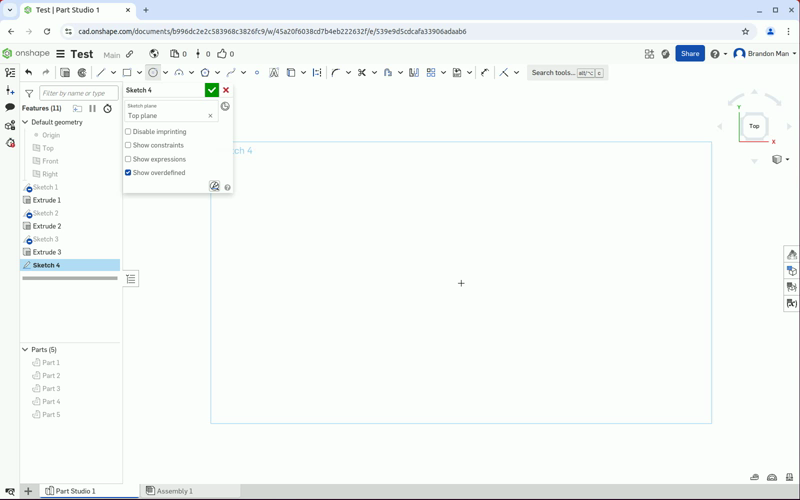
click(461, 282)
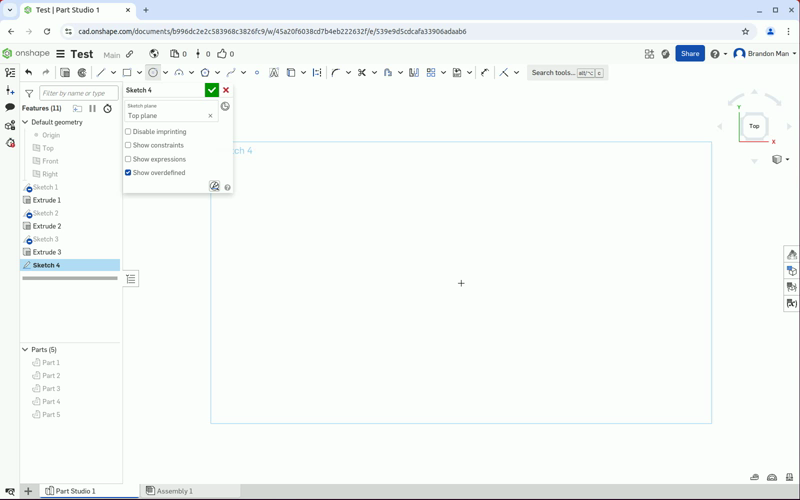
key_up(shift)
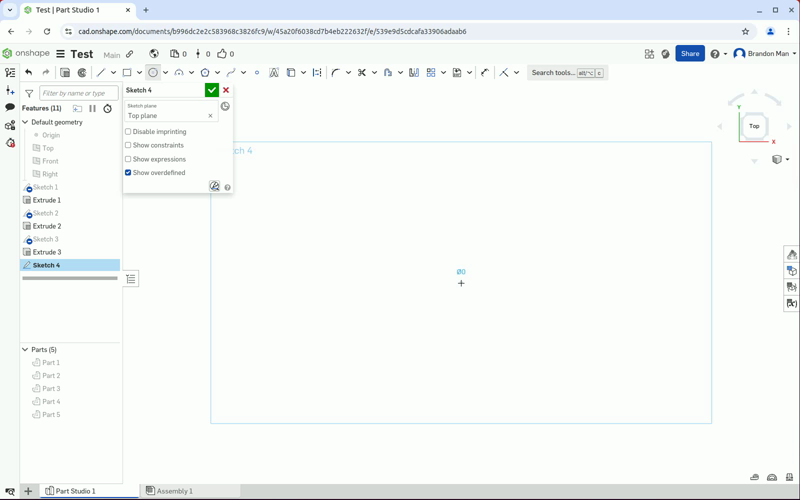
mouse_move(501, 282)
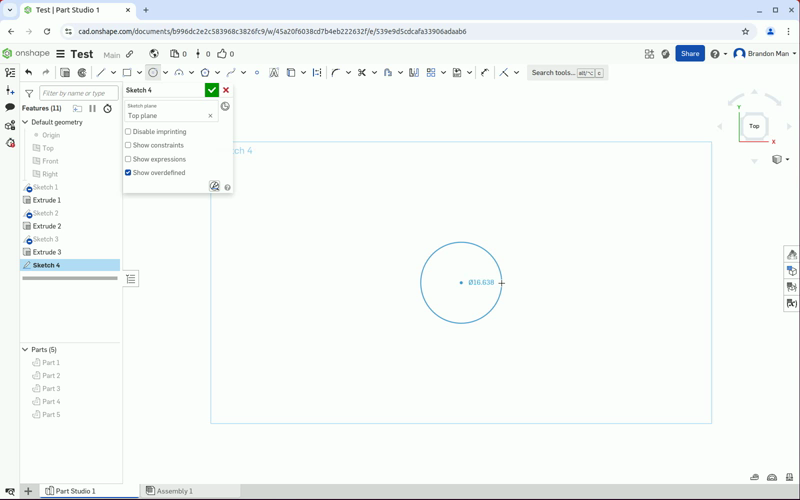
click(501, 282)
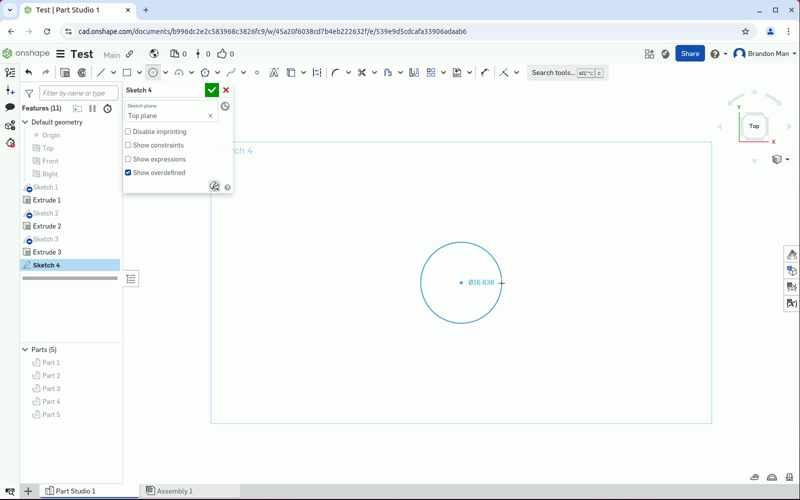
key(esc)
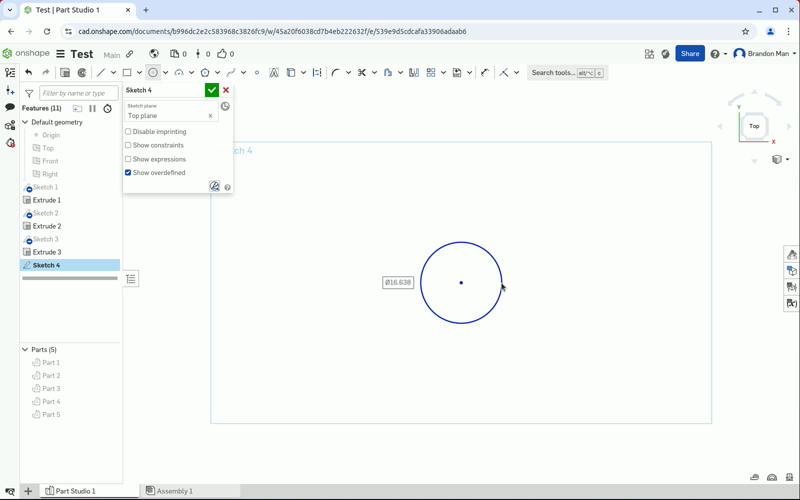
key(c)
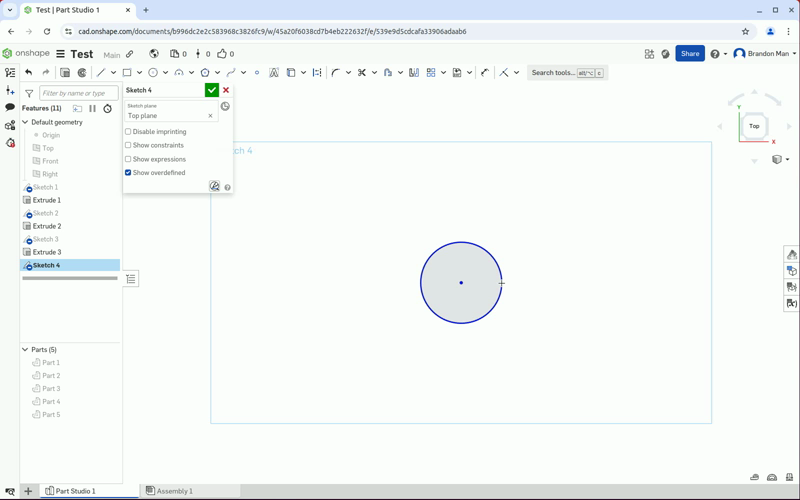
key_down(shift)
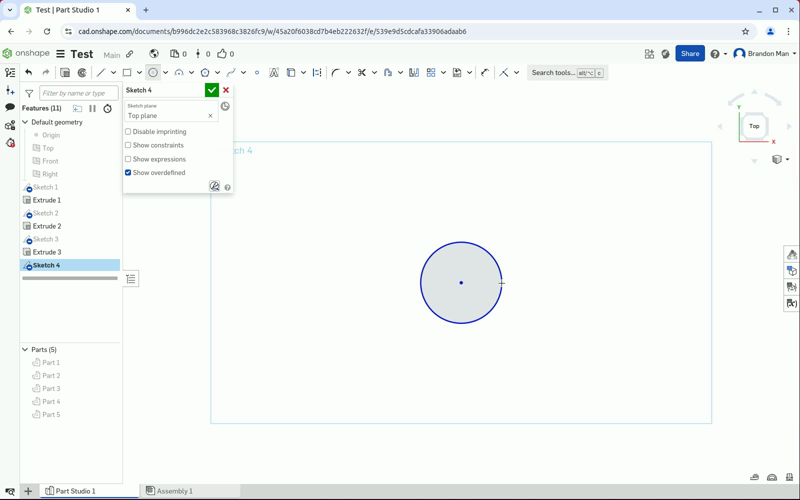
mouse_move(461, 282)
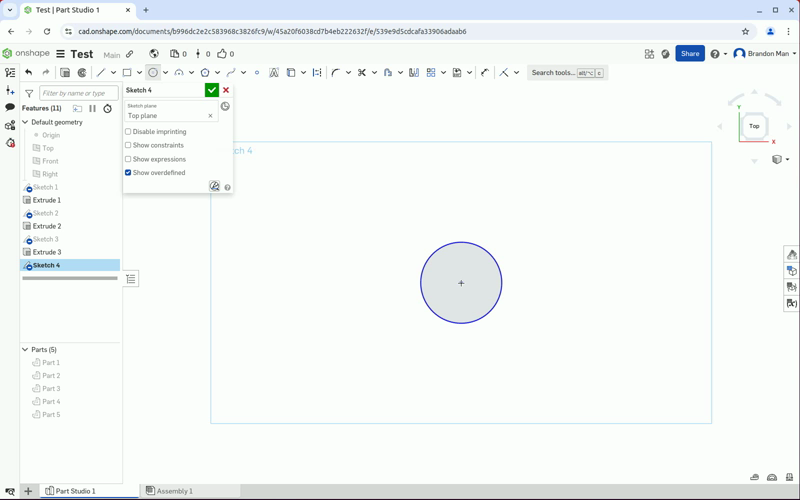
click(461, 282)
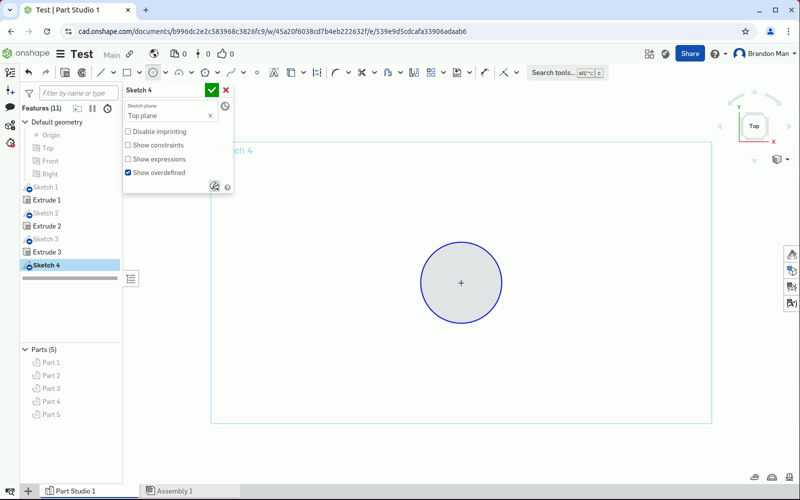
key_up(shift)
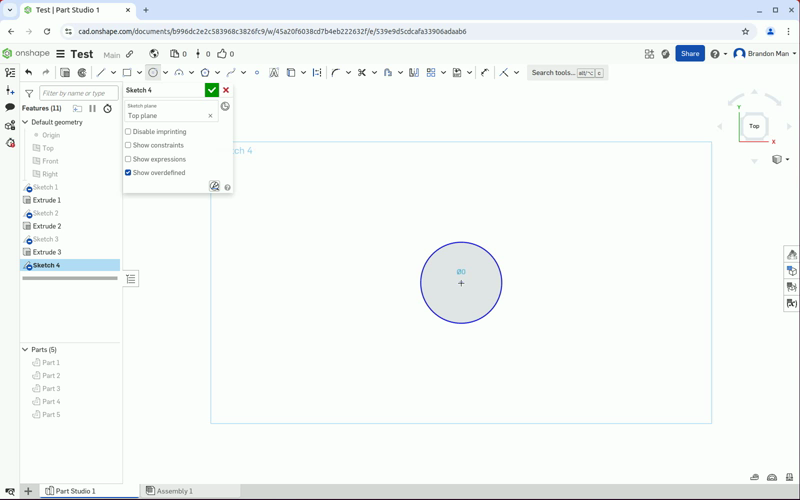
mouse_move(496, 282)
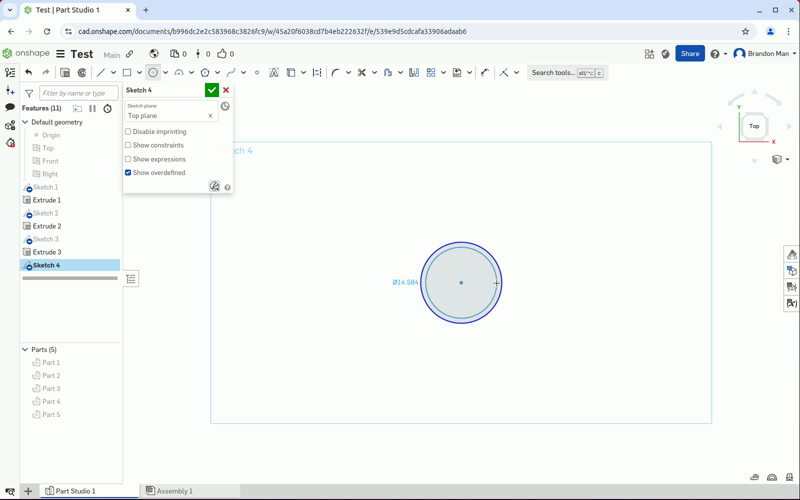
click(496, 282)
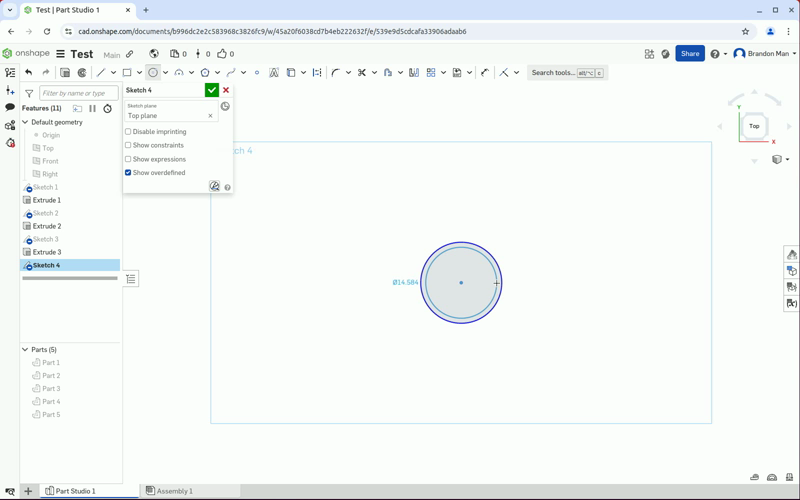
key(esc)
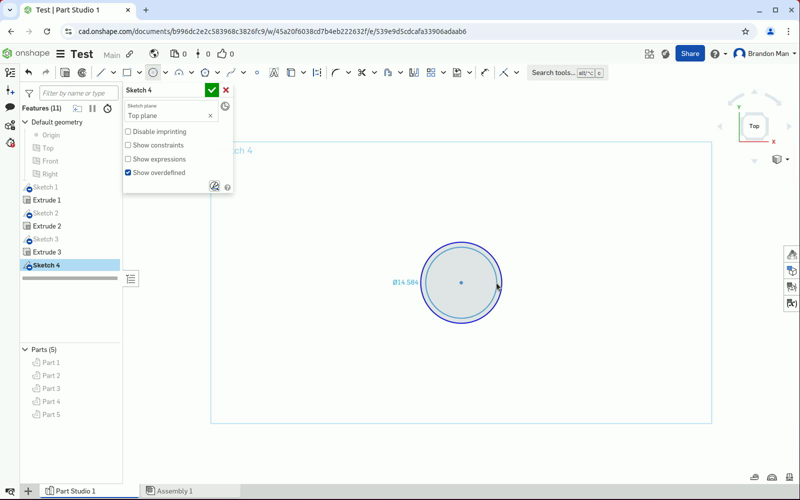
mouse_move(498, 271)
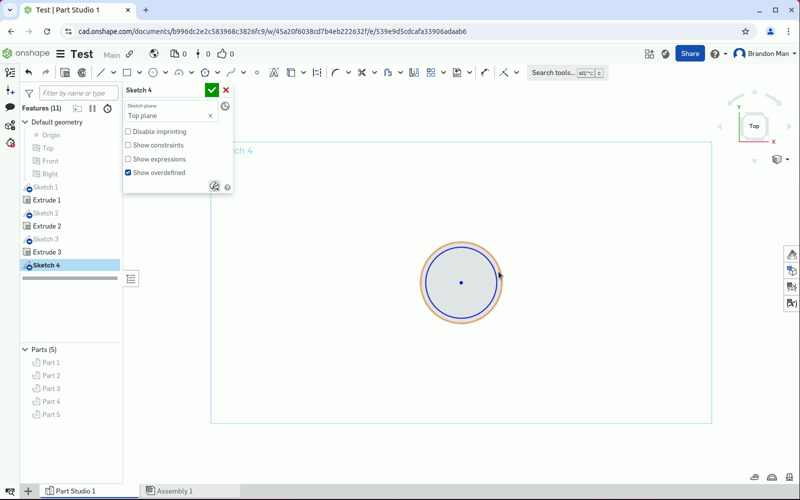
scroll(6)
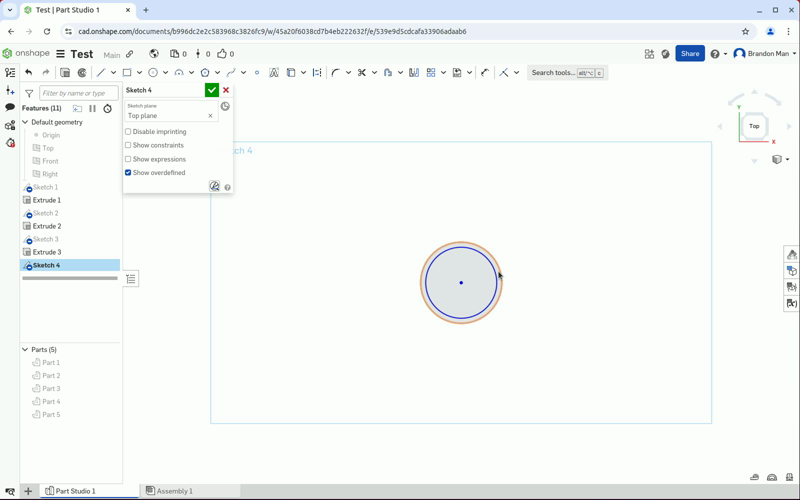
scroll(6)
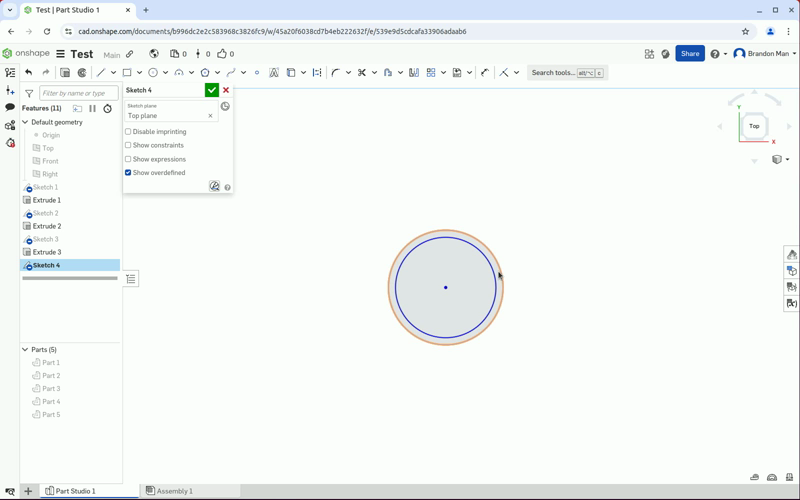
scroll(6)
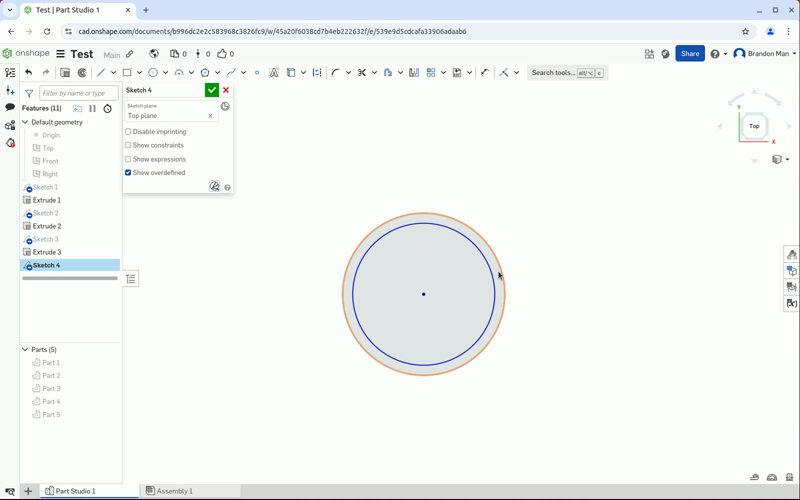
scroll(6)
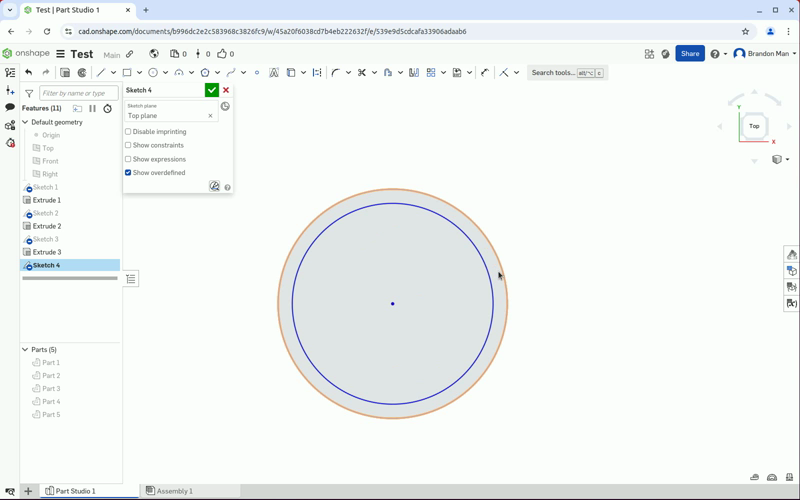
scroll(6)
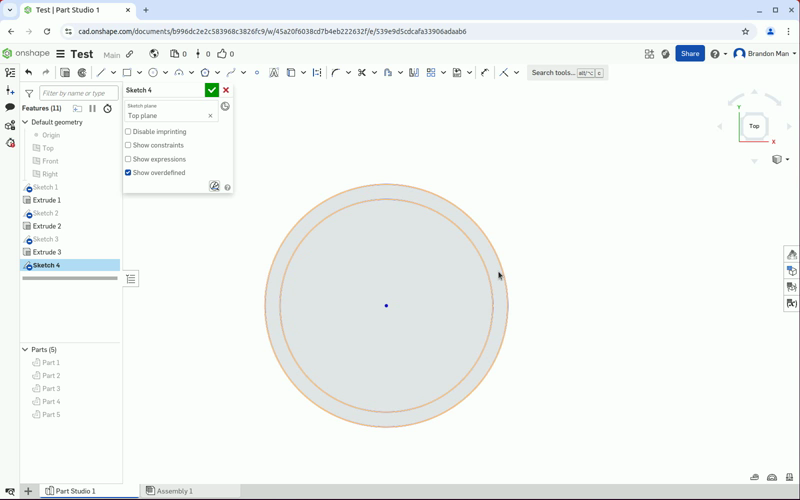
scroll(6)
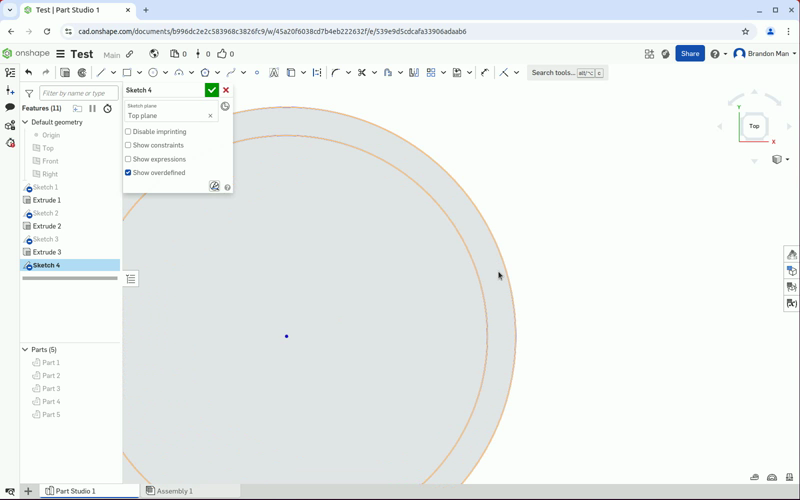
scroll(6)
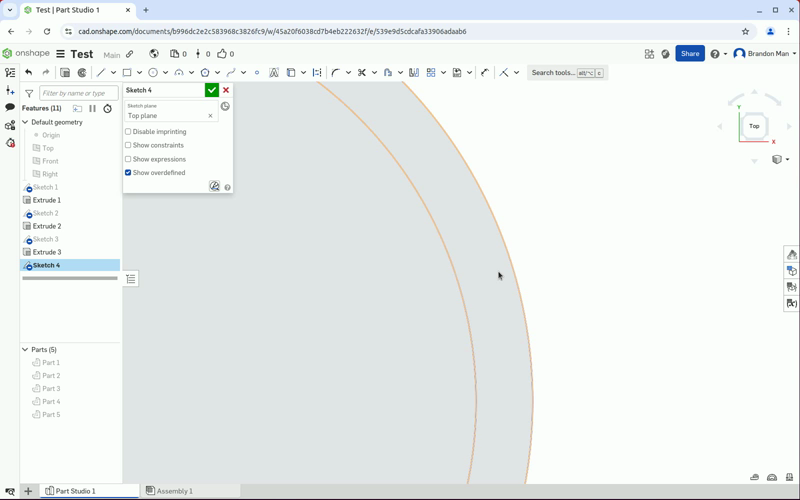
click(498, 271)
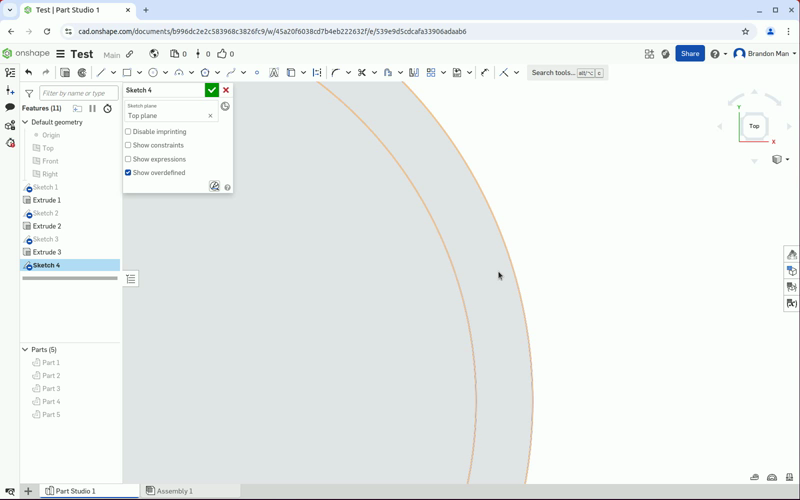
scroll(-6)
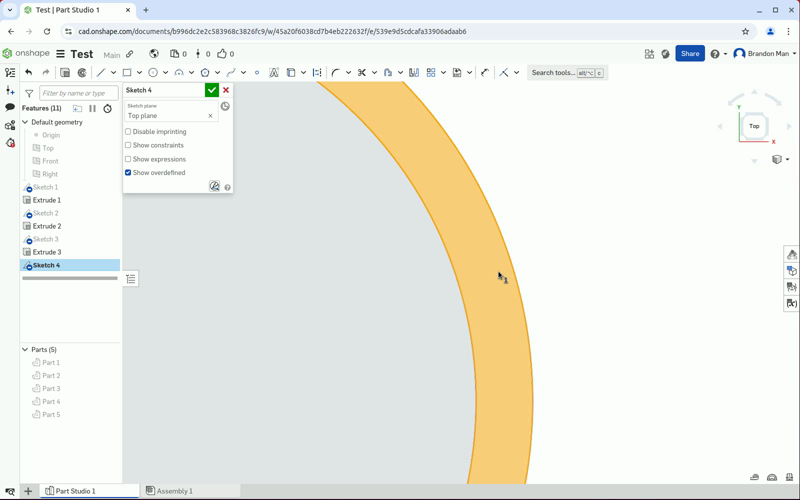
scroll(-6)
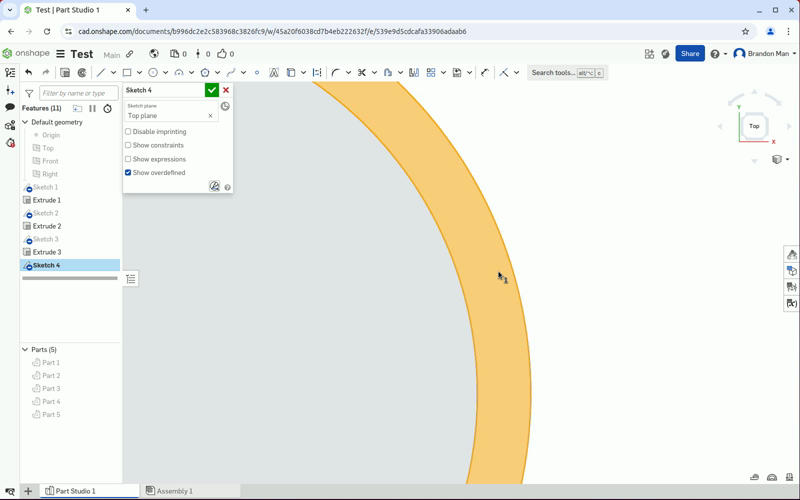
scroll(-6)
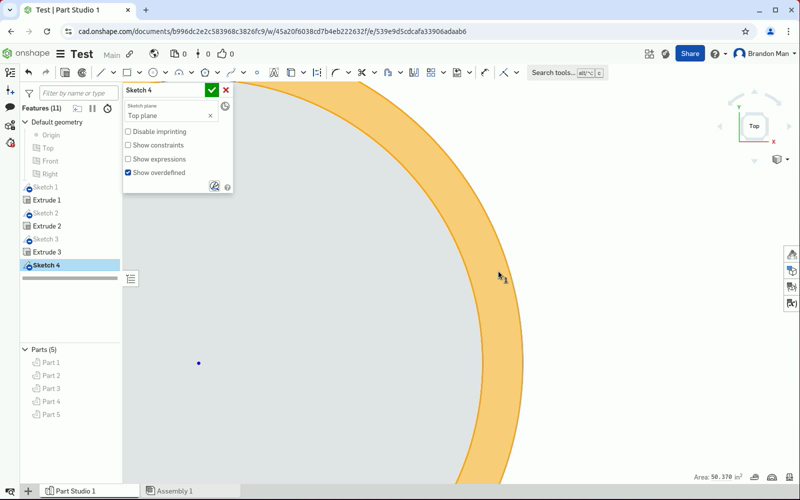
scroll(-6)
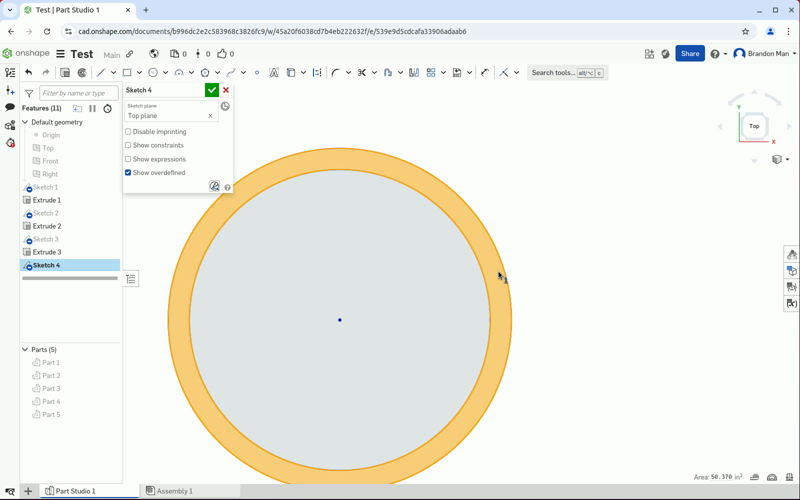
scroll(-6)
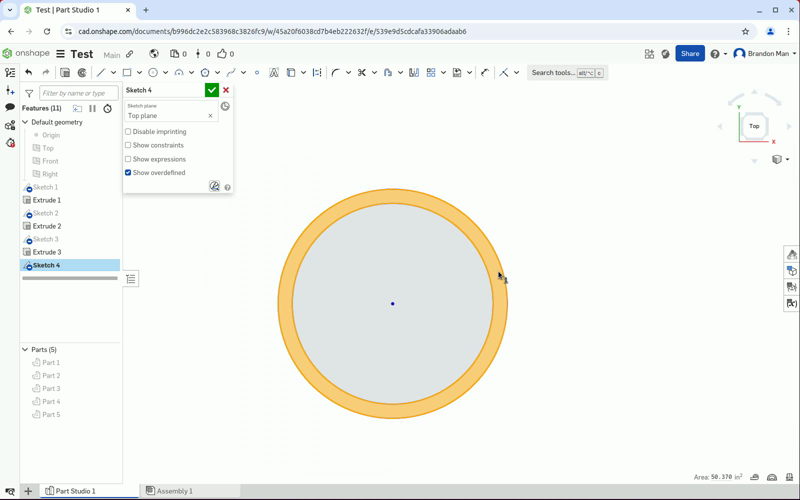
scroll(-6)
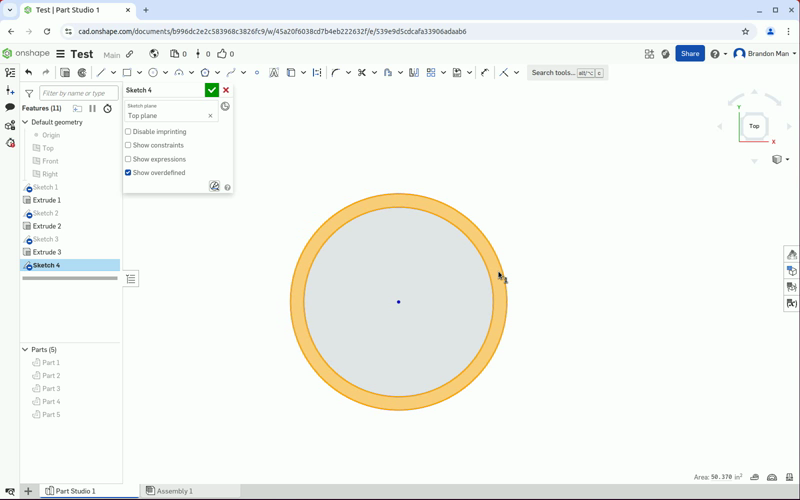
scroll(-6)
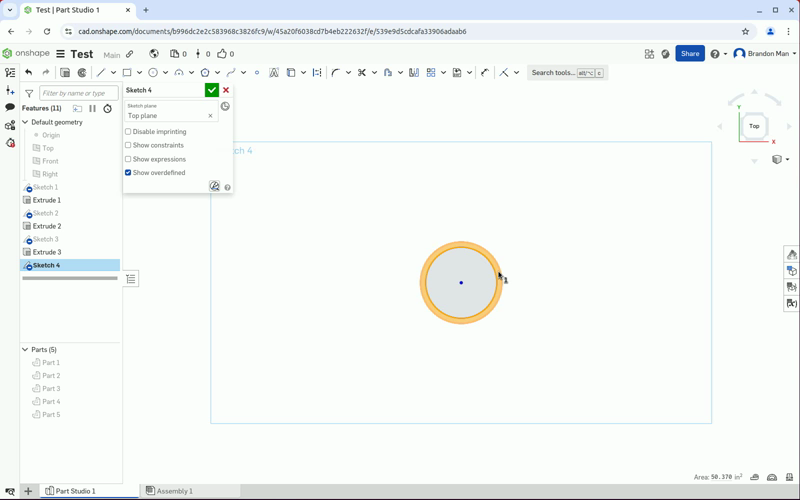
mouse_move(73, 352)
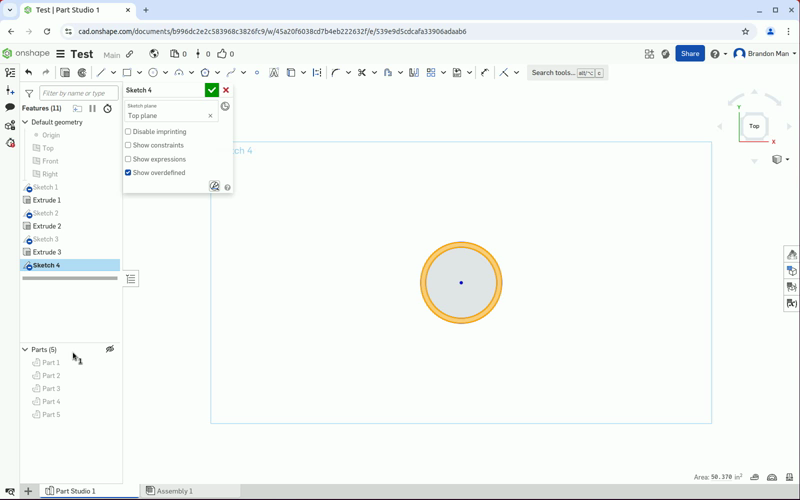
key(shift+y)
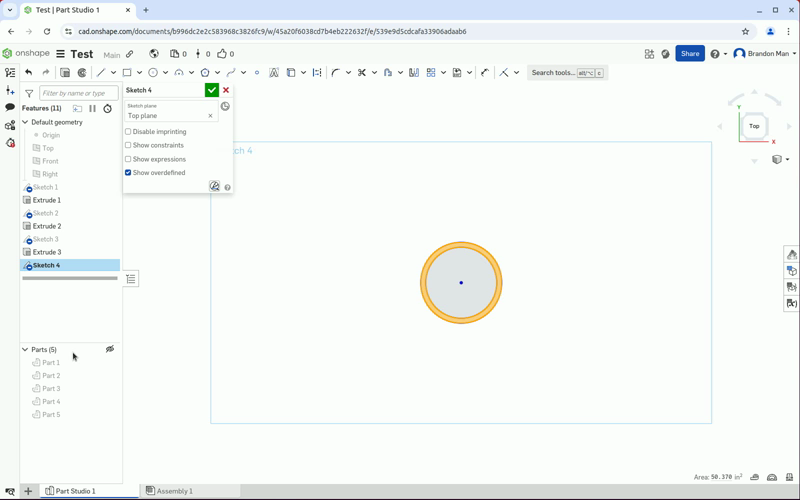
key(shift+e)
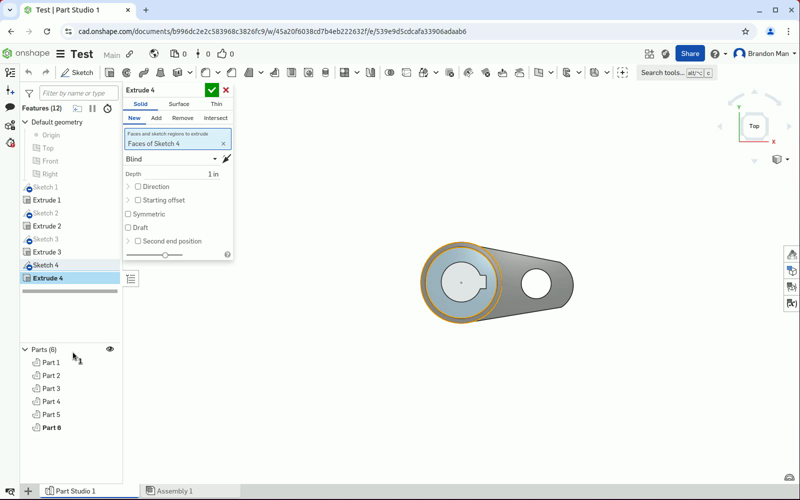
mouse_move(143, 106)
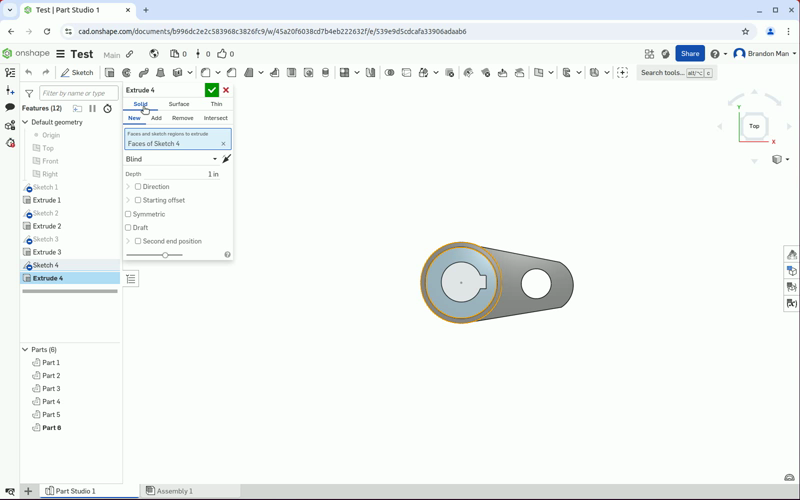
click(143, 106)
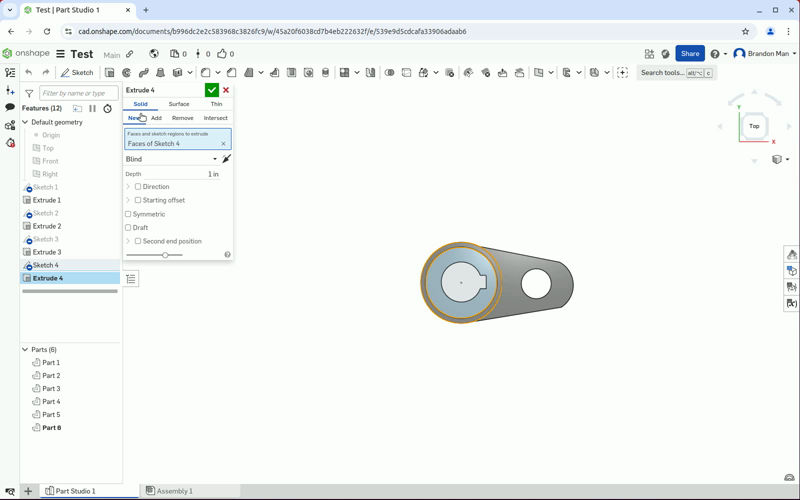
mouse_move(137, 120)
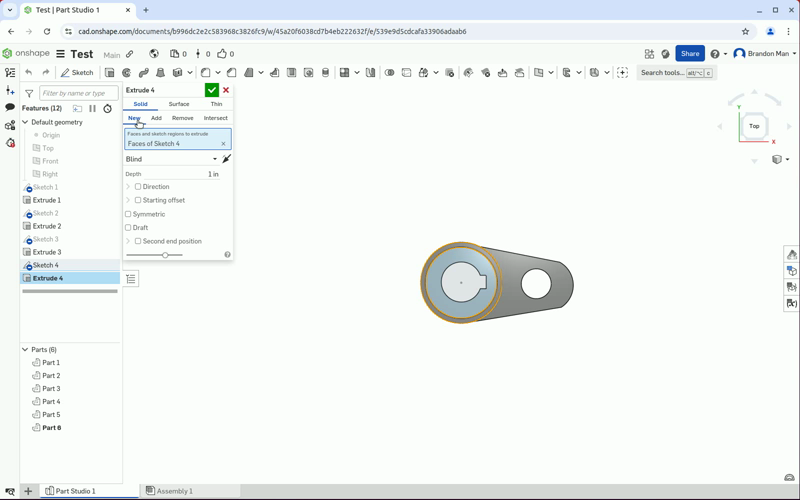
click(137, 120)
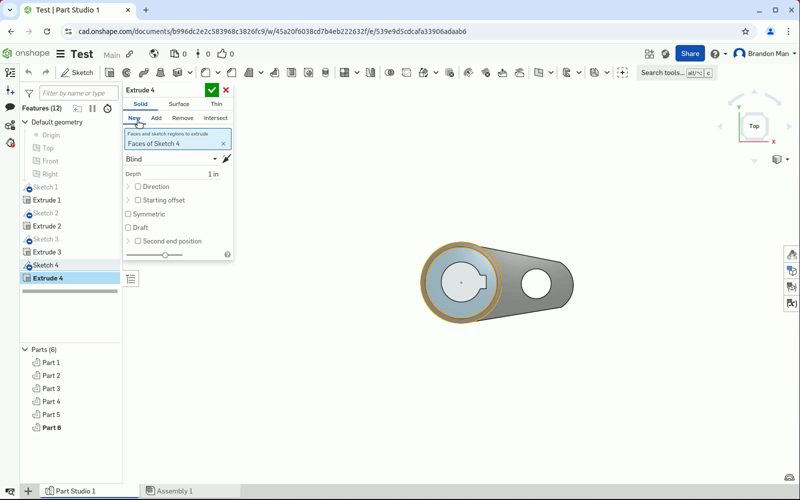
key(tab, 4)
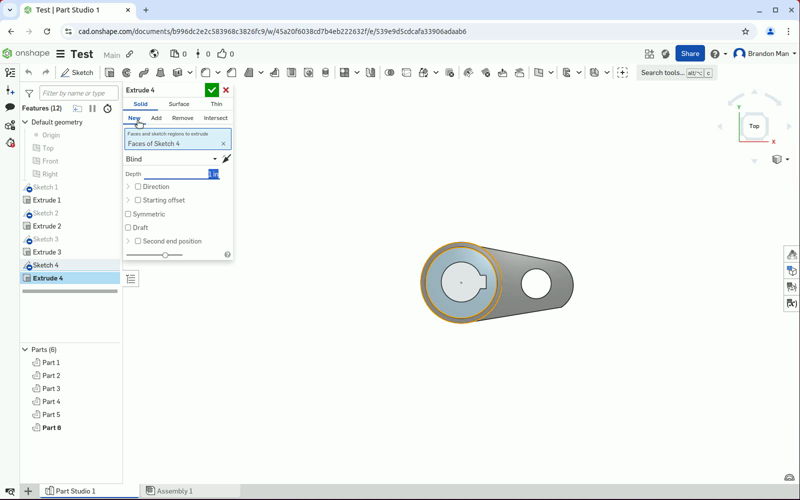
text(12.276)
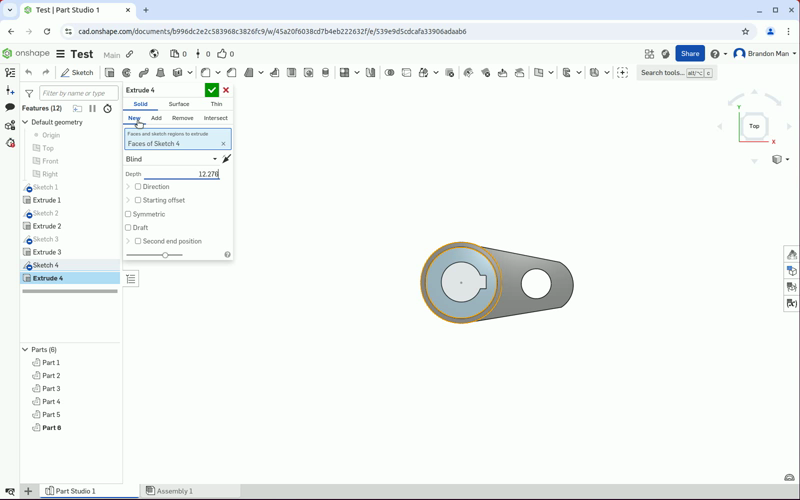
key(enter)
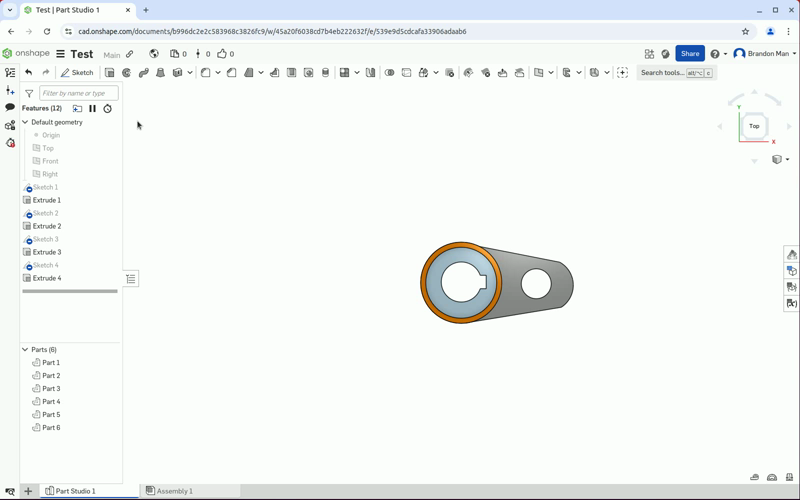
key(shift+h)
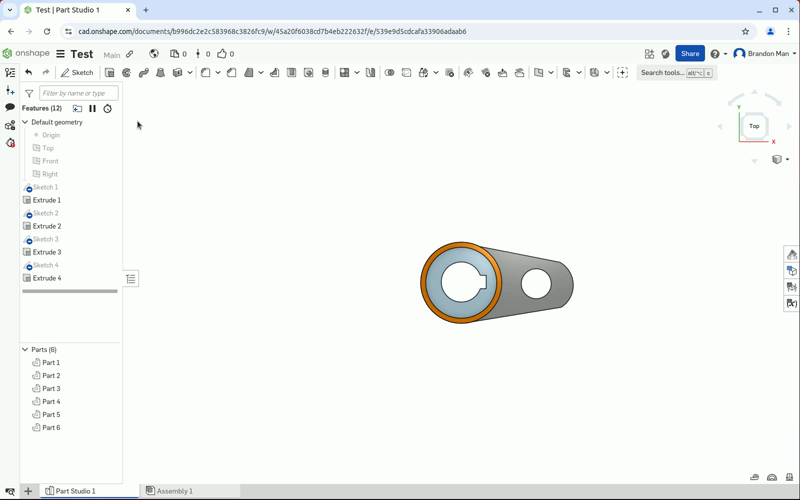
key(shift+h)
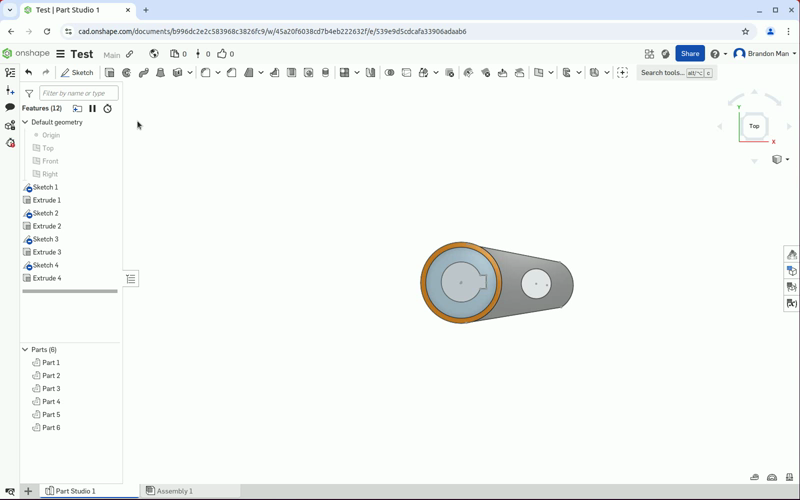
key(shift+7)
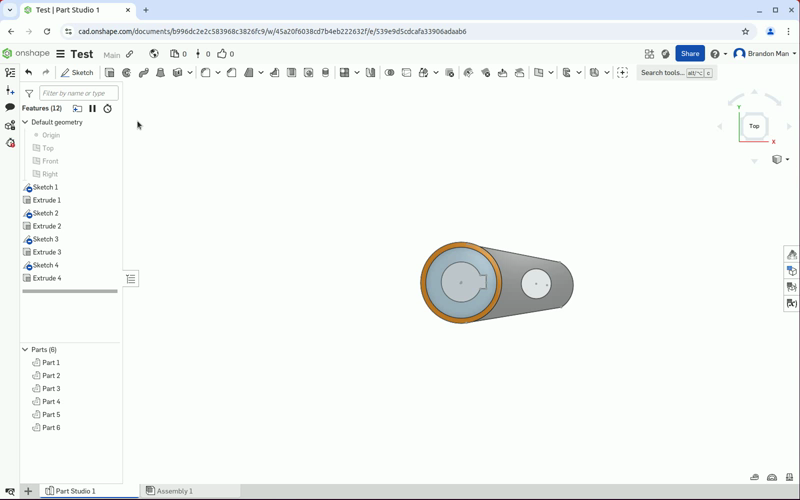
key(up, 3)
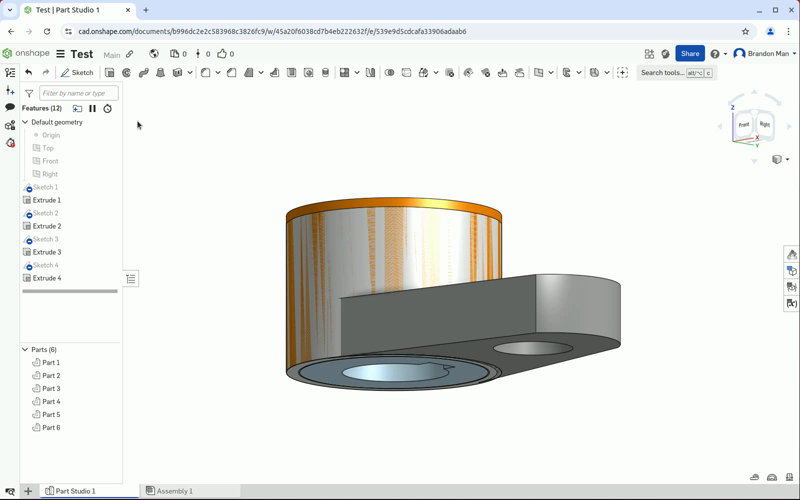
key(left, 3)
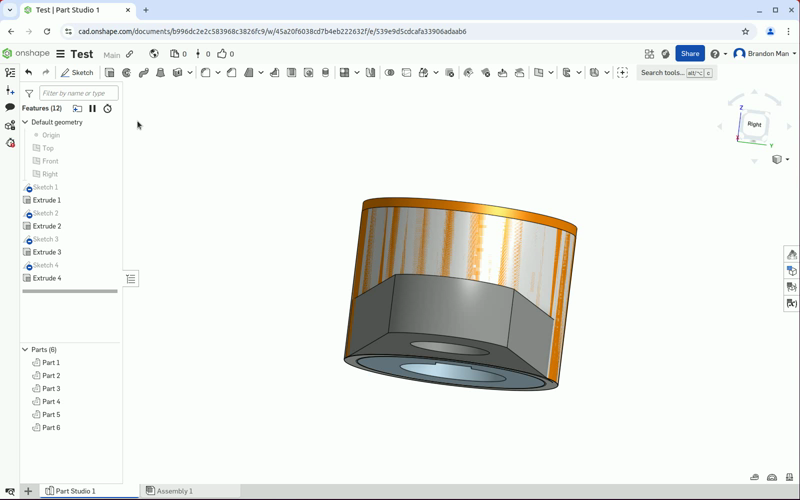
key(right, 3)
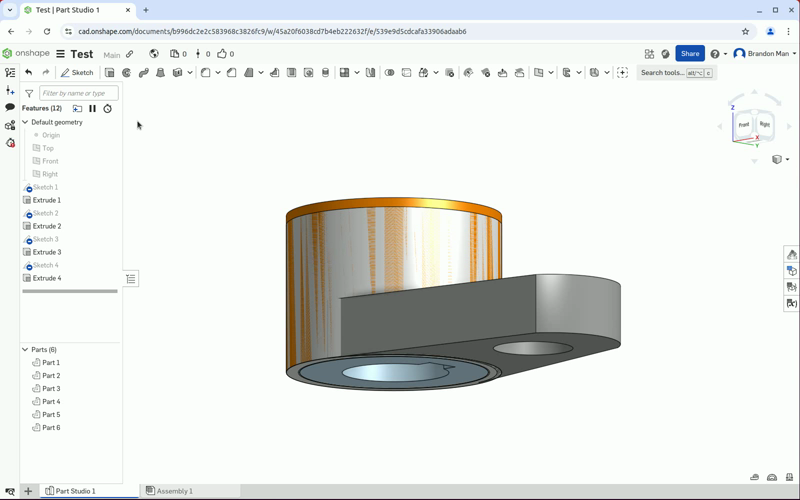
key(down, 3)
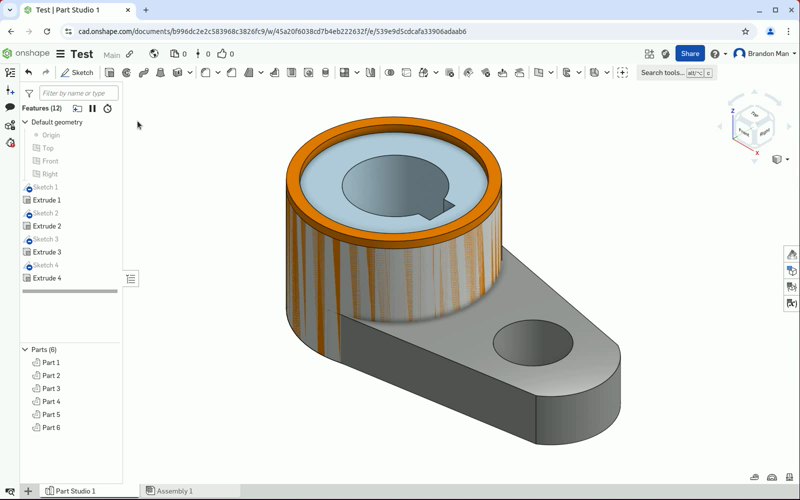
mouse_move(73, 189)
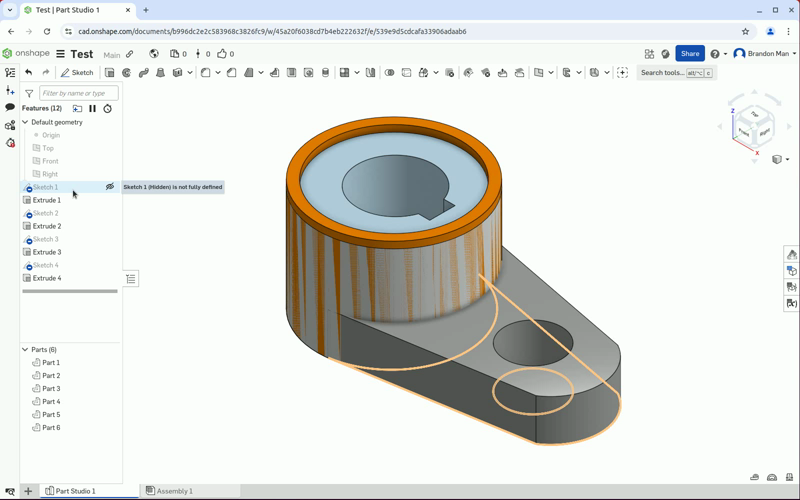
click(73, 189)